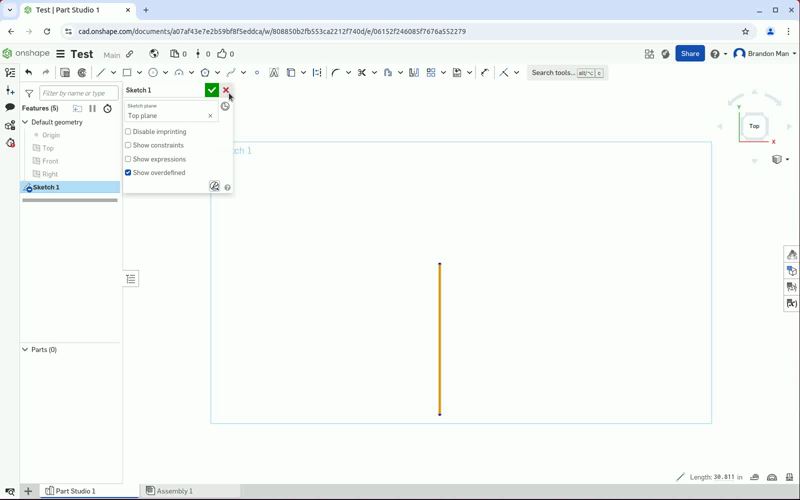
key(shift+h)
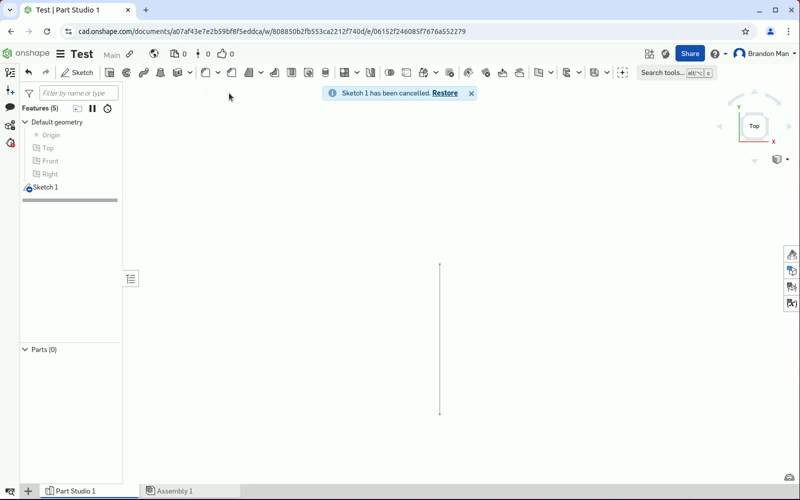
key(shift+s)
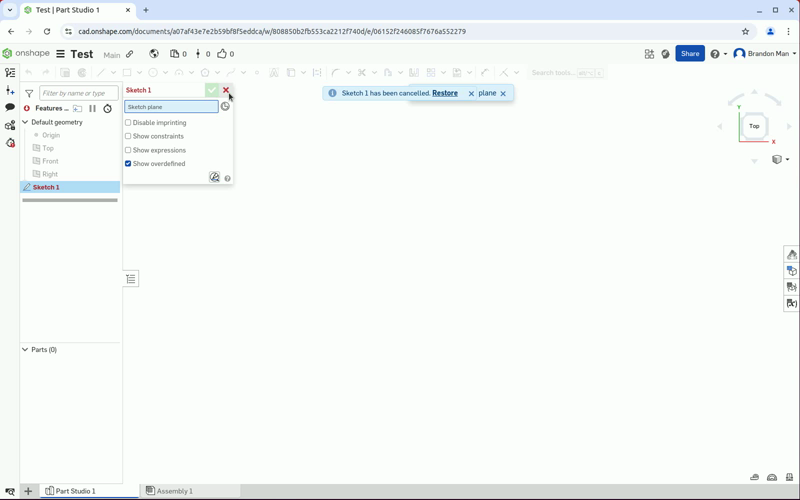
mouse_move(73, 150)
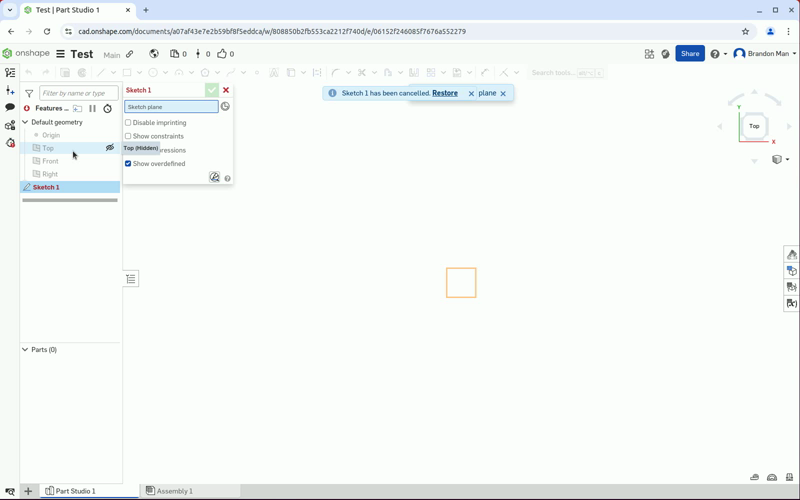
click(73, 150)
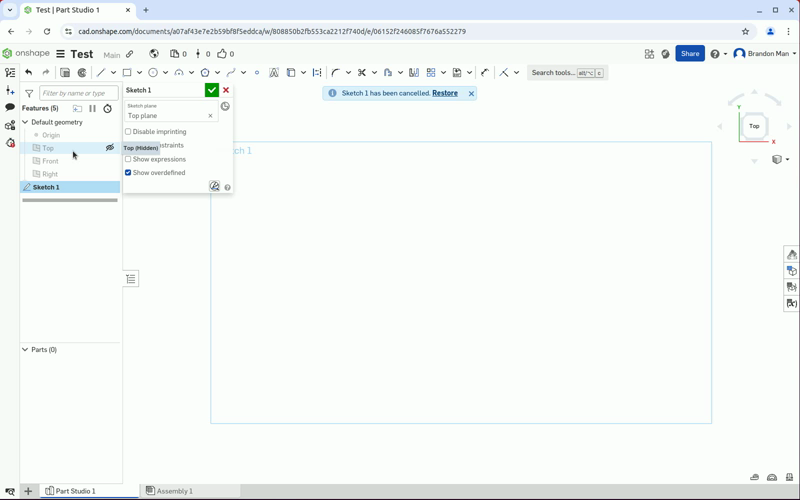
mouse_move(73, 352)
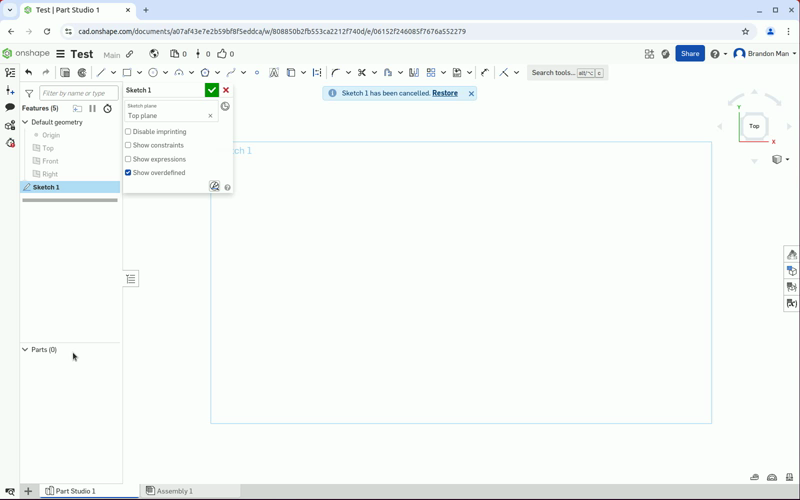
key(y)
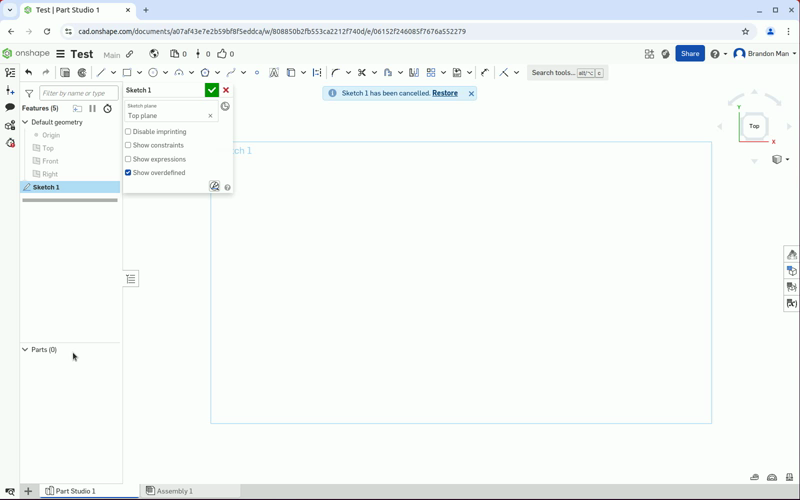
key(l)
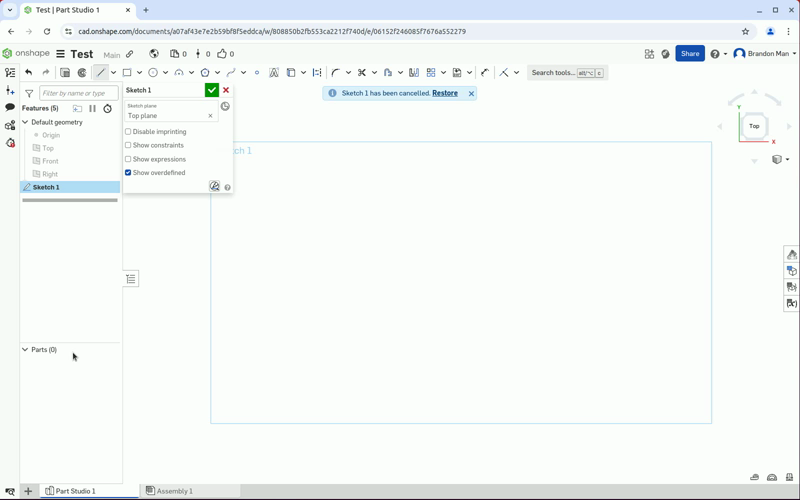
key_down(shift)
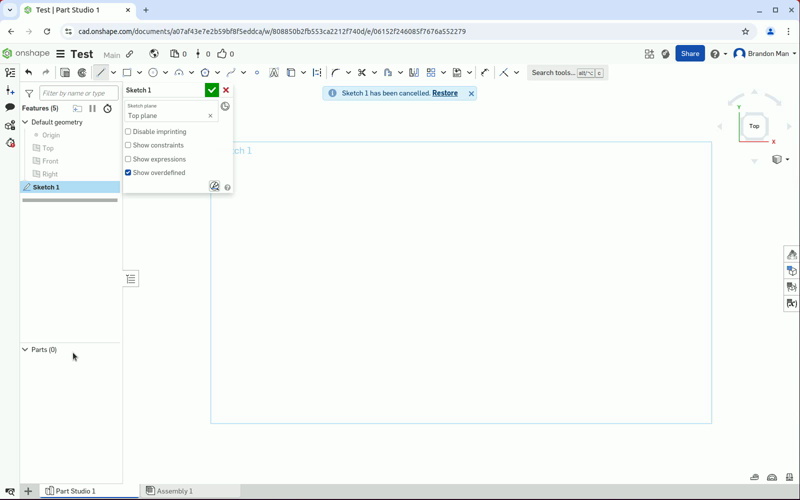
mouse_move(445, 285)
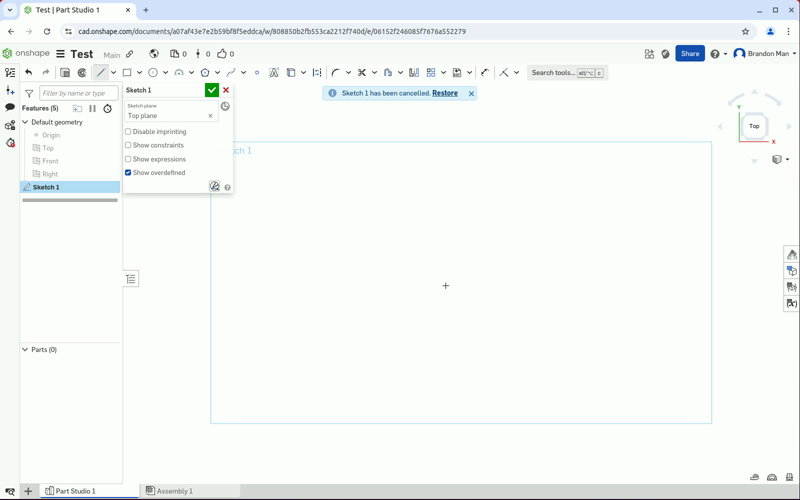
click(445, 285)
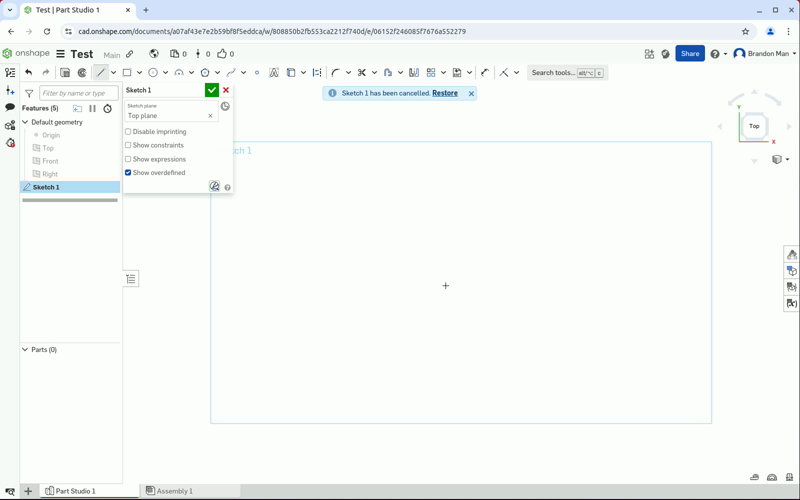
key_up(shift)
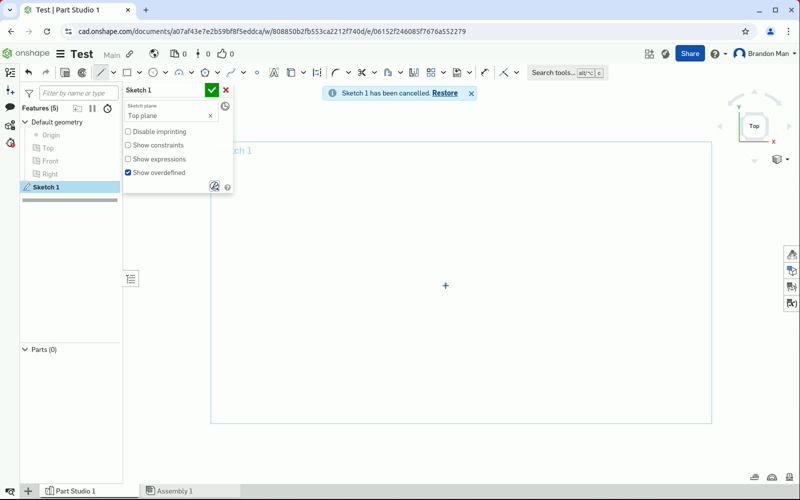
key_down(shift)
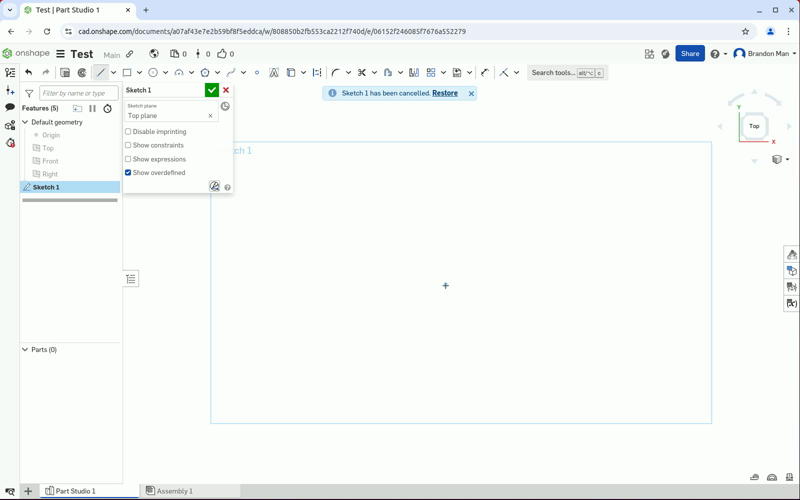
mouse_move(475, 285)
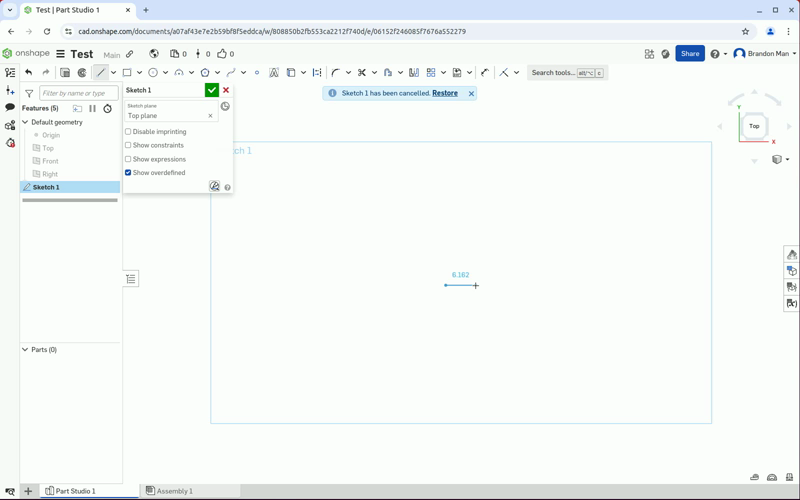
mouse_move(447, 285)
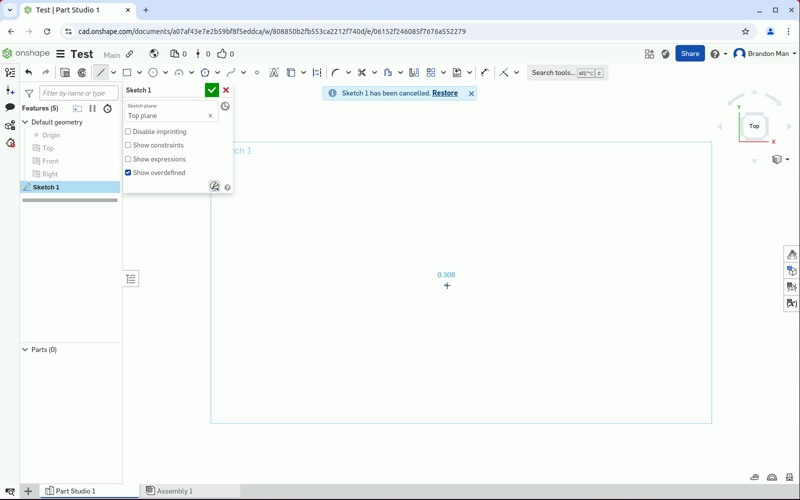
scroll(6)
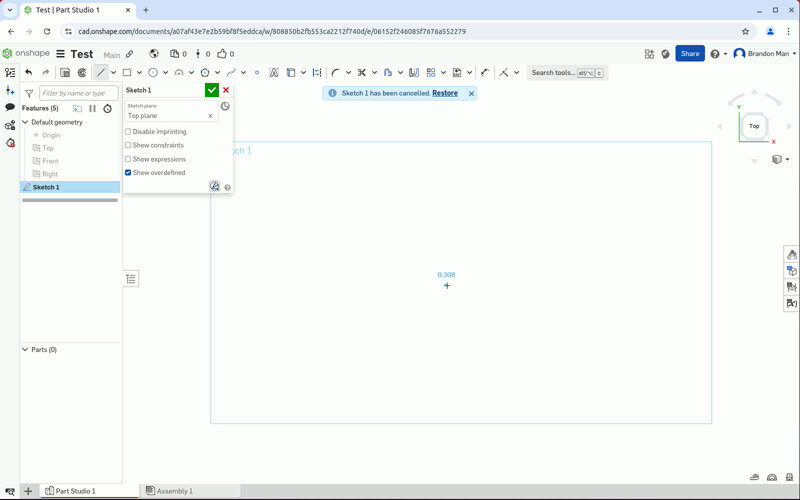
scroll(6)
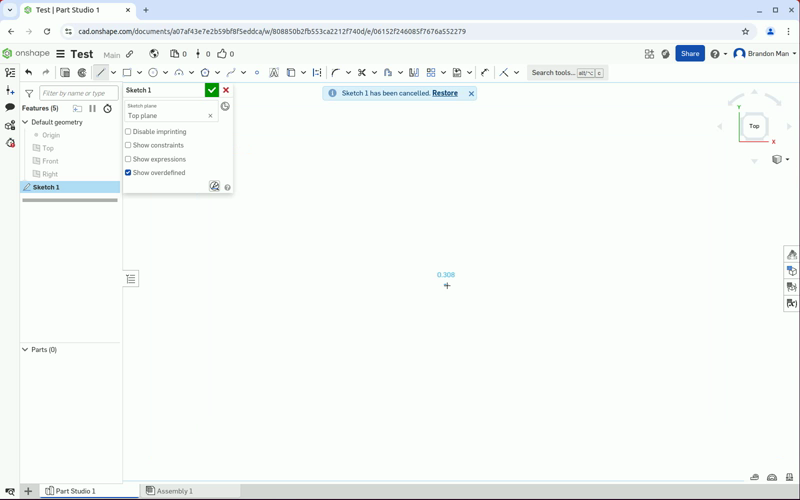
scroll(6)
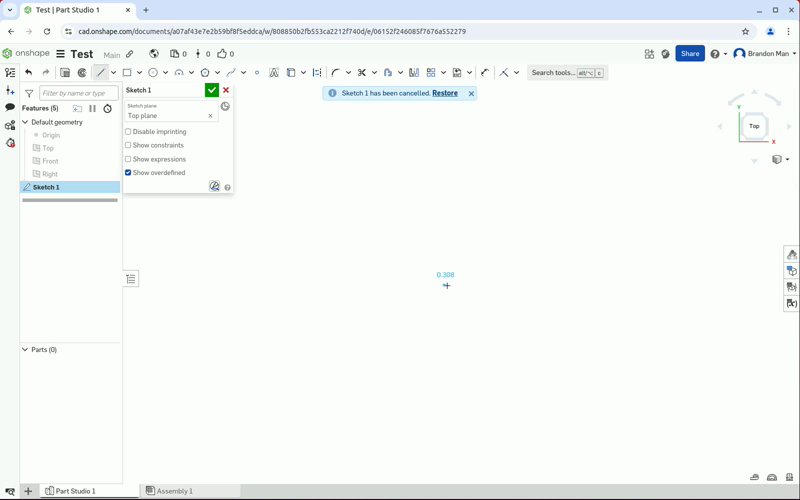
scroll(6)
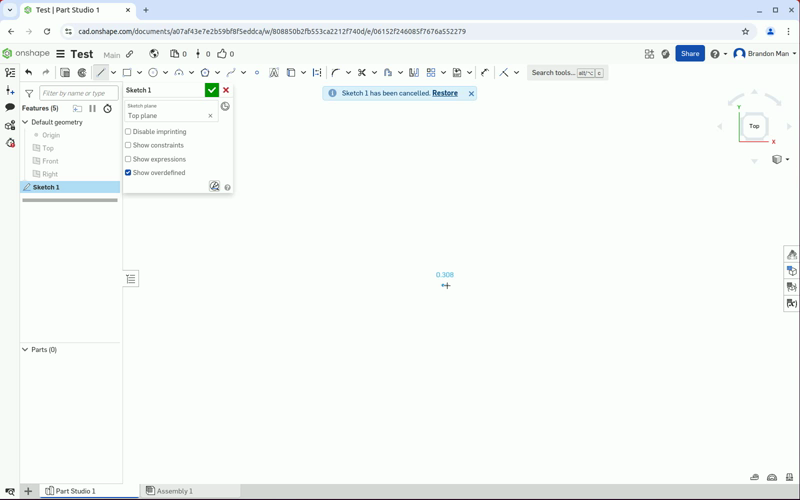
scroll(6)
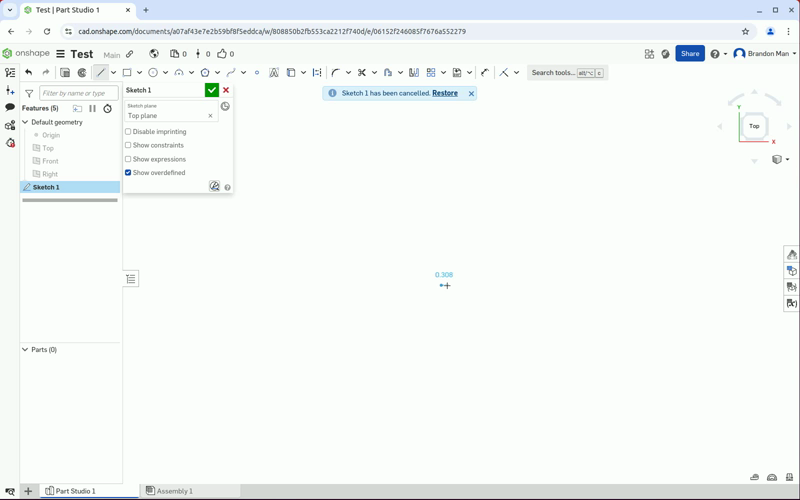
scroll(6)
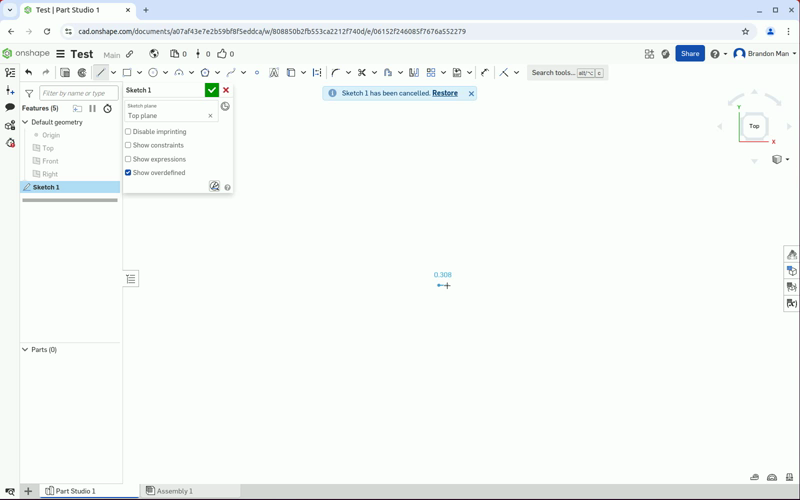
scroll(6)
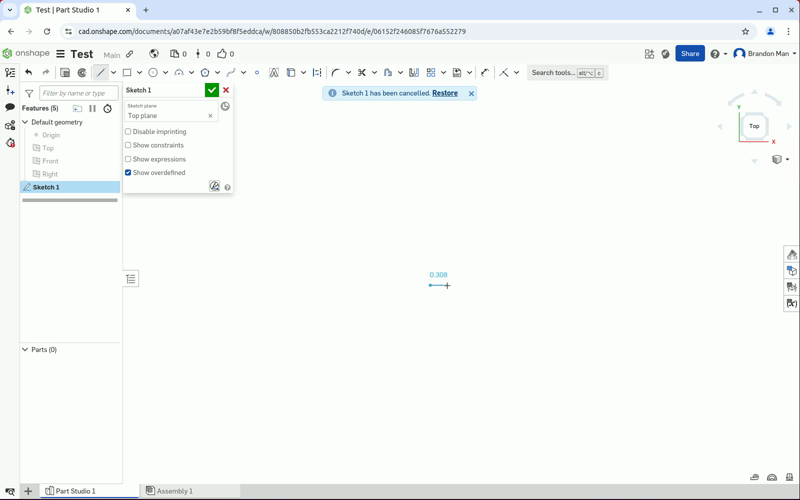
click(447, 285)
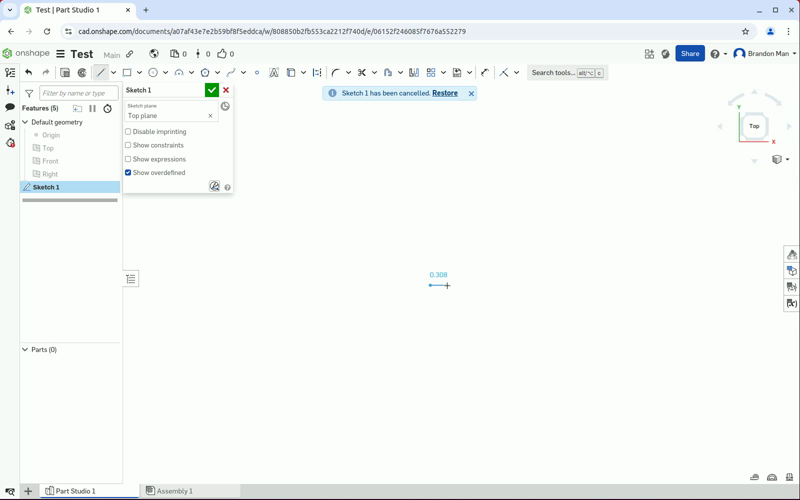
scroll(-6)
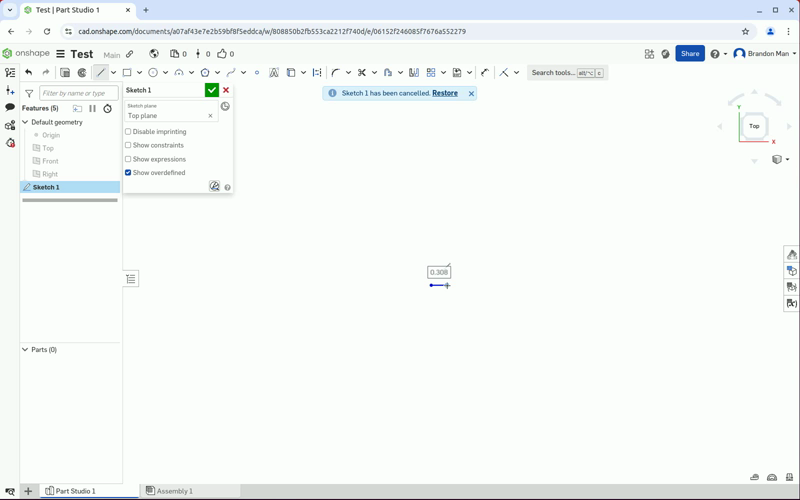
scroll(-6)
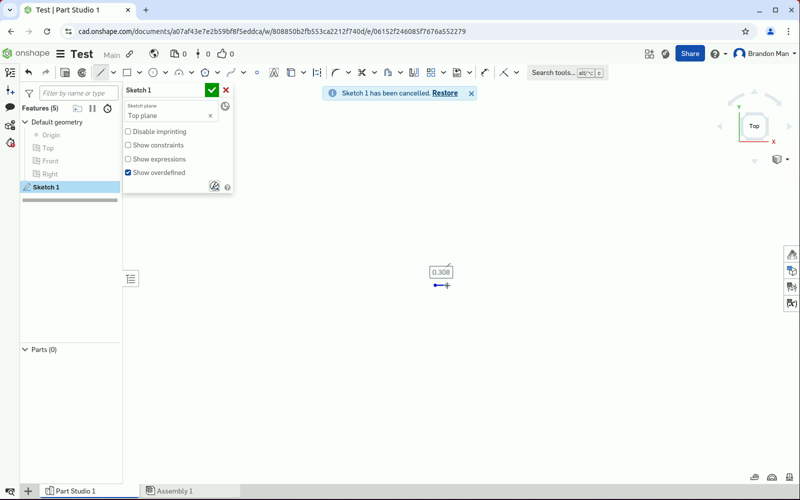
scroll(-6)
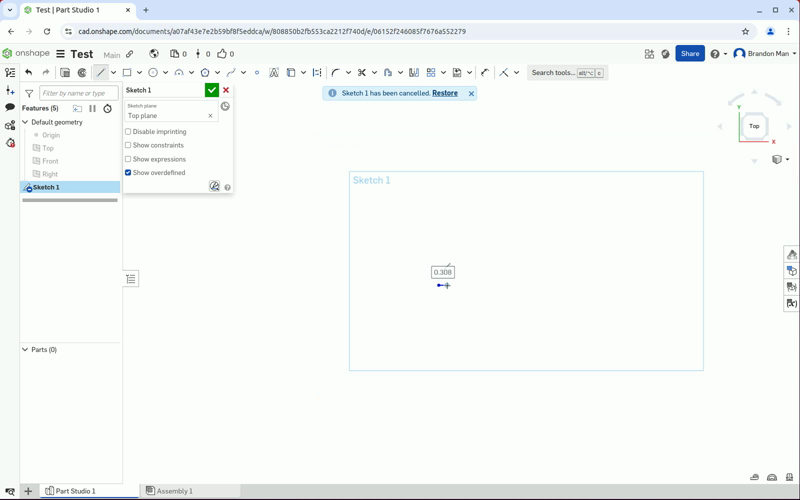
scroll(-6)
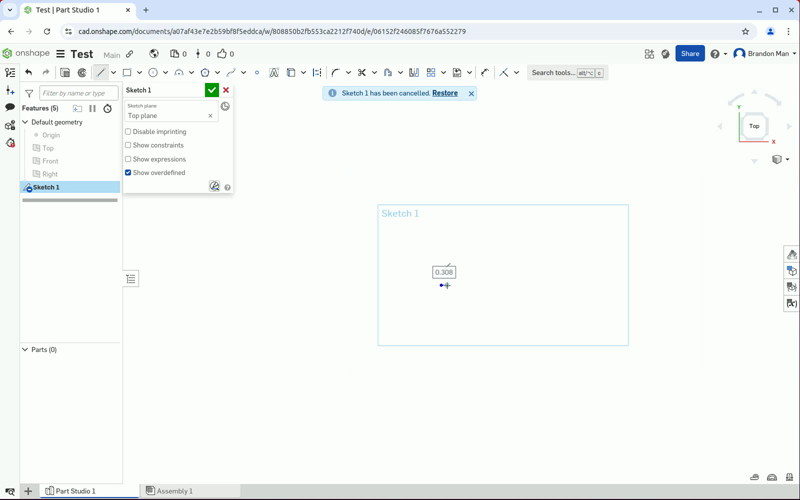
scroll(-6)
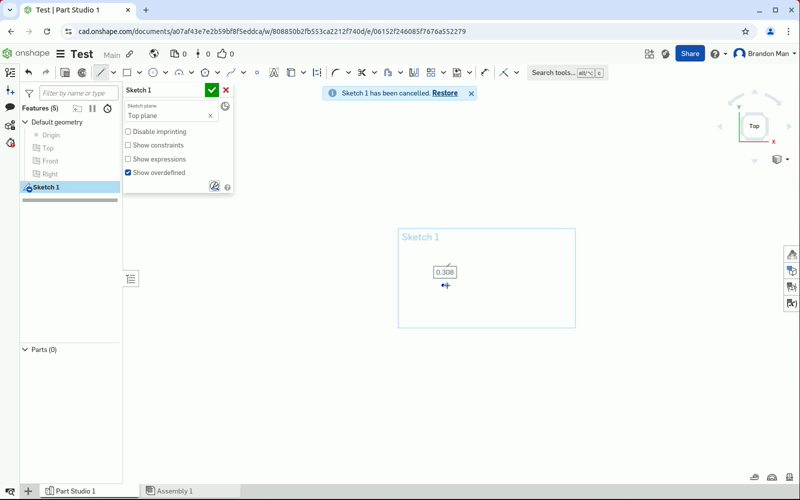
scroll(-6)
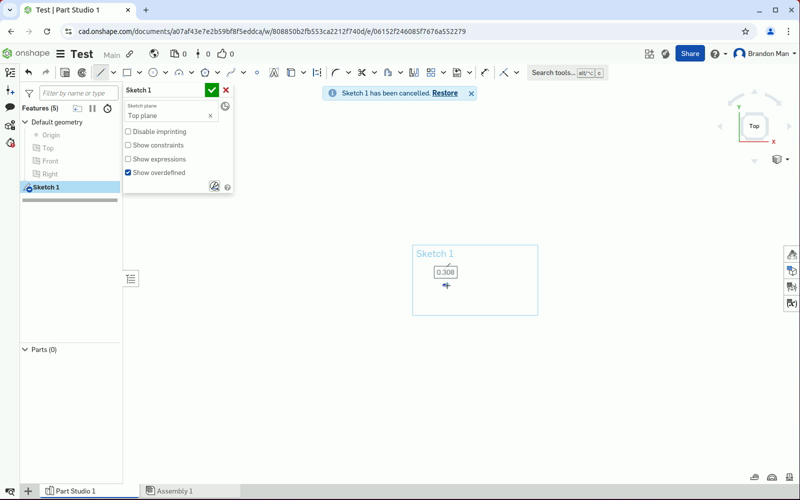
scroll(-6)
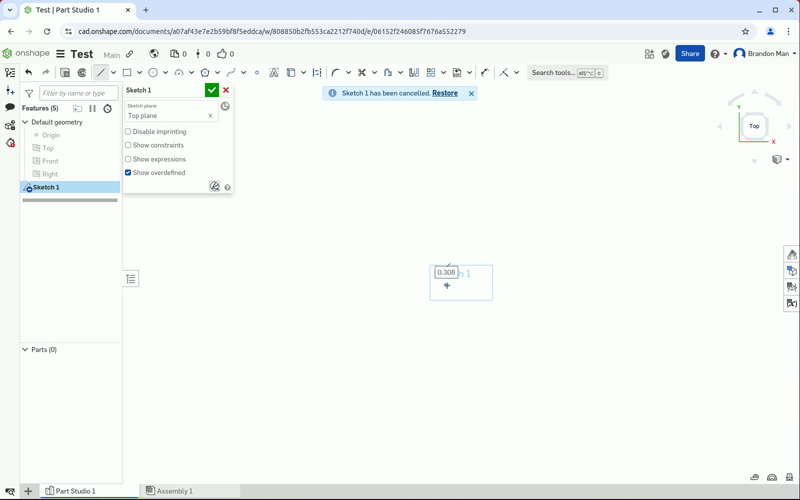
key_up(shift)
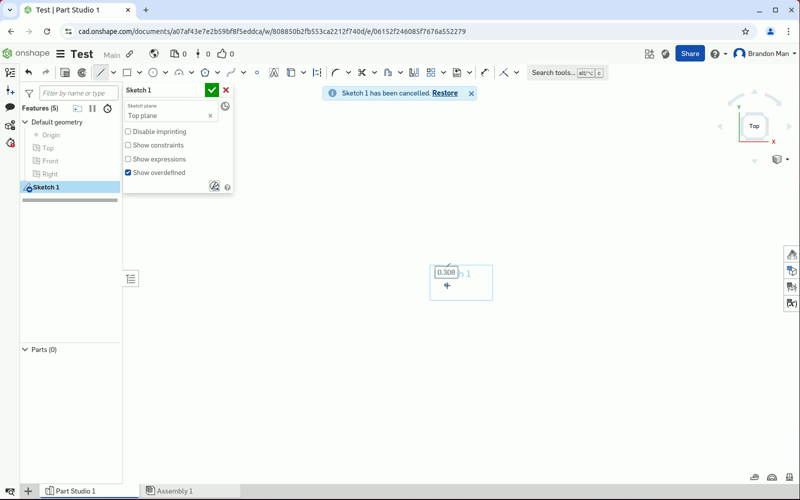
key(esc)
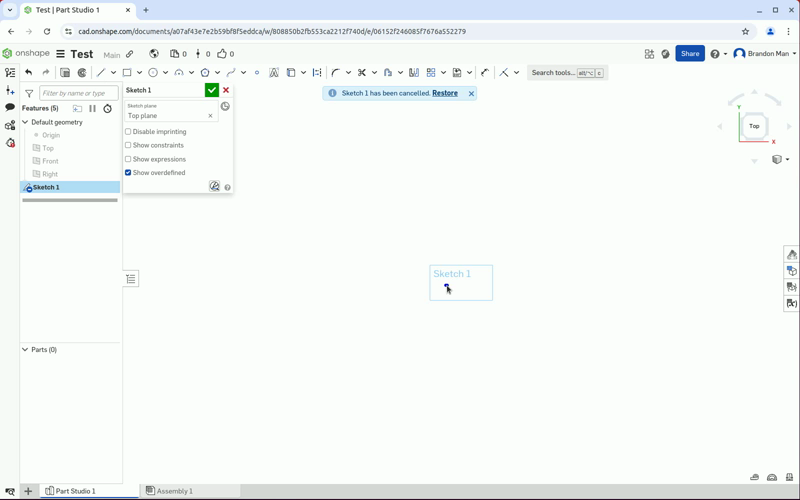
key(a)
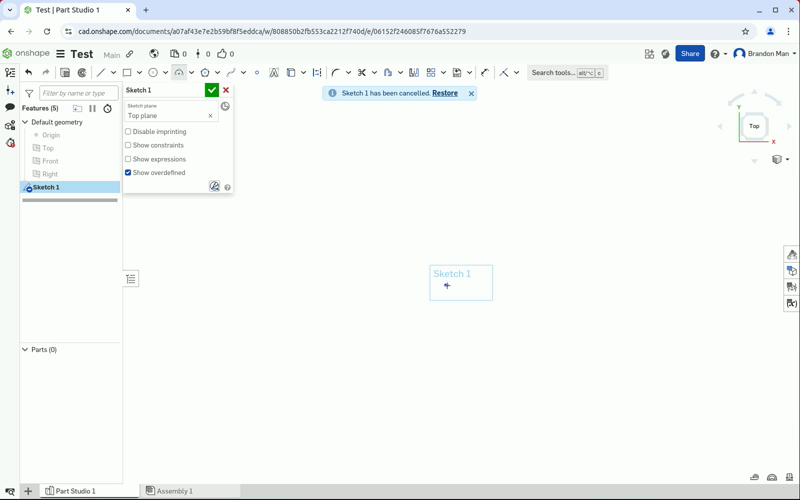
mouse_move(447, 285)
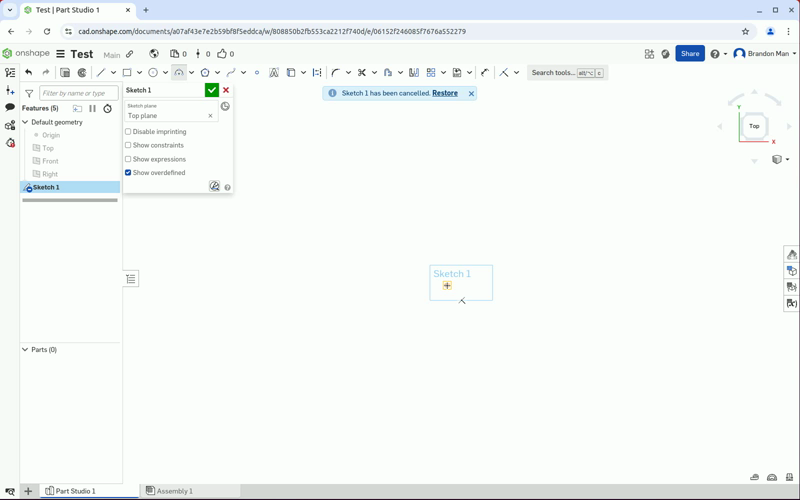
scroll(6)
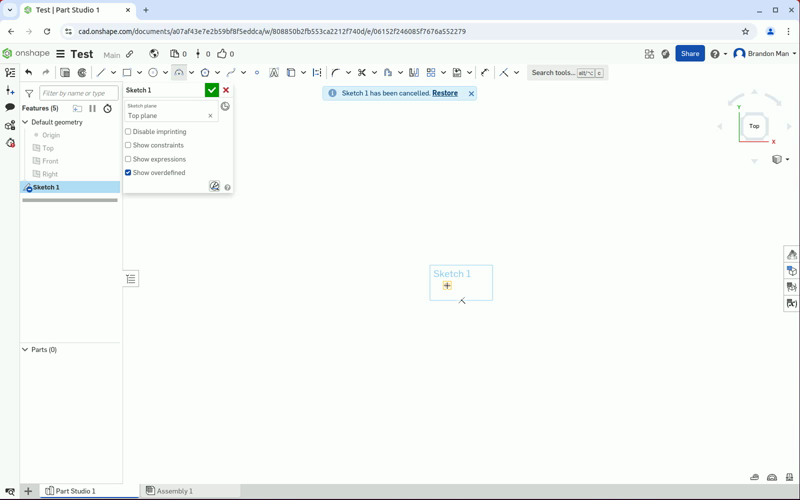
scroll(6)
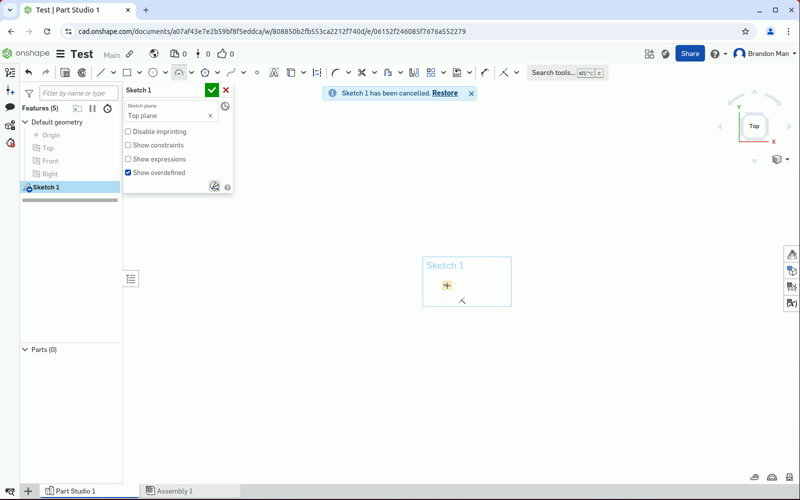
scroll(6)
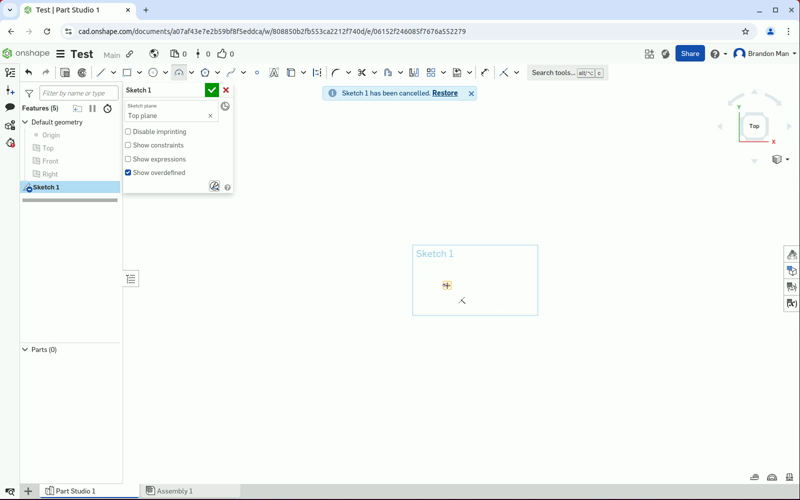
scroll(6)
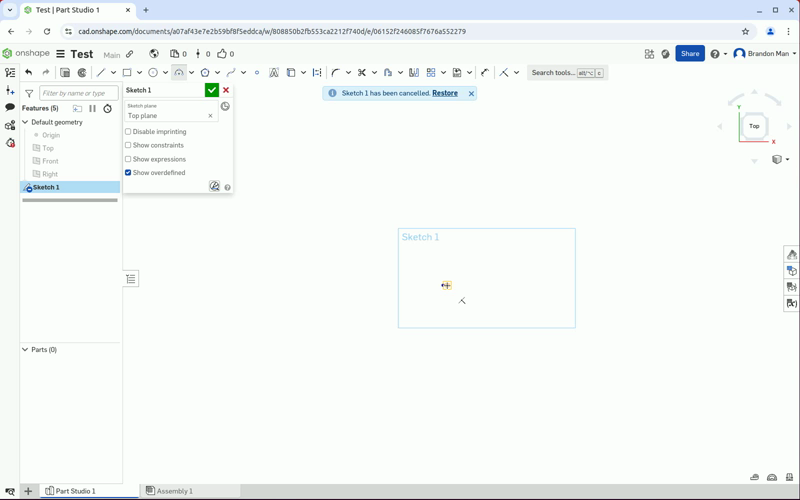
scroll(6)
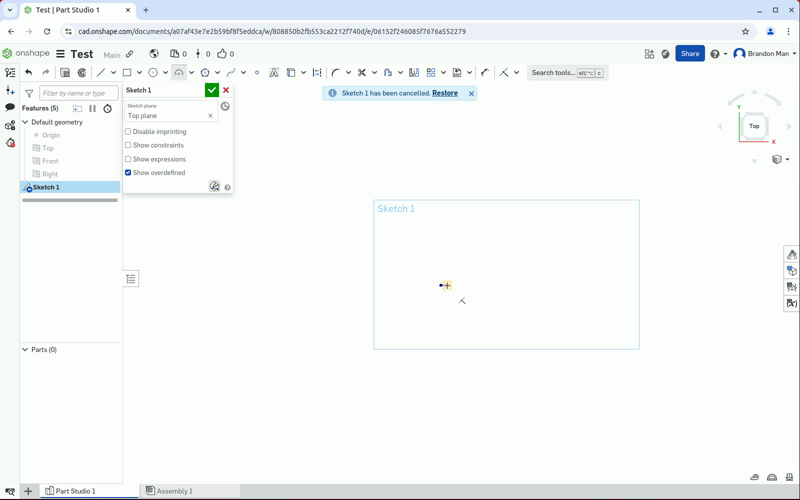
scroll(6)
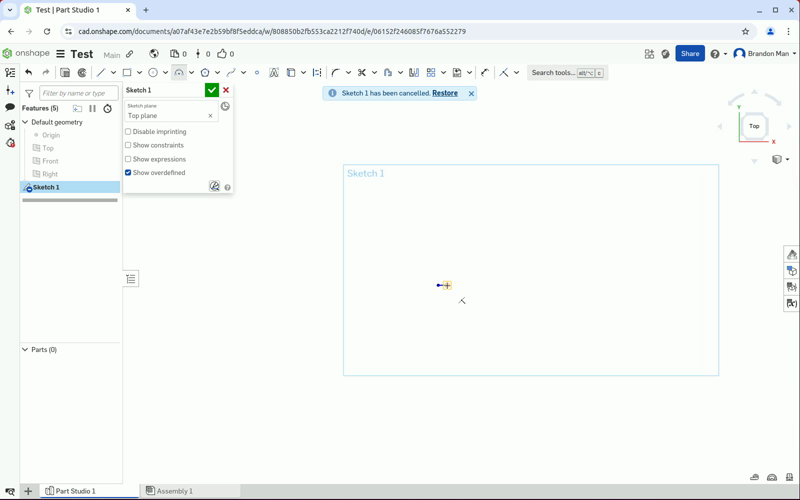
scroll(6)
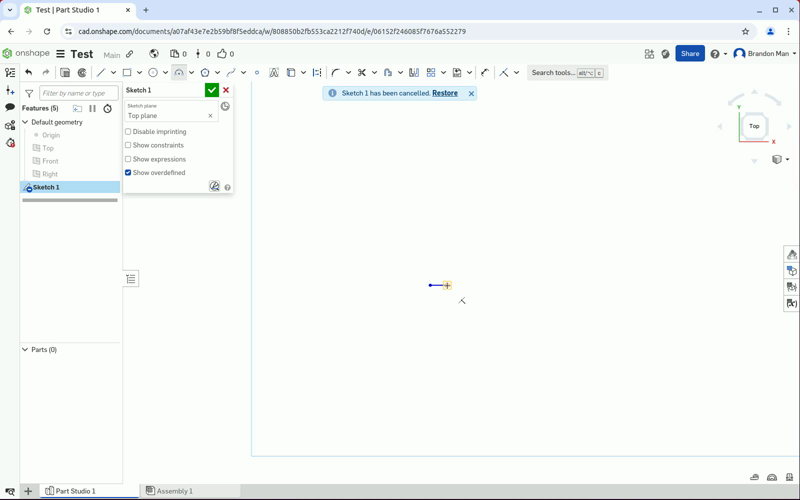
click(447, 285)
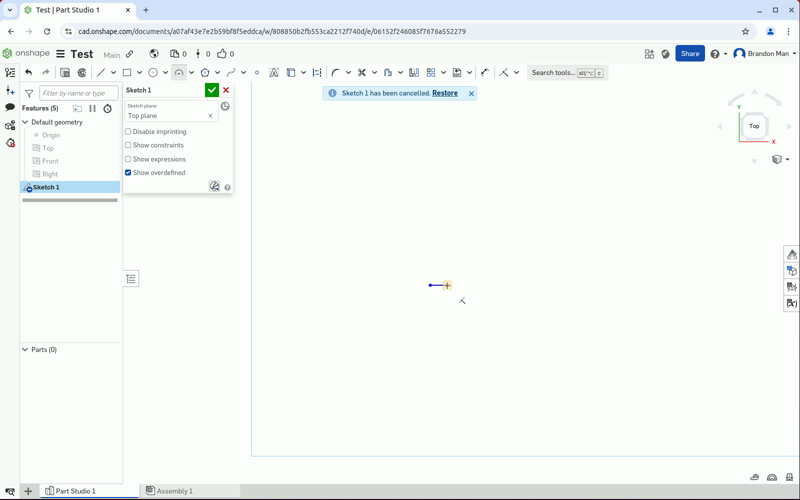
scroll(-6)
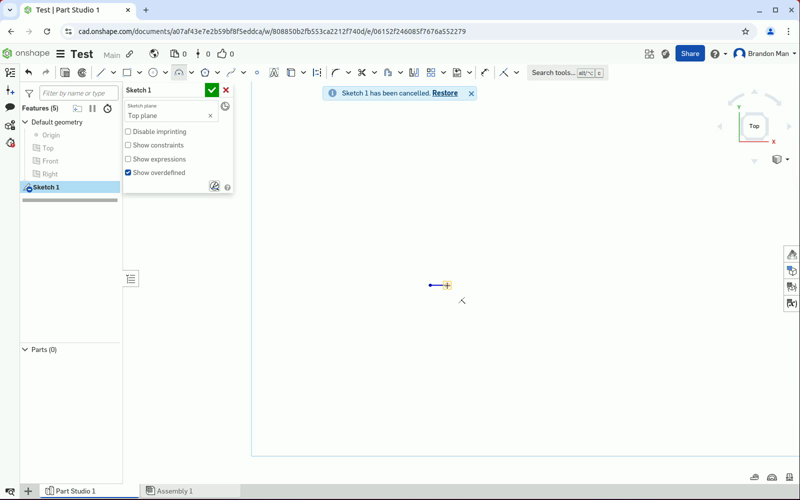
scroll(-6)
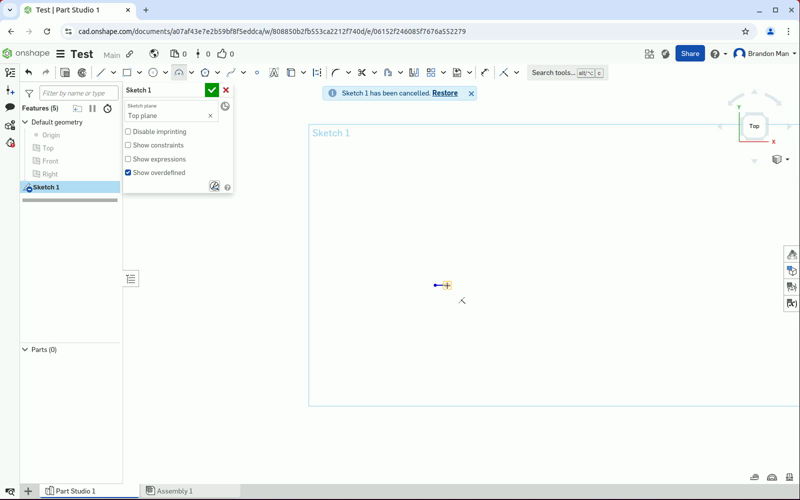
scroll(-6)
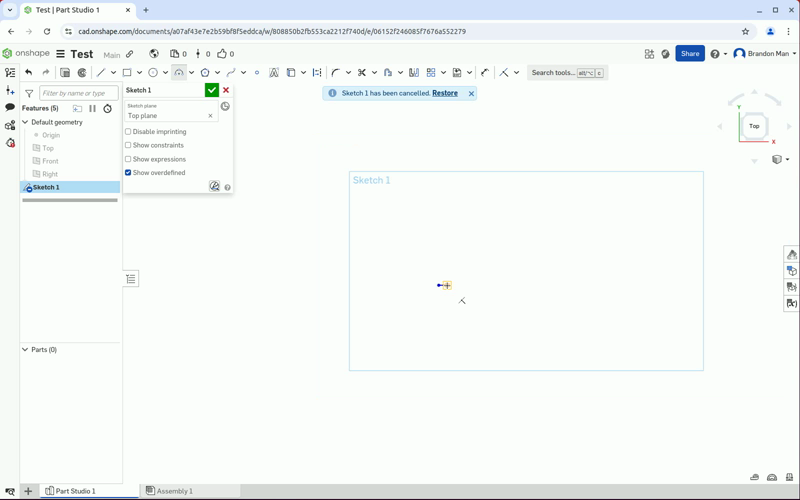
scroll(-6)
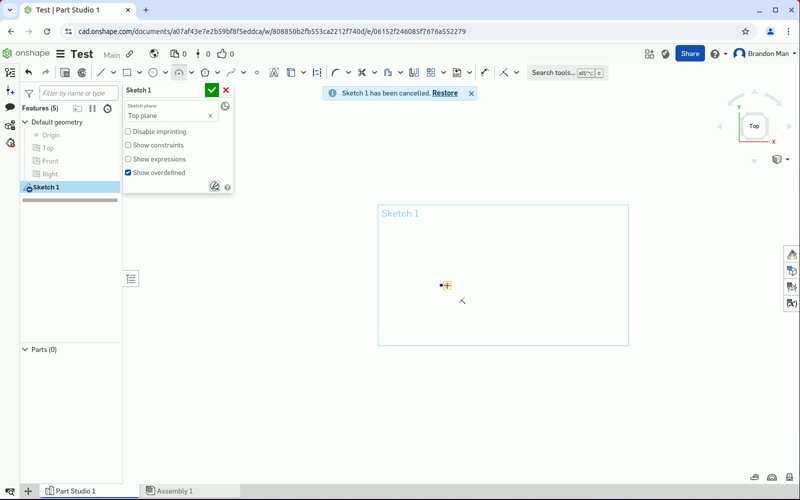
scroll(-6)
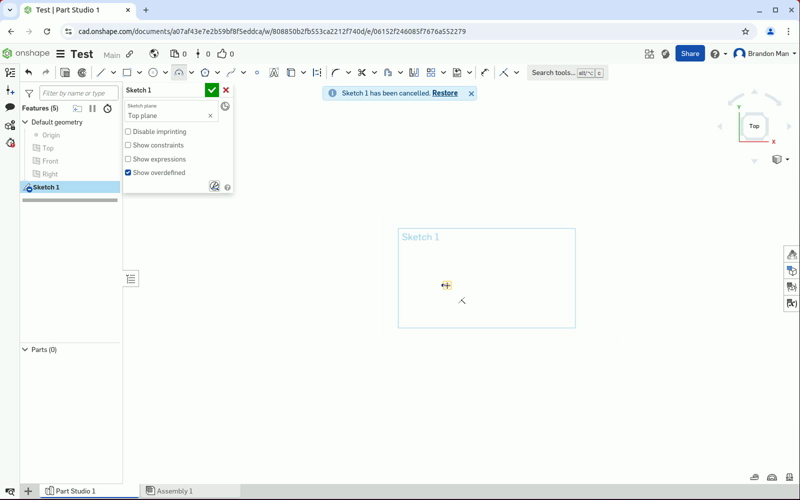
scroll(-6)
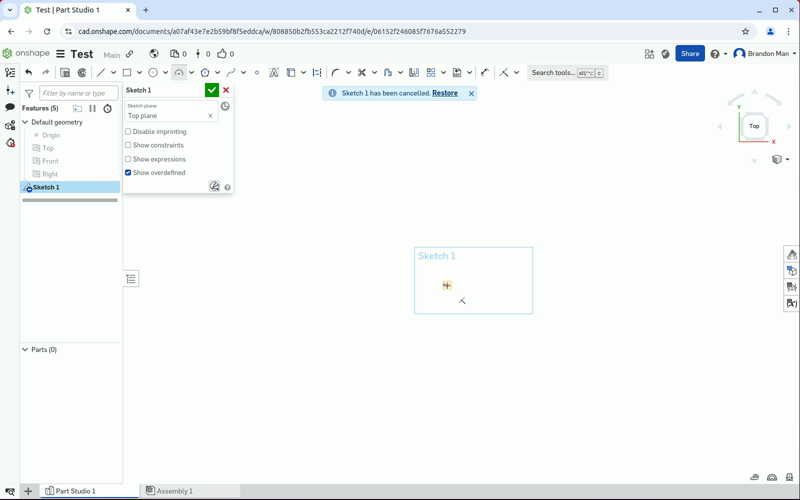
scroll(-6)
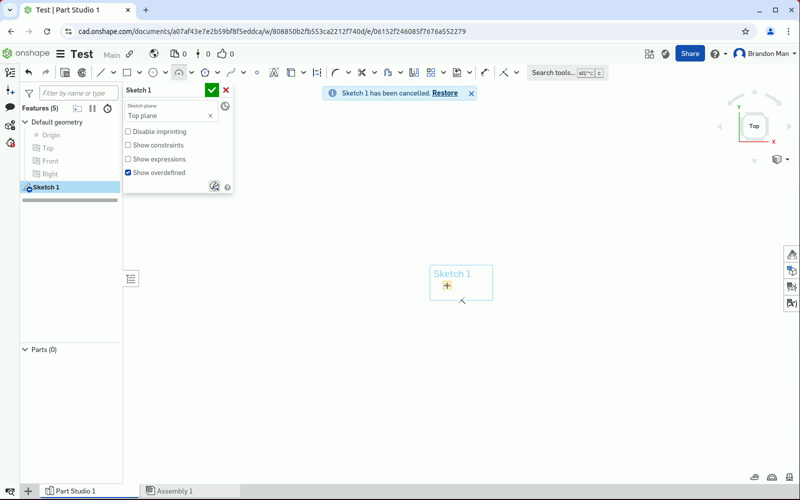
key_down(shift)
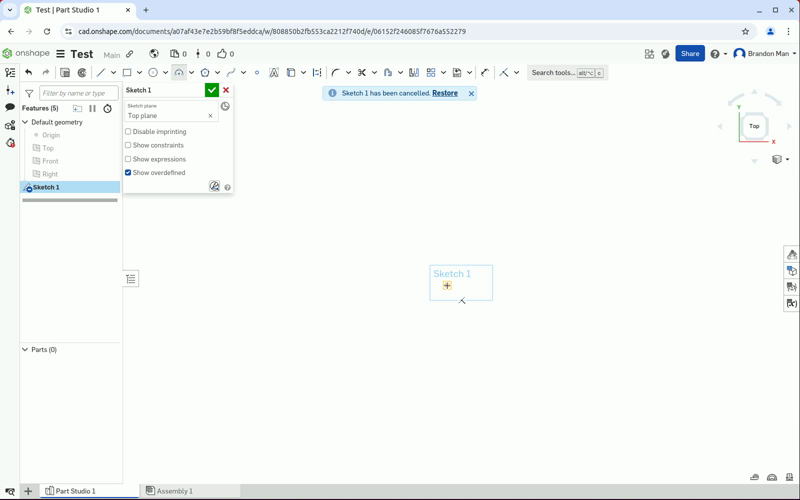
mouse_move(447, 279)
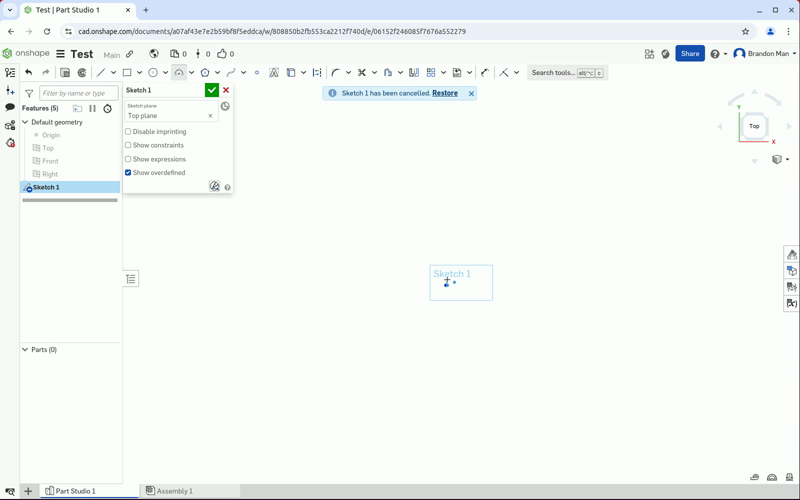
scroll(6)
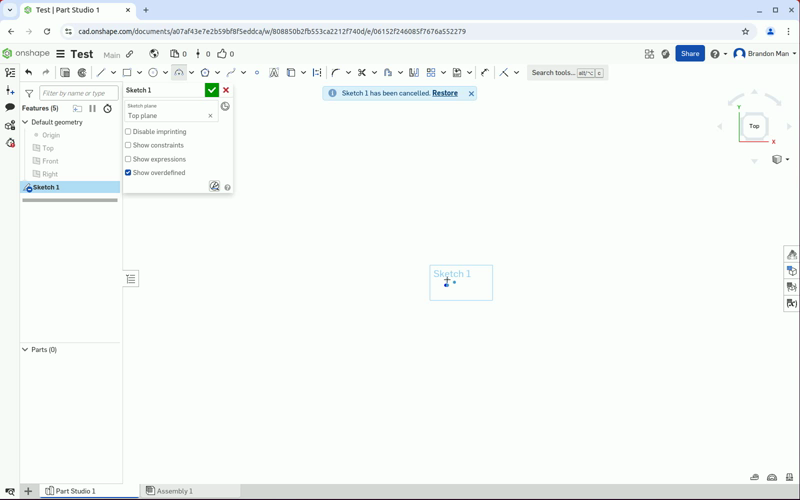
scroll(6)
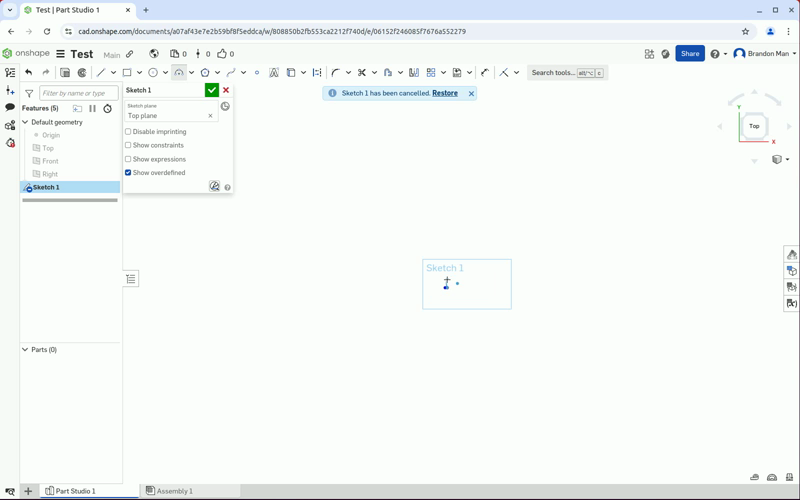
scroll(6)
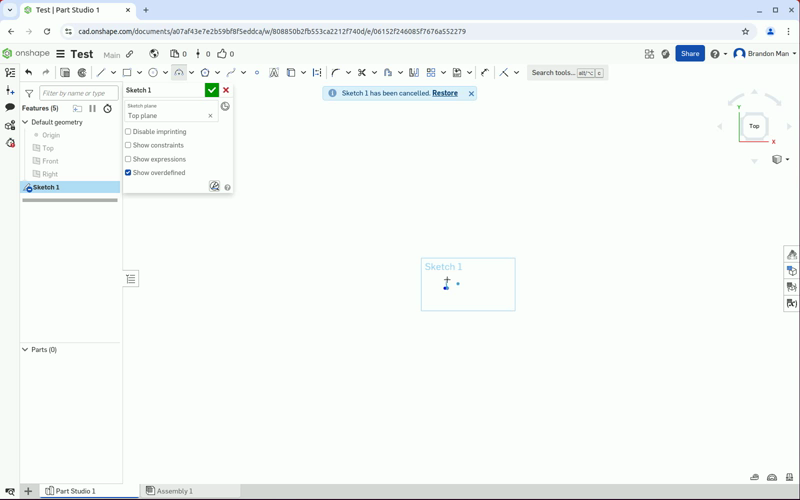
scroll(6)
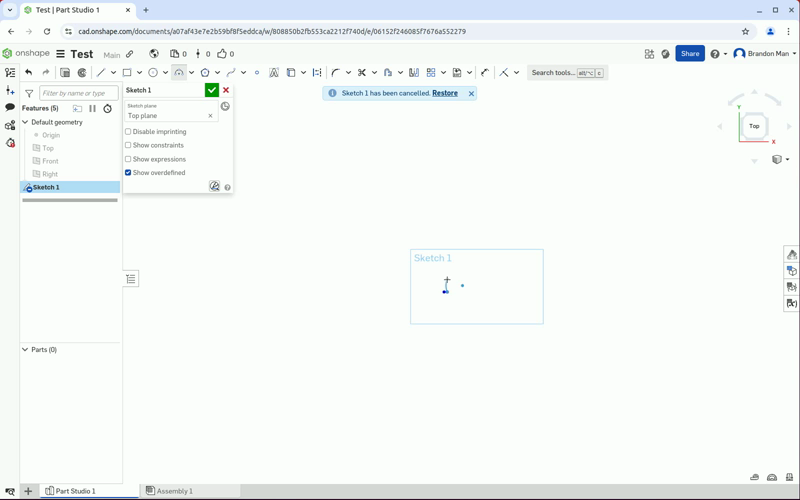
scroll(6)
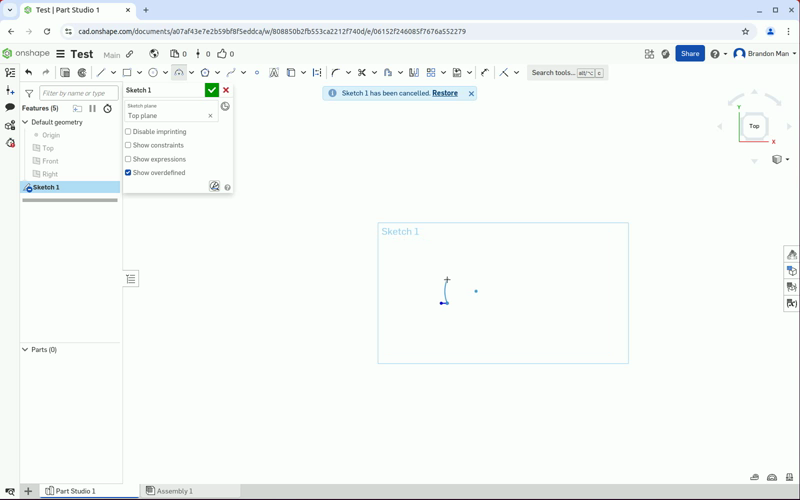
scroll(6)
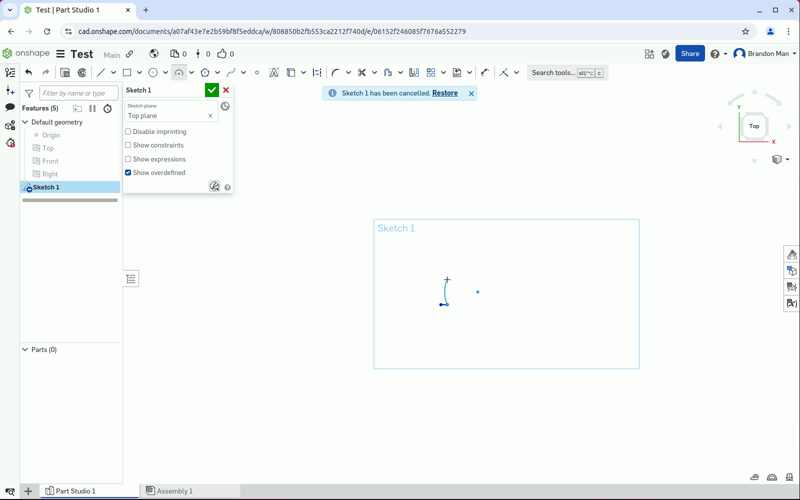
scroll(6)
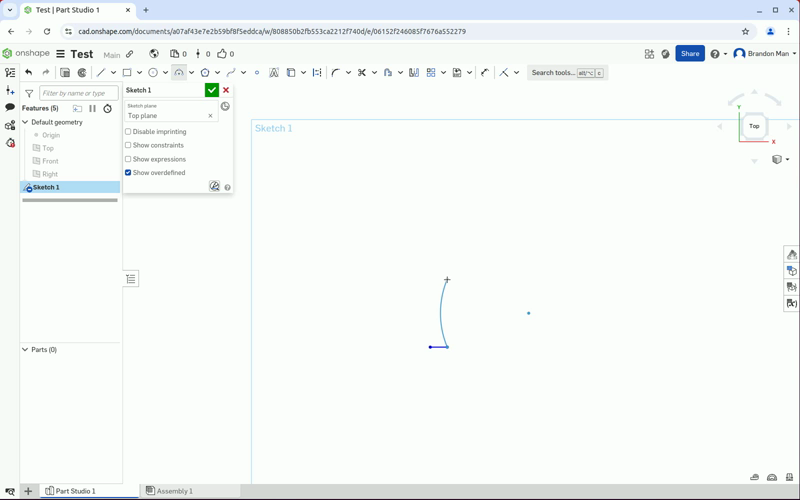
click(447, 279)
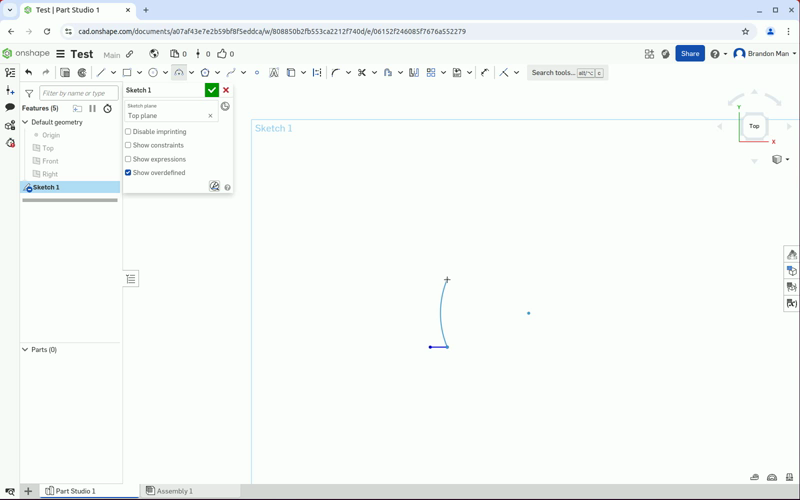
scroll(-6)
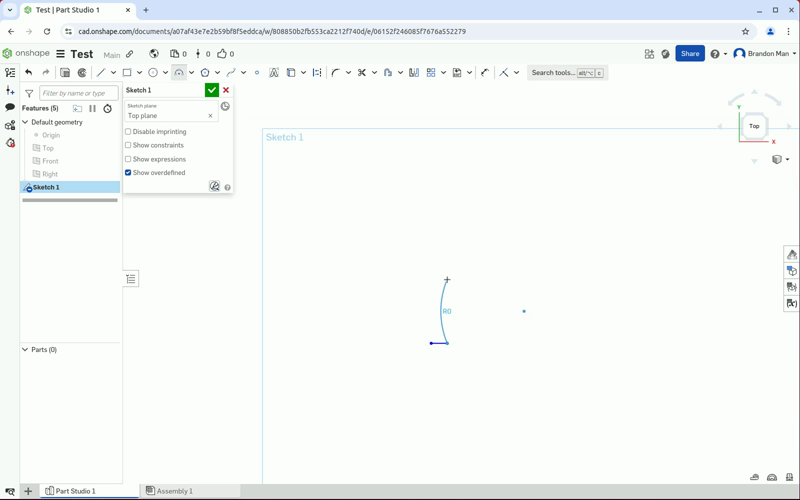
scroll(-6)
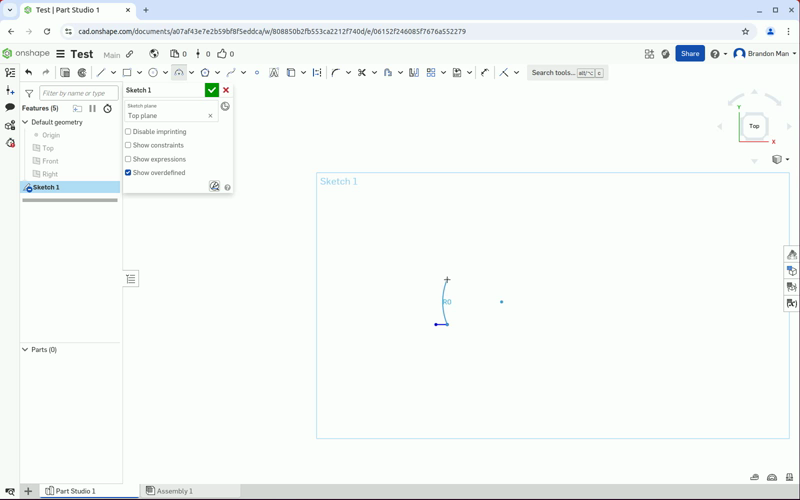
scroll(-6)
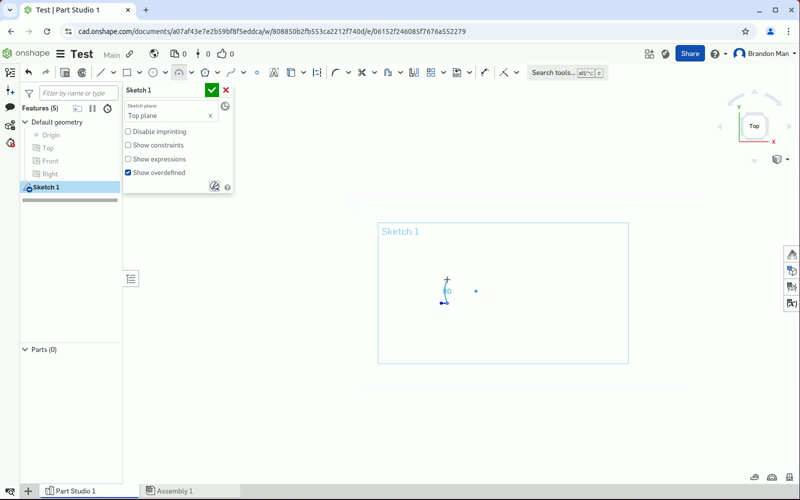
scroll(-6)
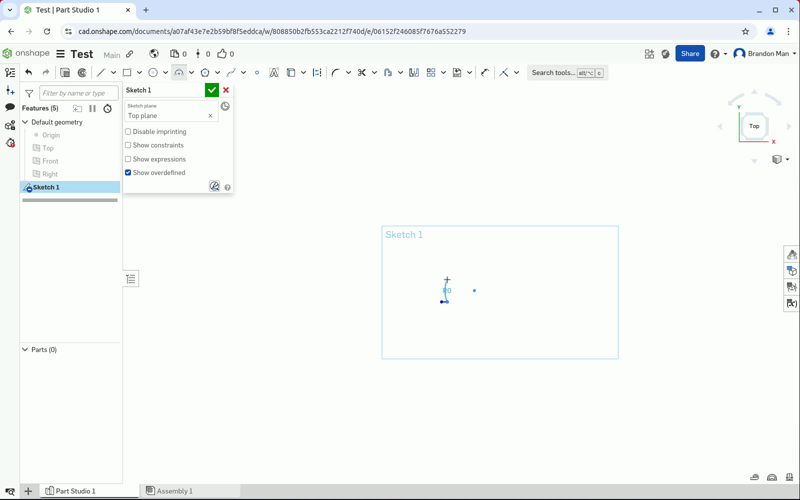
scroll(-6)
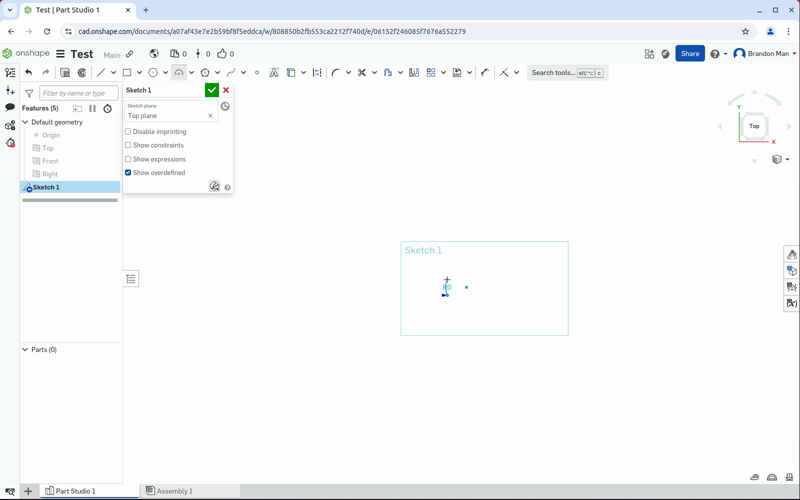
scroll(-6)
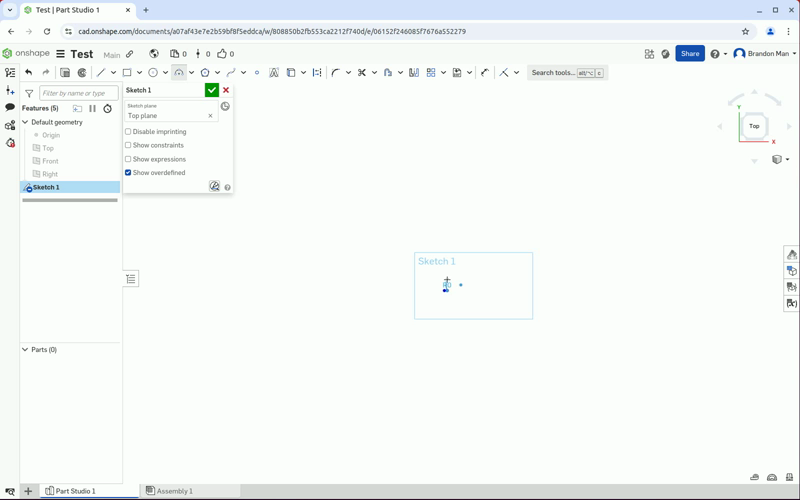
scroll(-6)
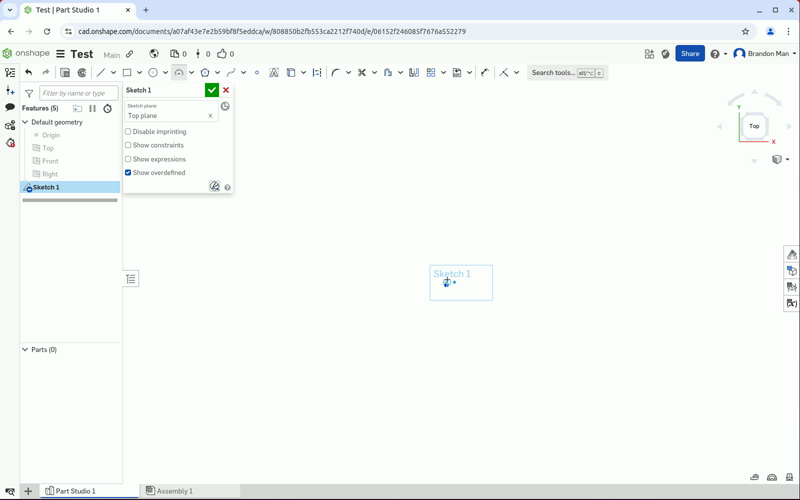
mouse_move(462, 283)
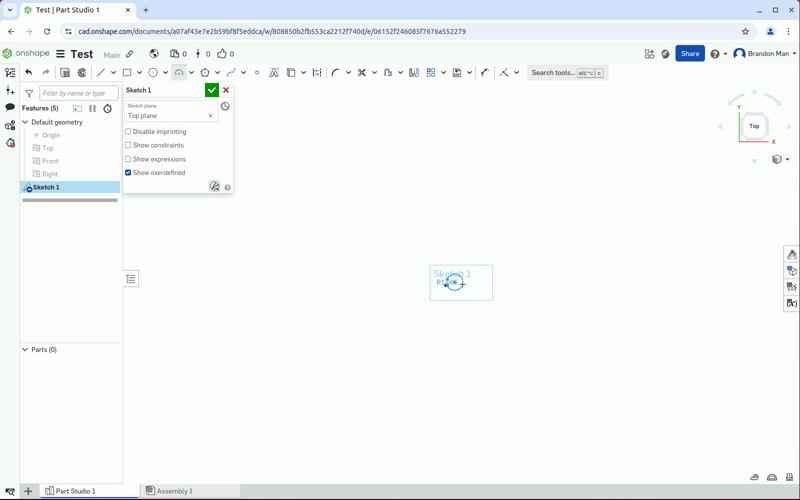
scroll(6)
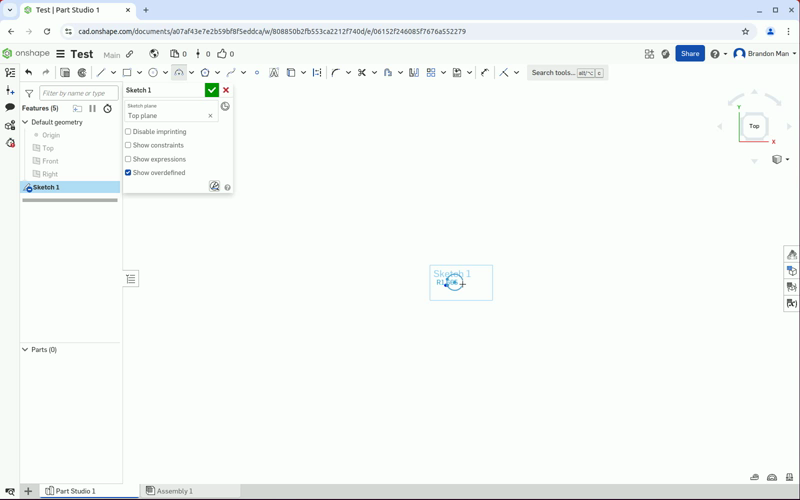
scroll(6)
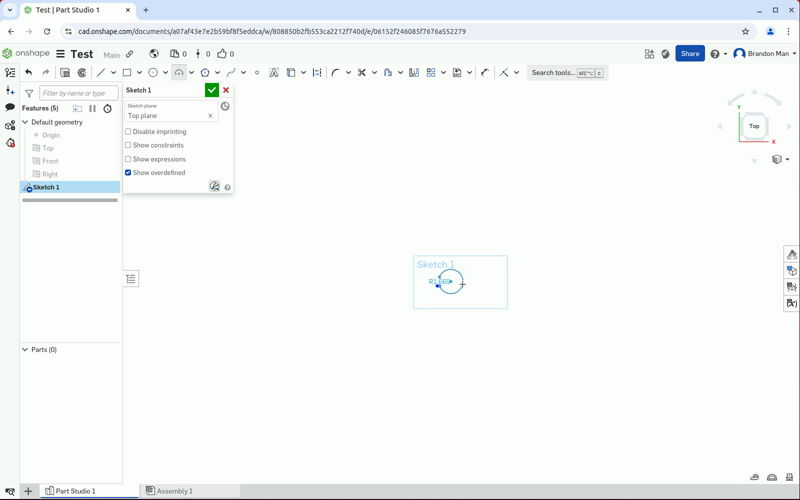
scroll(6)
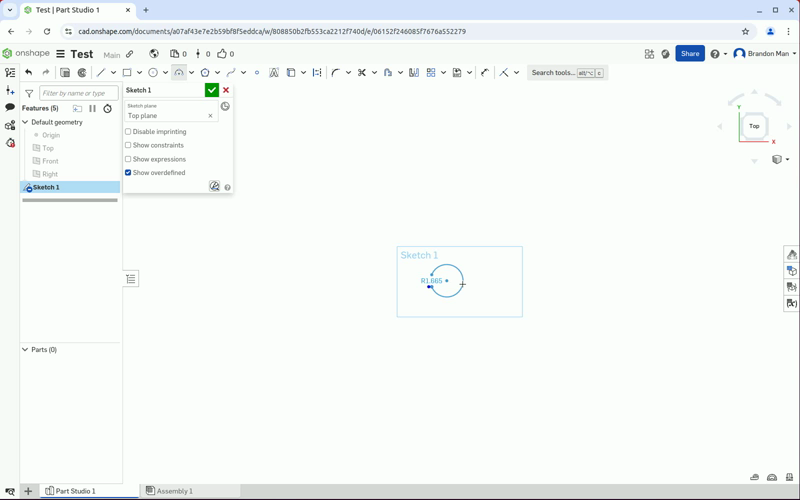
scroll(6)
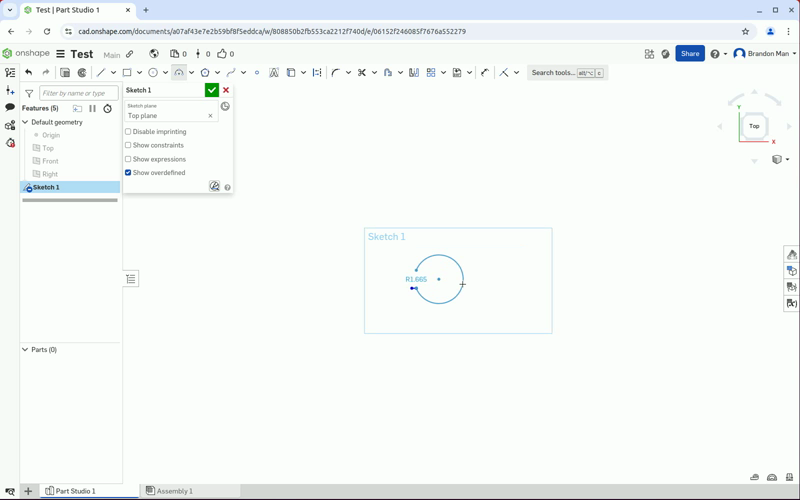
scroll(6)
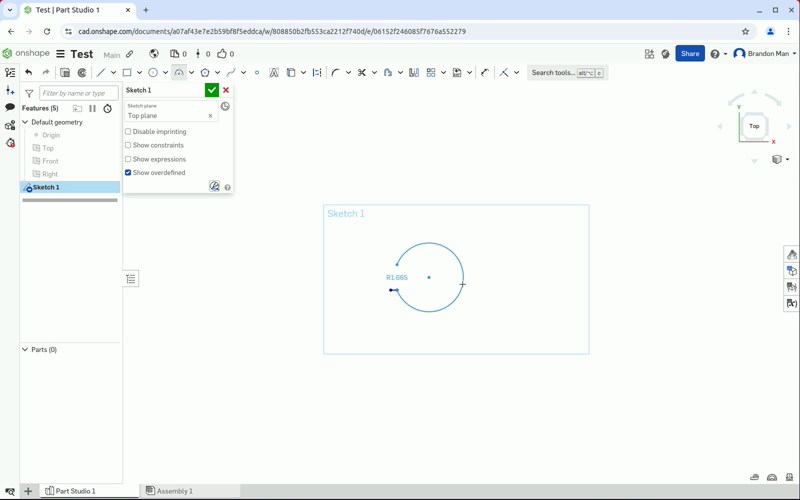
scroll(6)
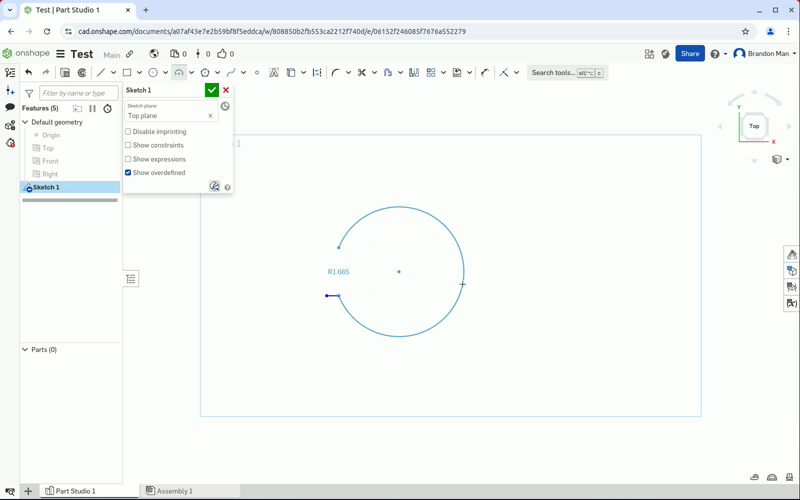
scroll(6)
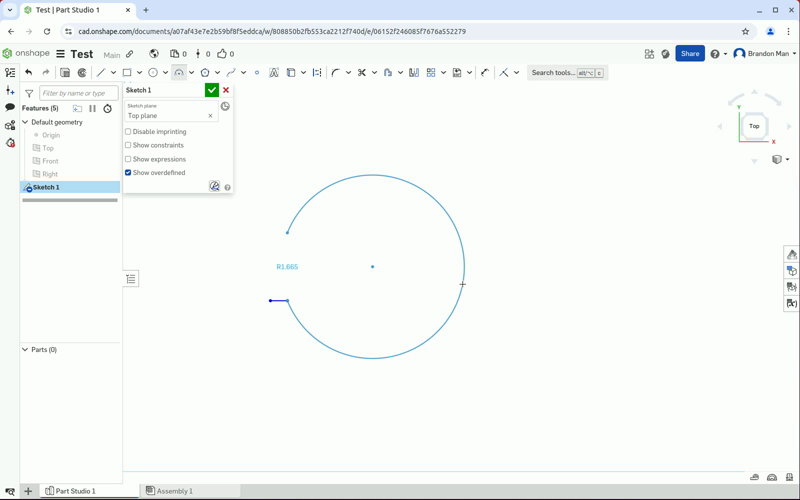
click(462, 283)
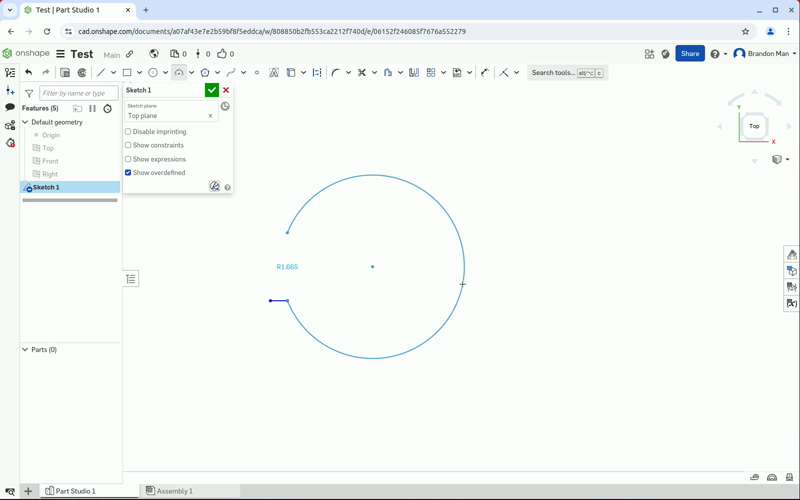
scroll(-6)
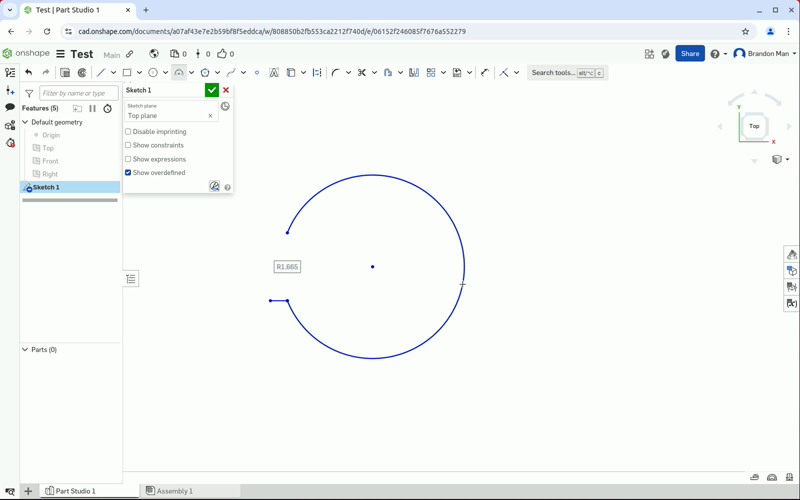
scroll(-6)
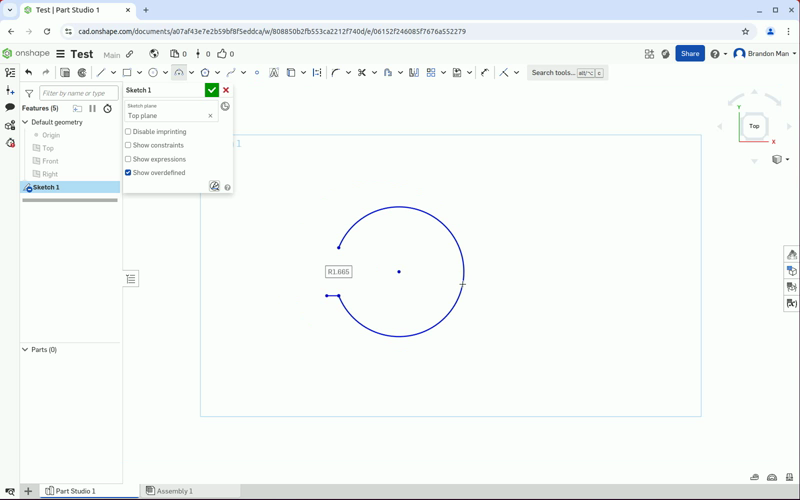
scroll(-6)
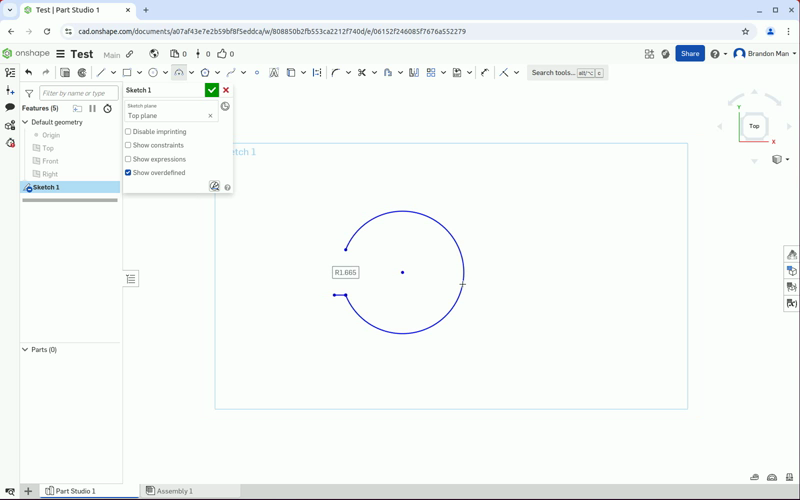
scroll(-6)
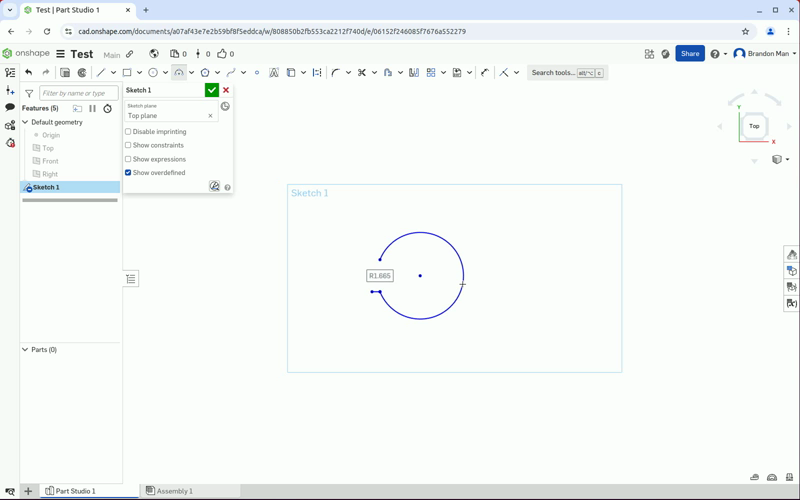
scroll(-6)
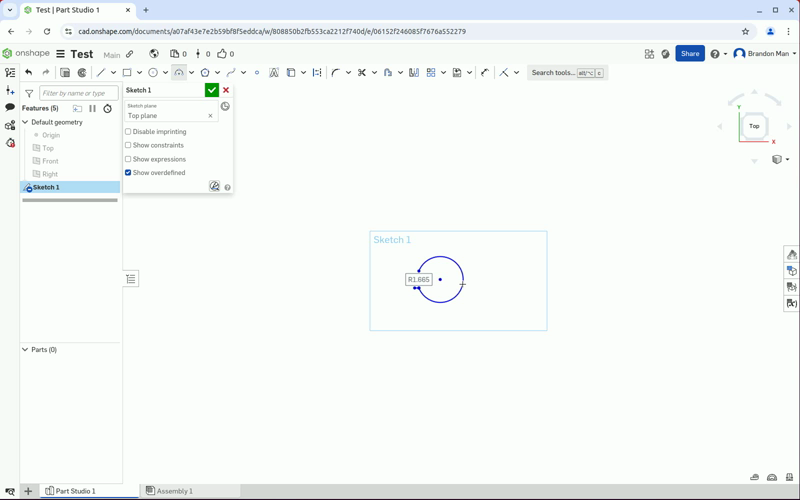
scroll(-6)
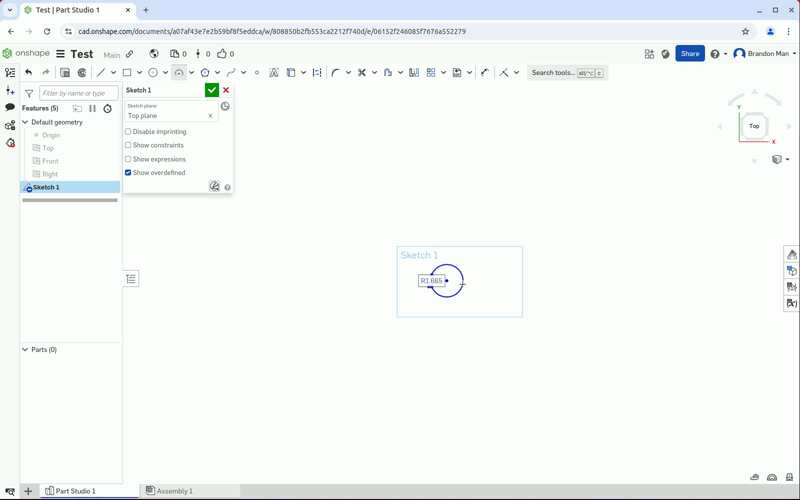
scroll(-6)
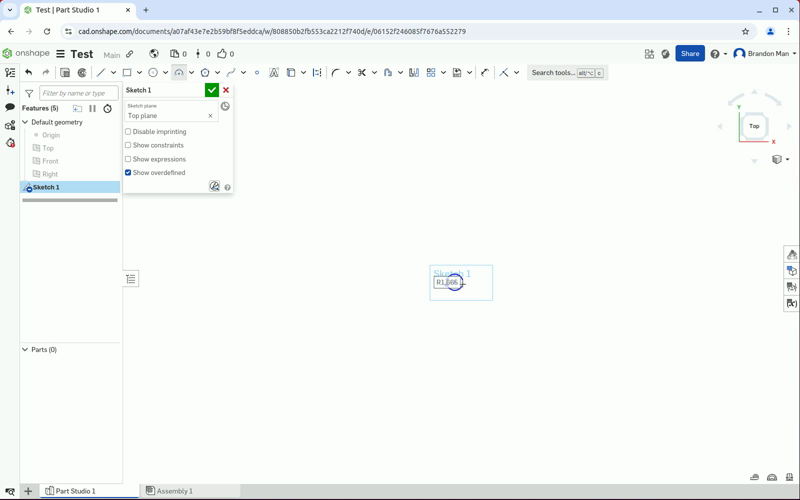
key_up(shift)
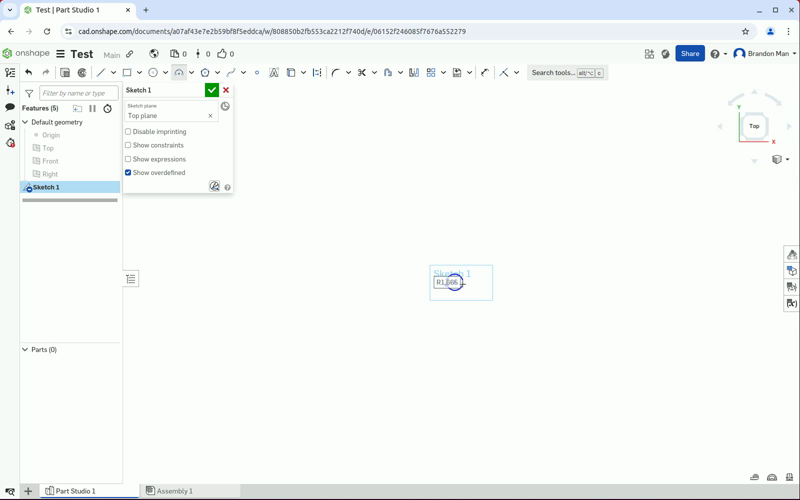
key(esc)
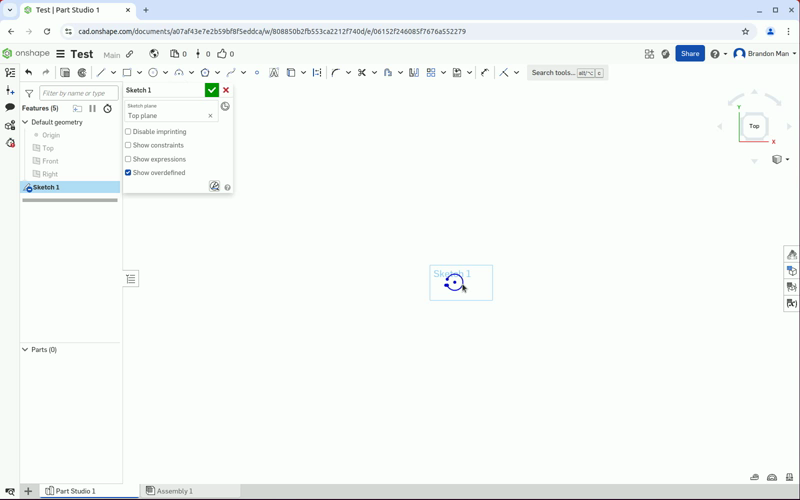
key(l)
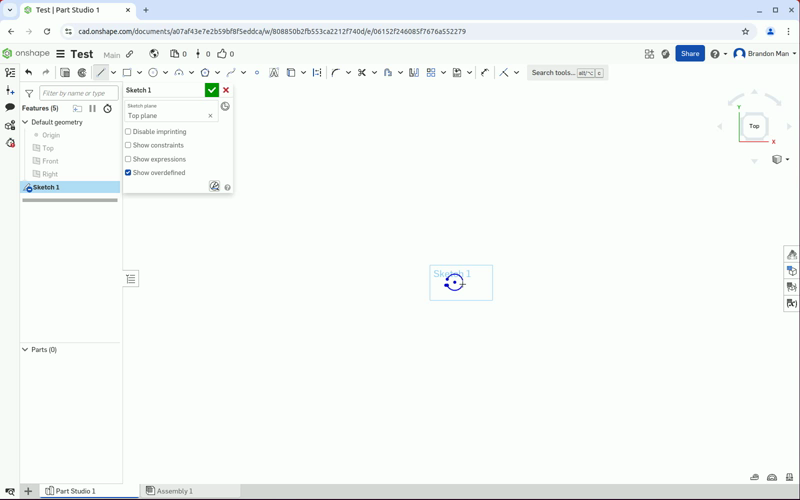
mouse_move(447, 279)
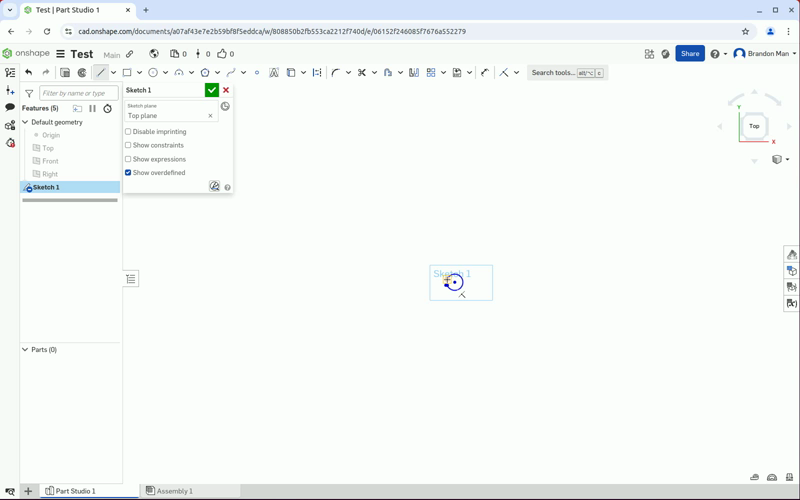
click(447, 279)
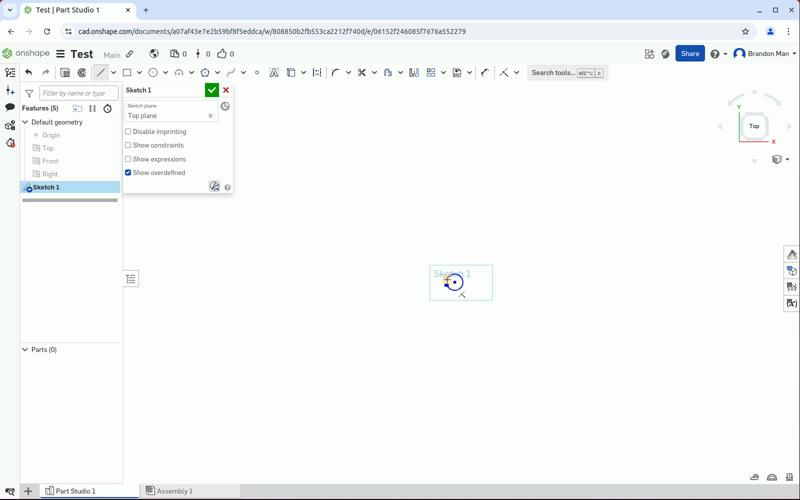
key_down(shift)
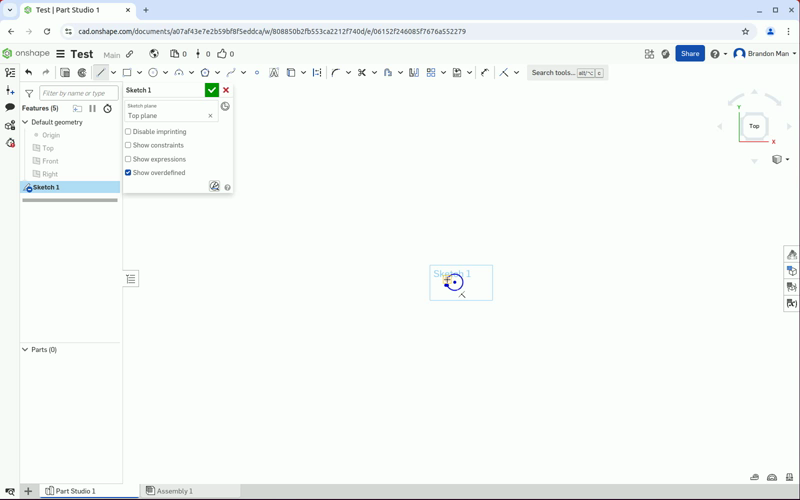
mouse_move(477, 279)
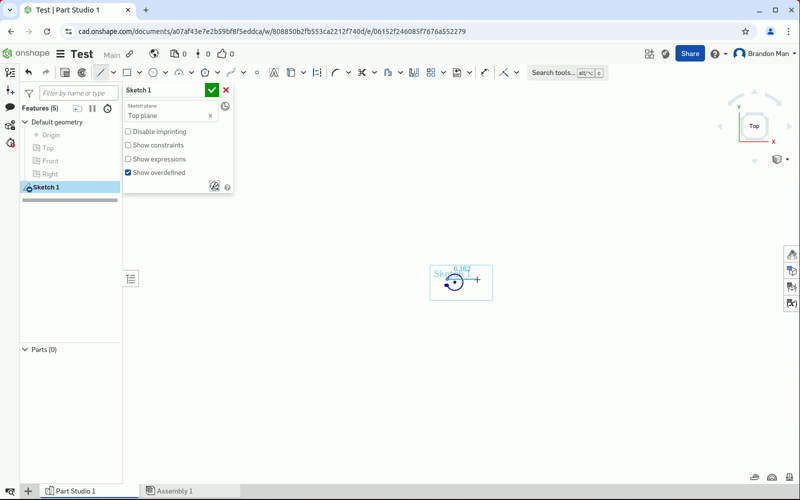
mouse_move(445, 279)
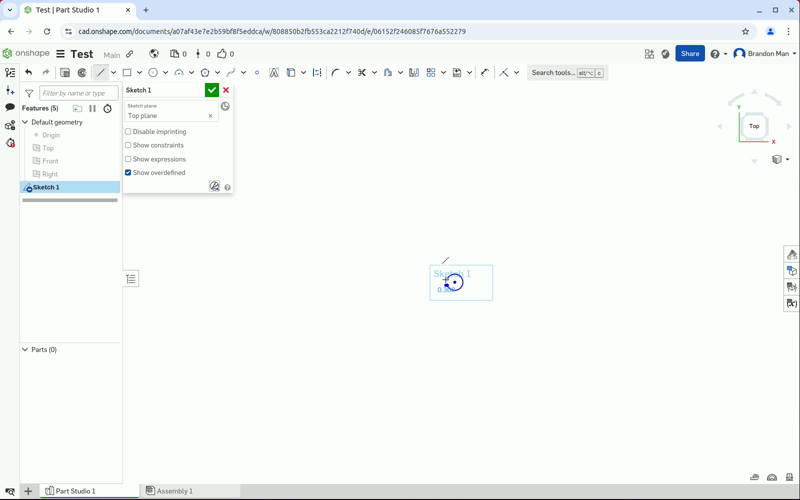
scroll(6)
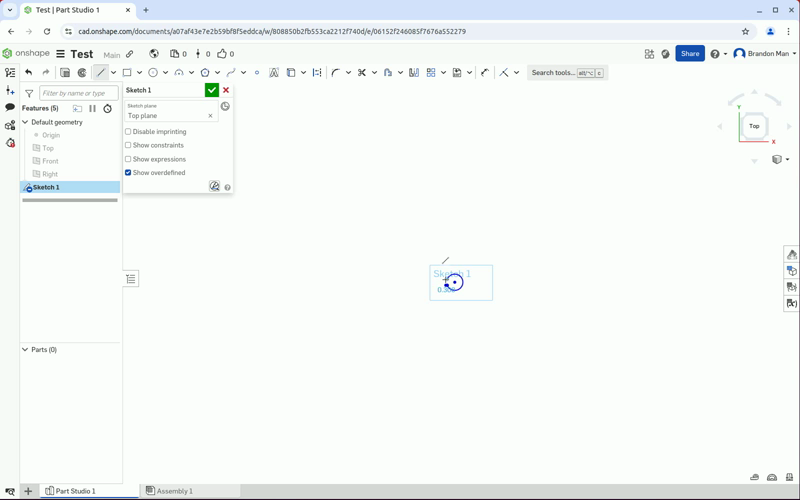
scroll(6)
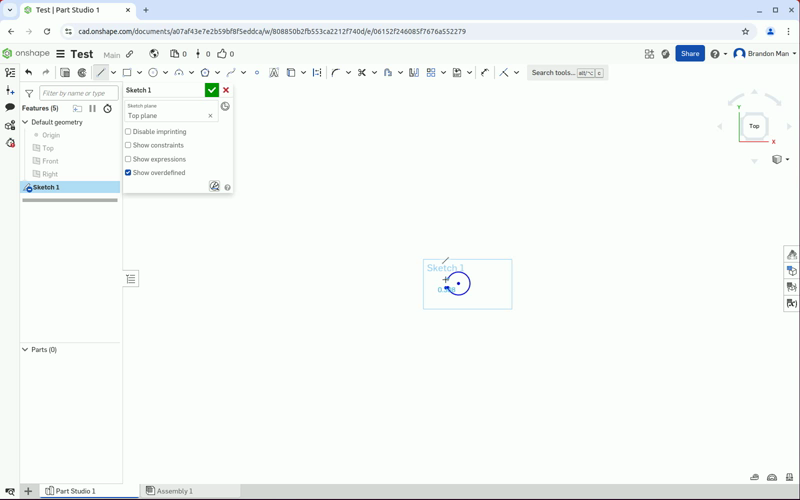
scroll(6)
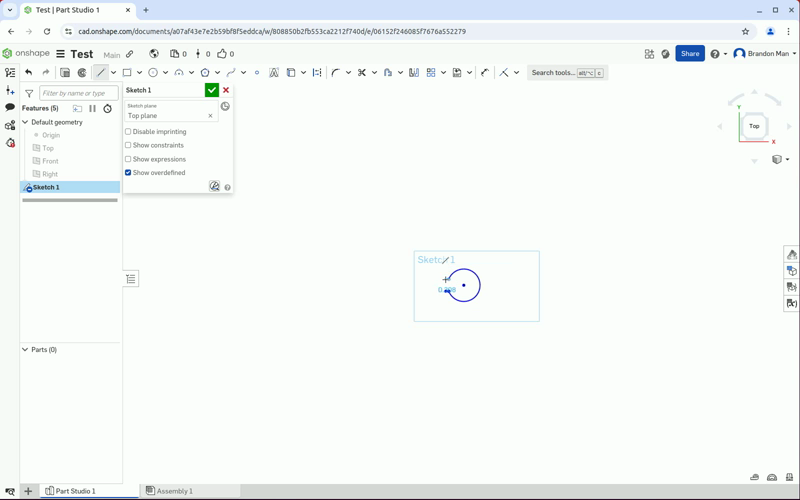
scroll(6)
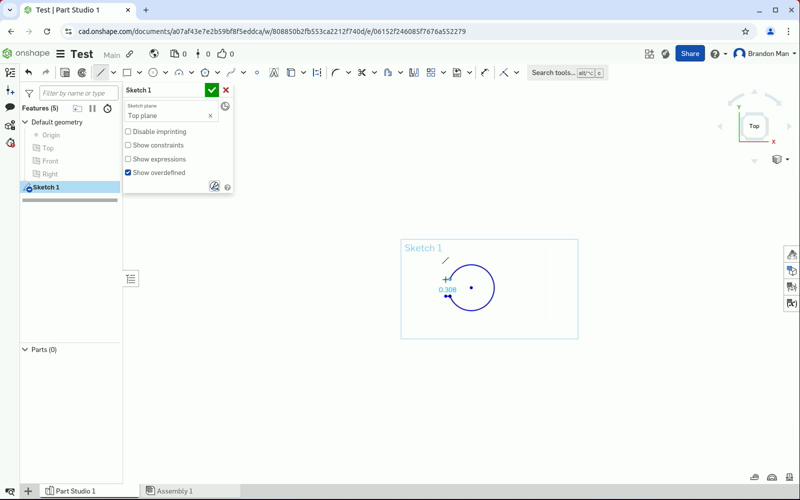
scroll(6)
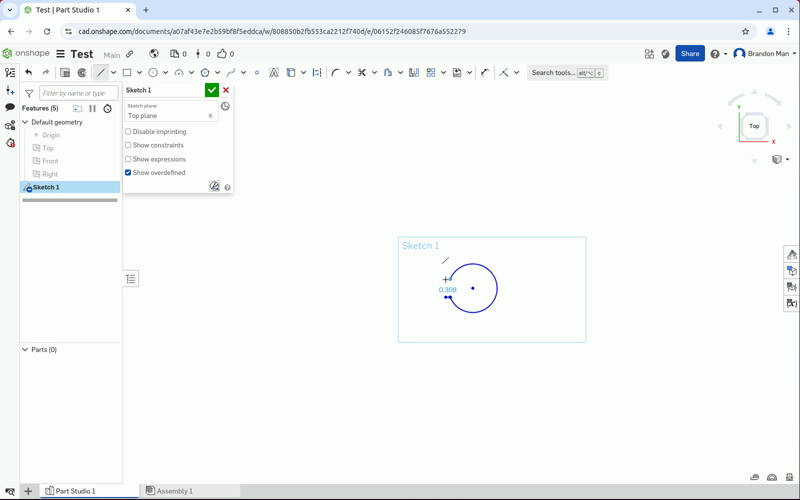
scroll(6)
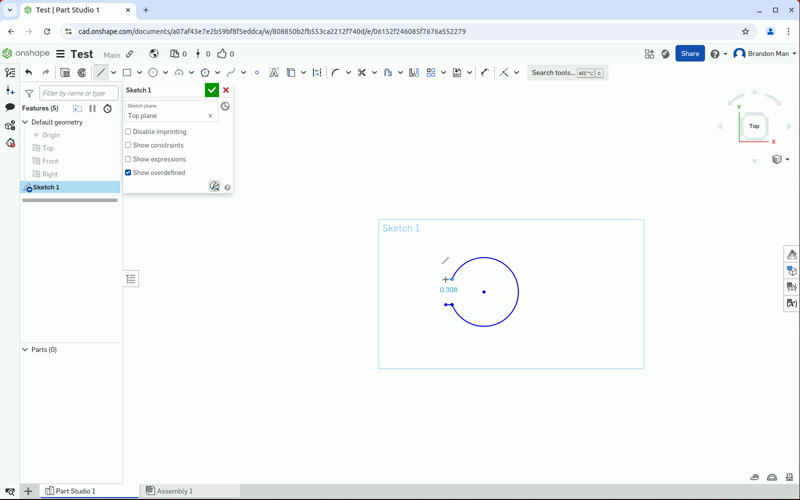
scroll(6)
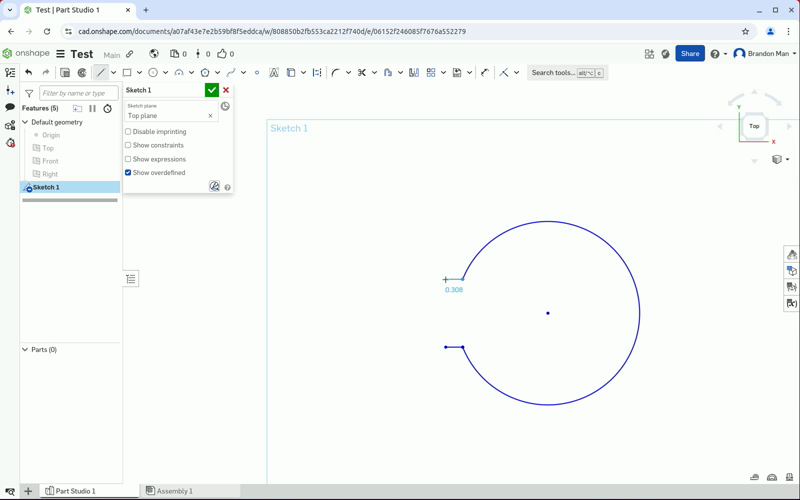
click(445, 279)
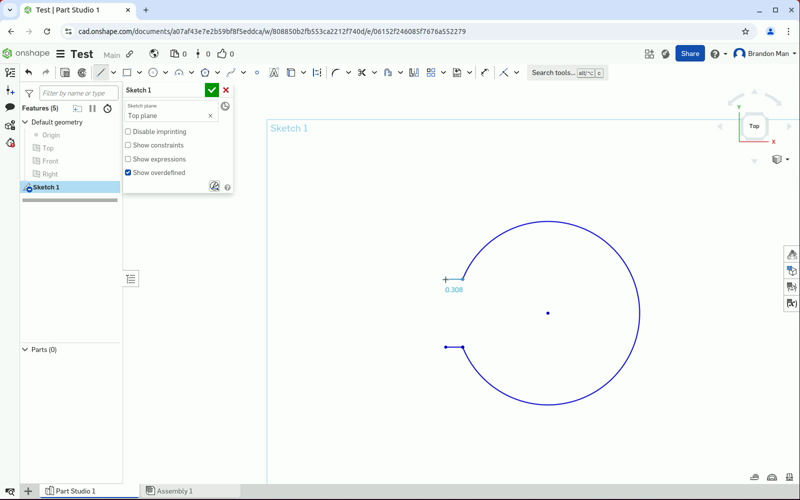
scroll(-6)
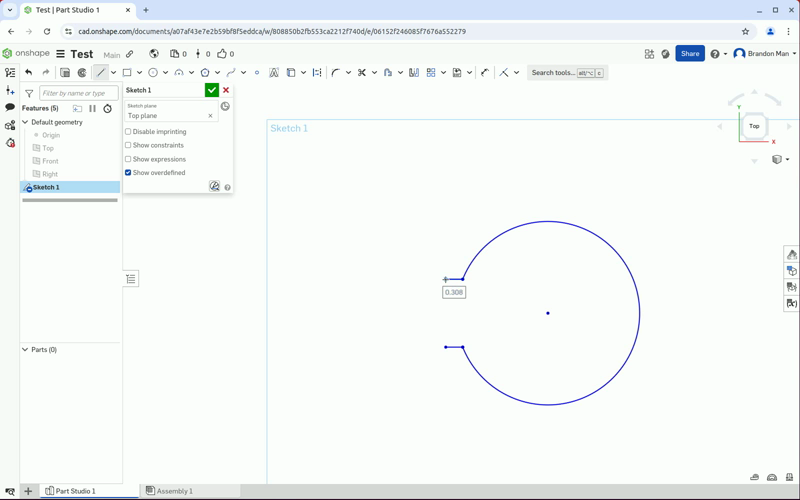
scroll(-6)
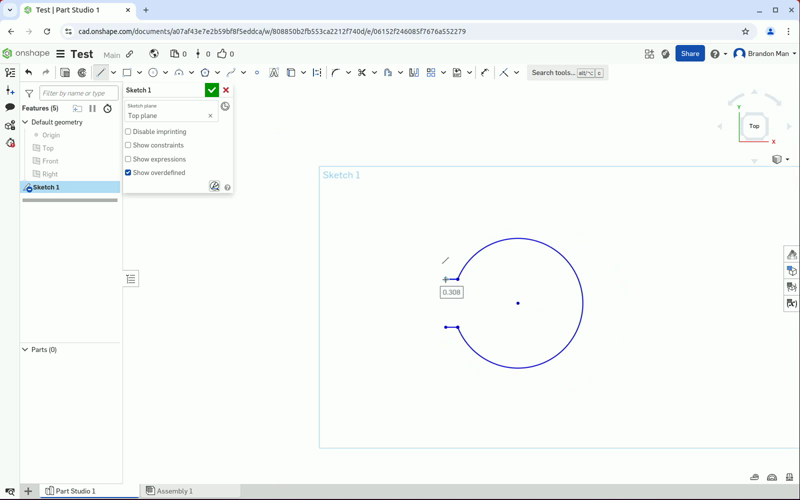
scroll(-6)
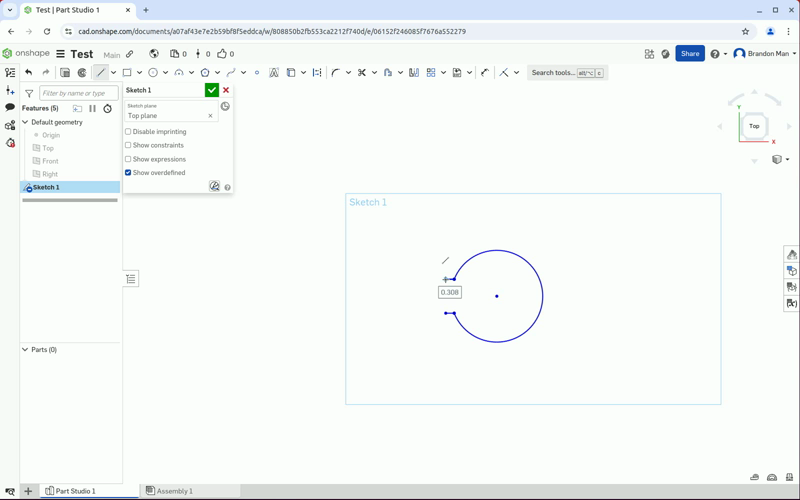
scroll(-6)
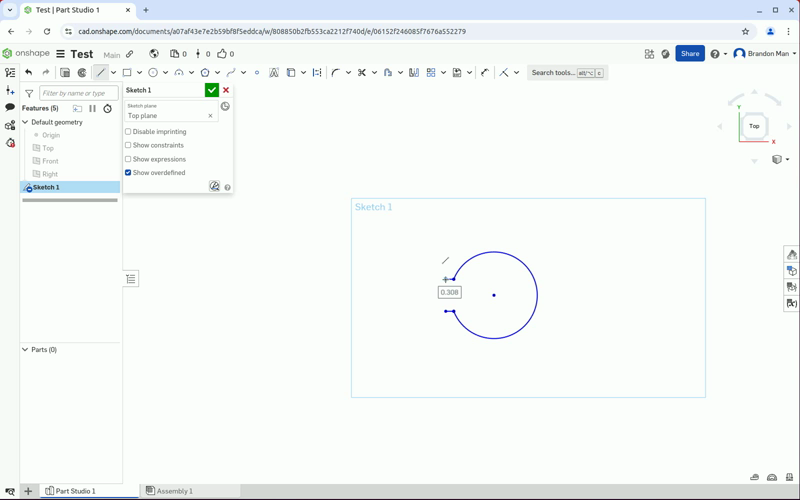
scroll(-6)
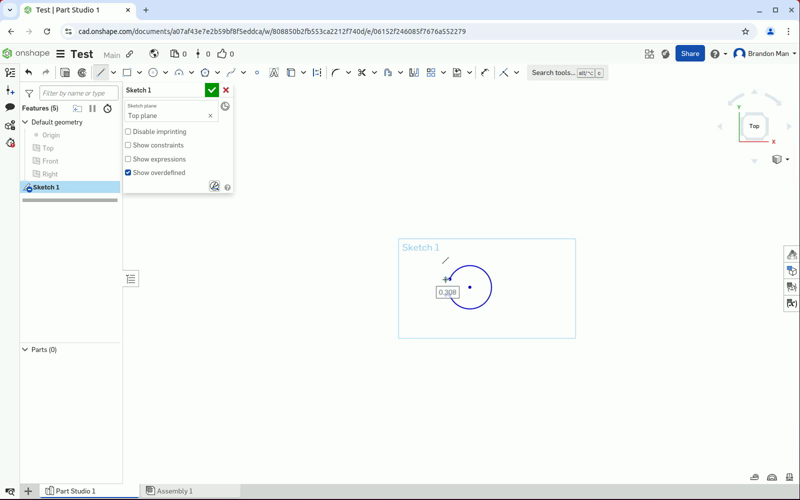
scroll(-6)
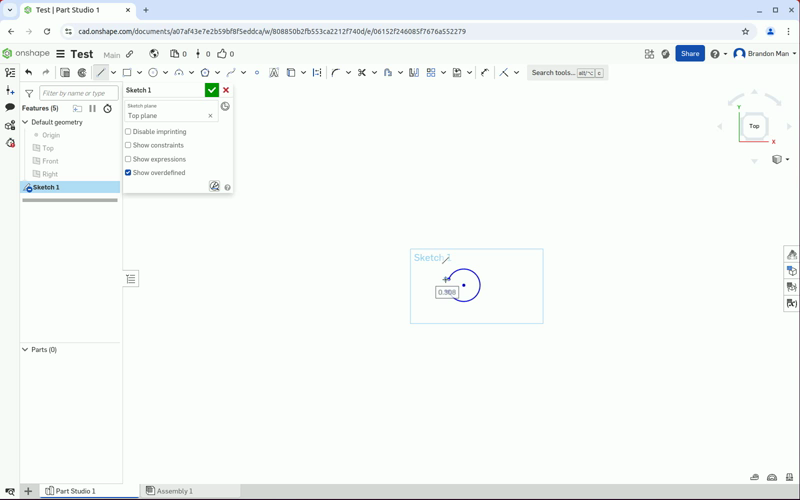
scroll(-6)
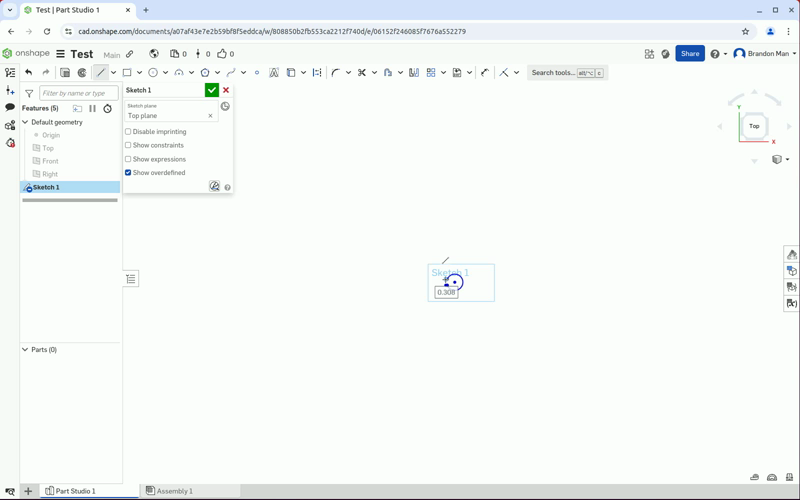
key_up(shift)
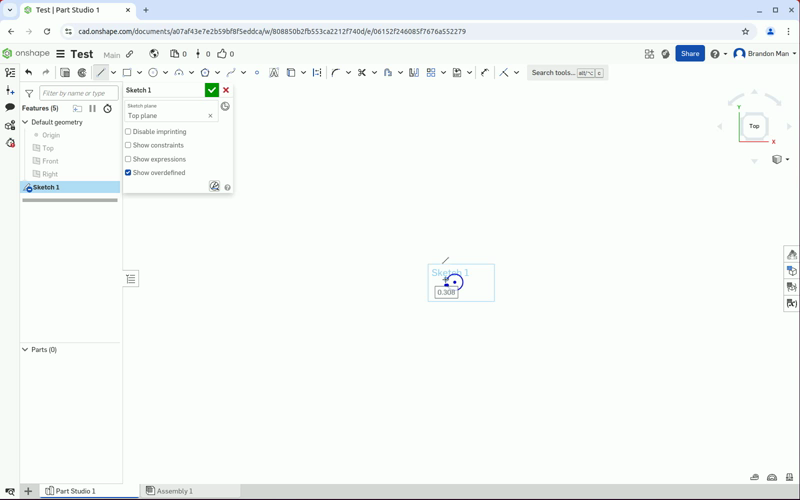
key(esc)
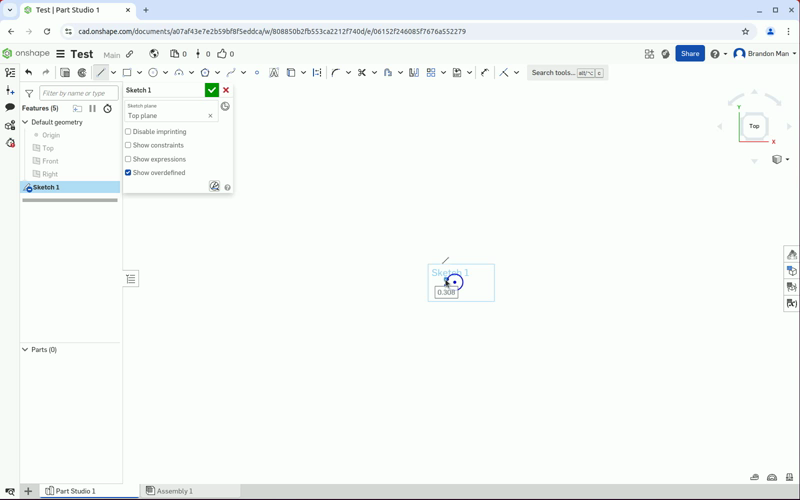
key(a)
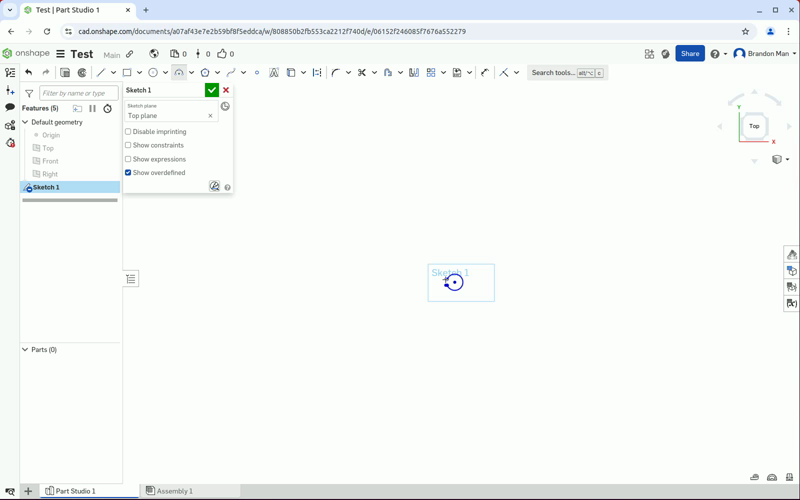
mouse_move(445, 279)
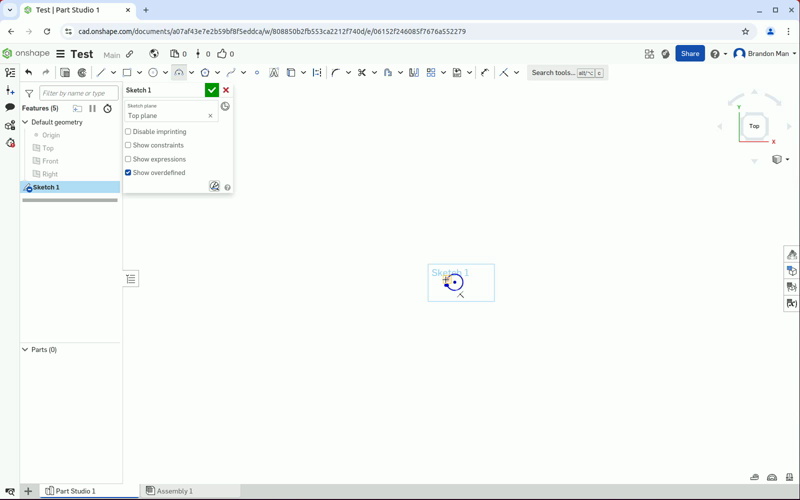
scroll(6)
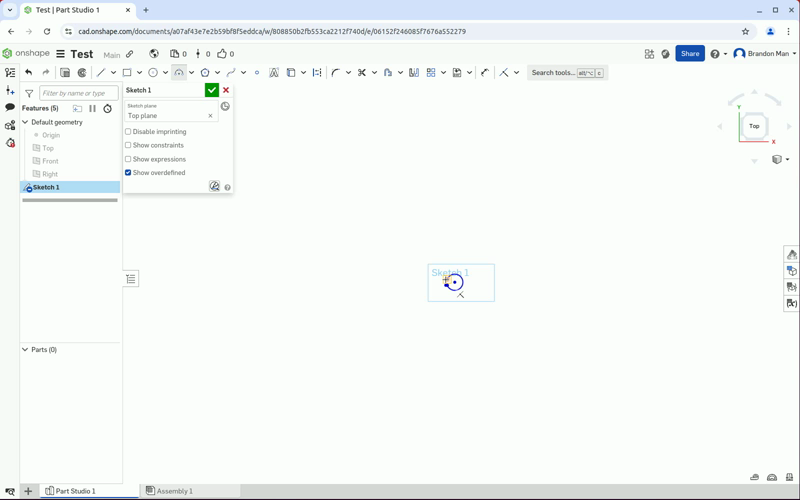
scroll(6)
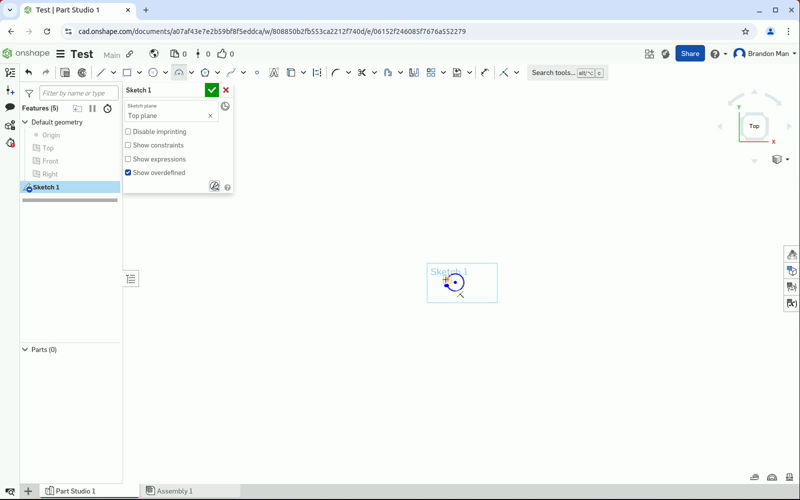
scroll(6)
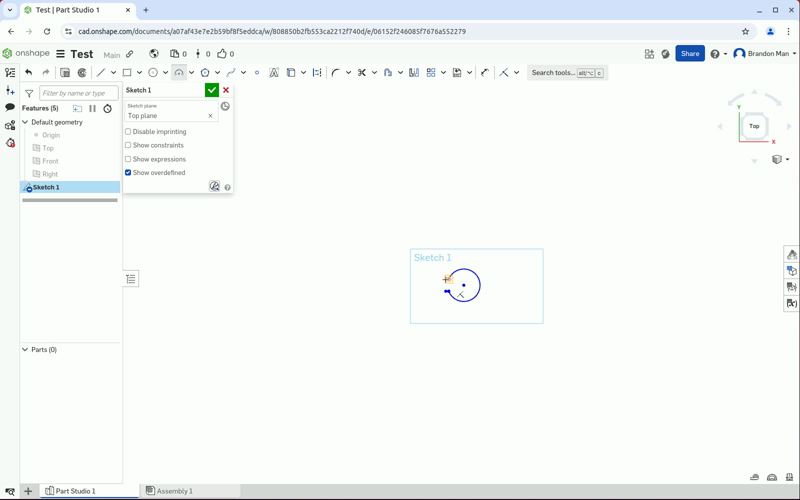
scroll(6)
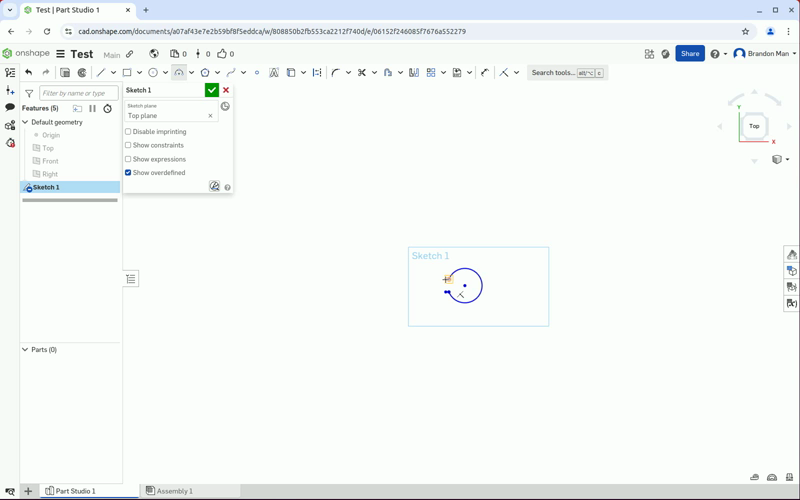
scroll(6)
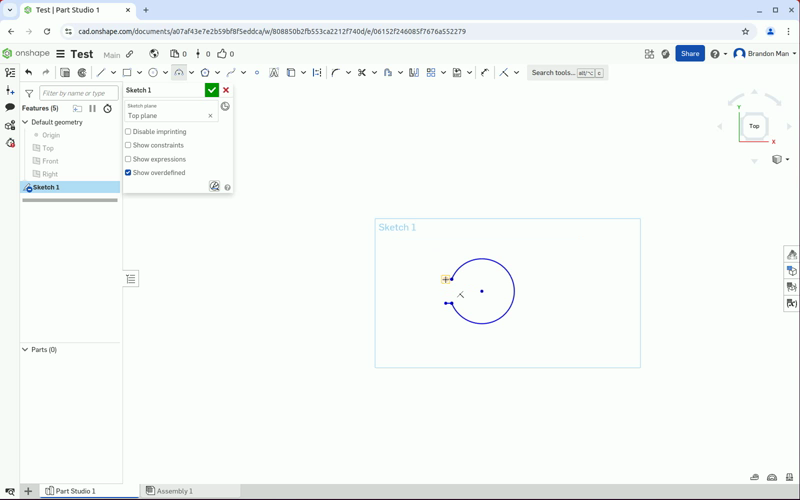
scroll(6)
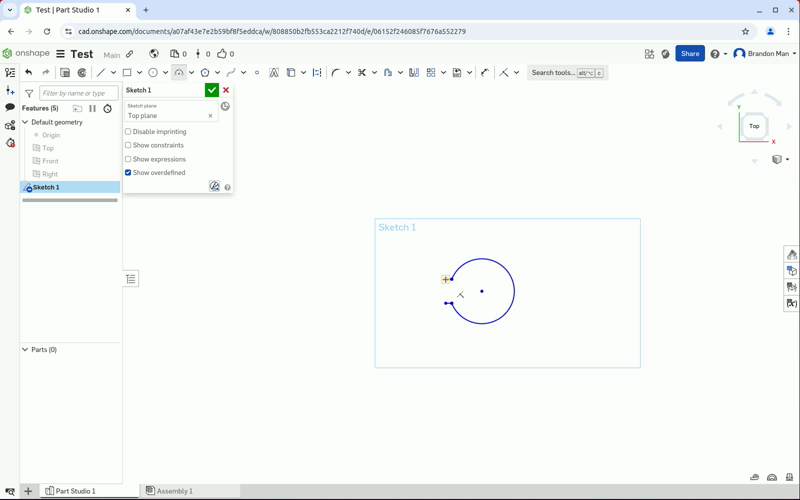
scroll(6)
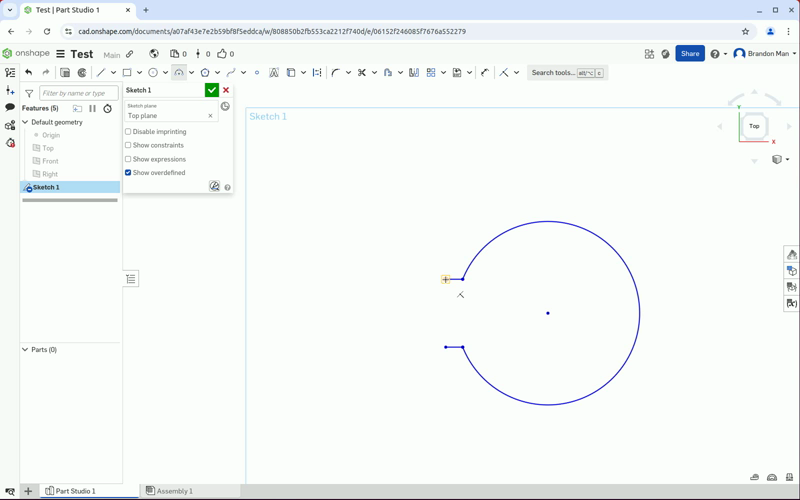
click(445, 279)
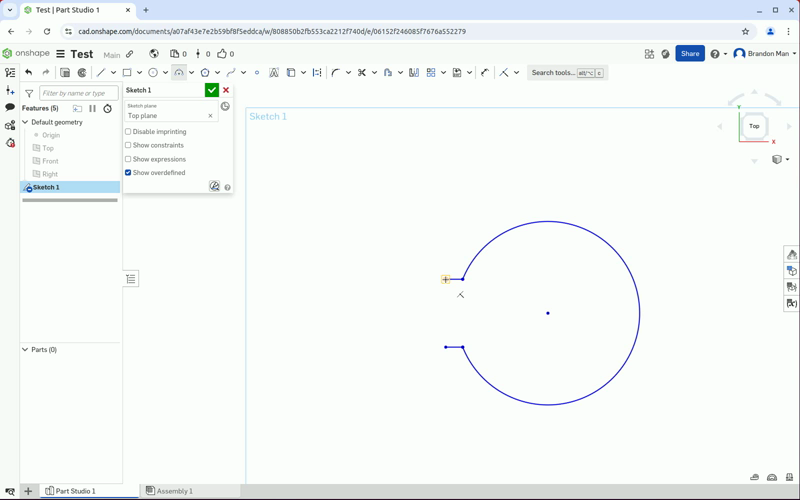
scroll(-6)
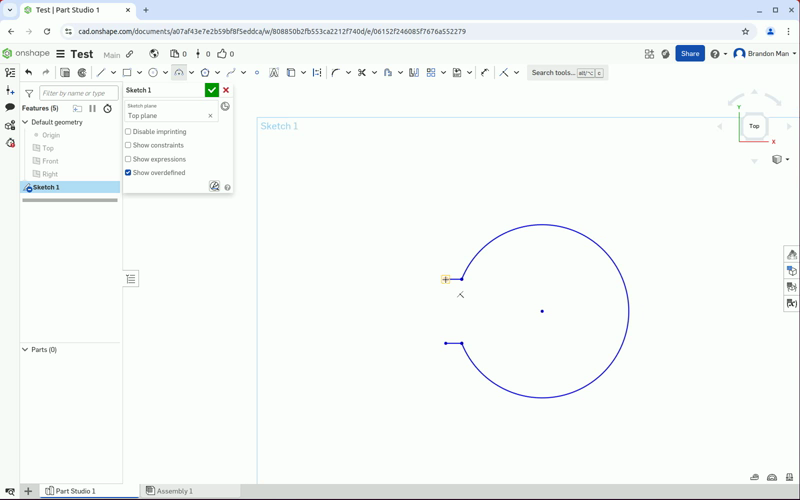
scroll(-6)
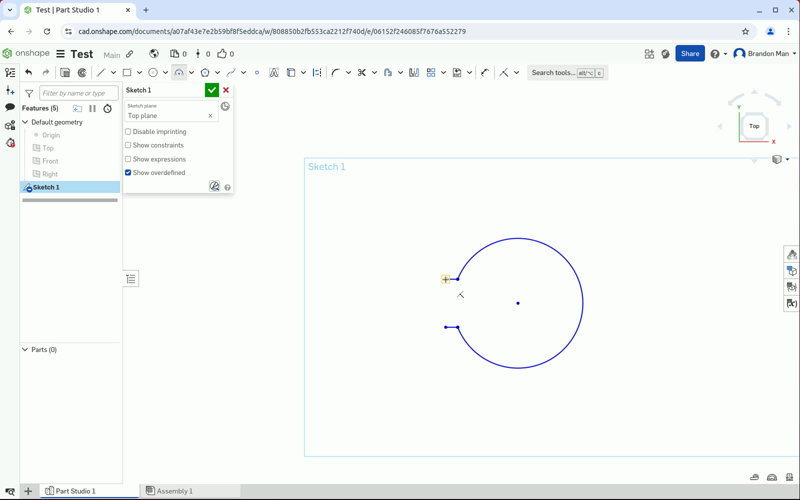
scroll(-6)
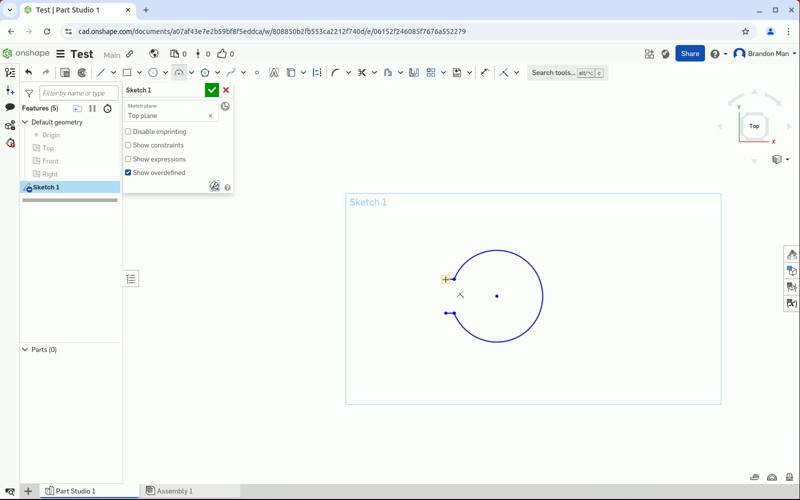
scroll(-6)
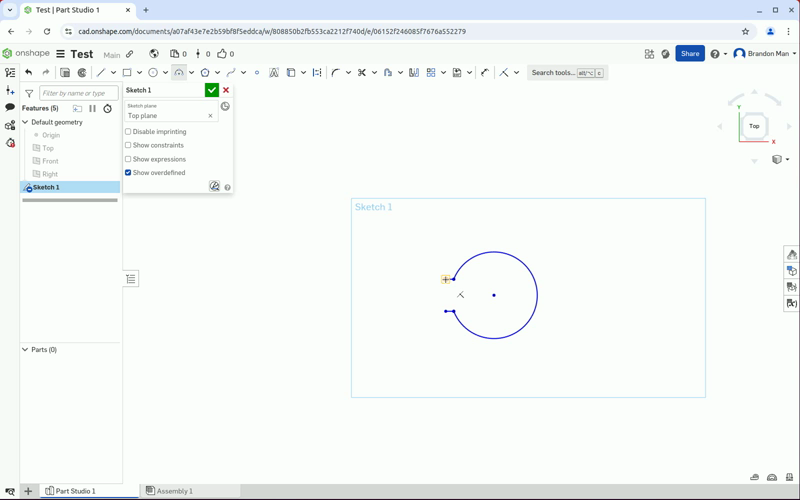
scroll(-6)
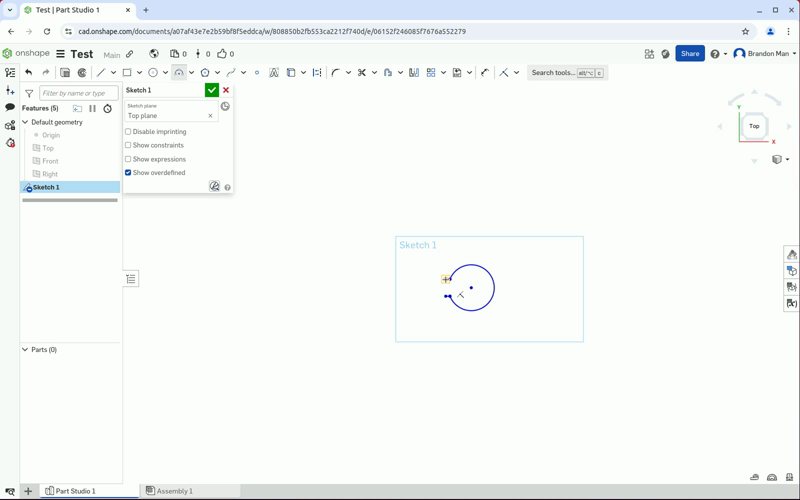
scroll(-6)
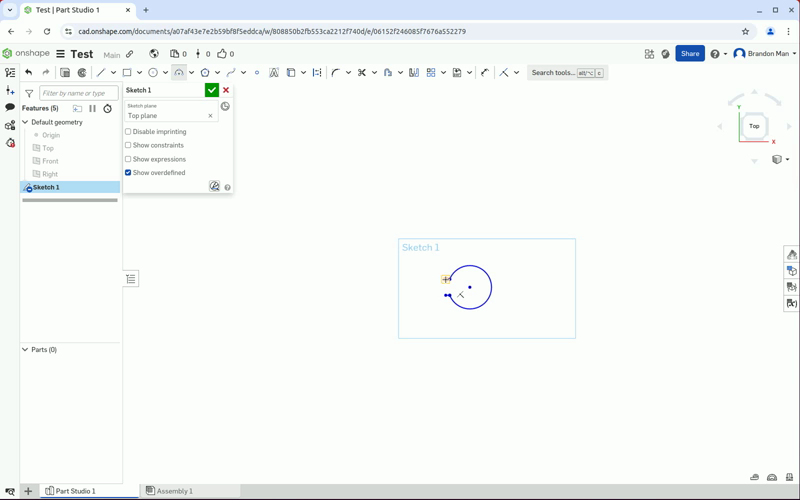
scroll(-6)
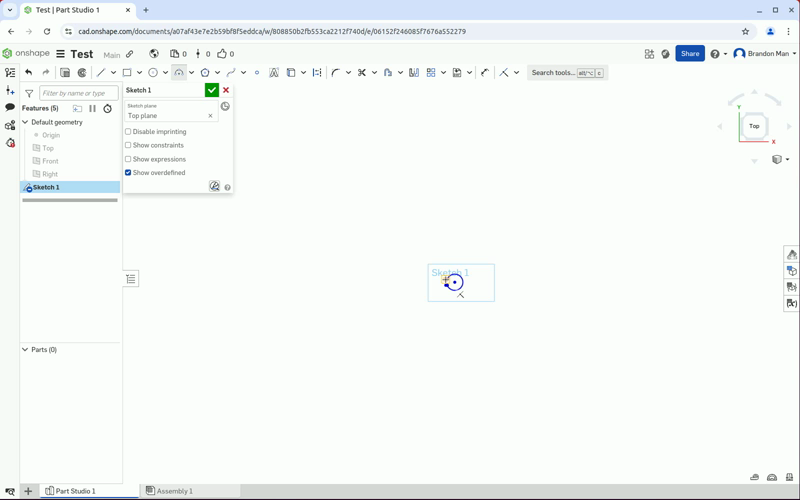
mouse_move(445, 285)
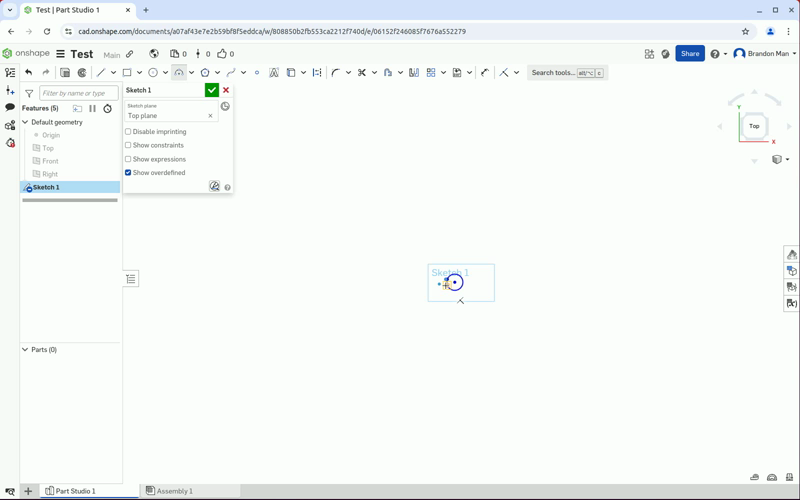
scroll(6)
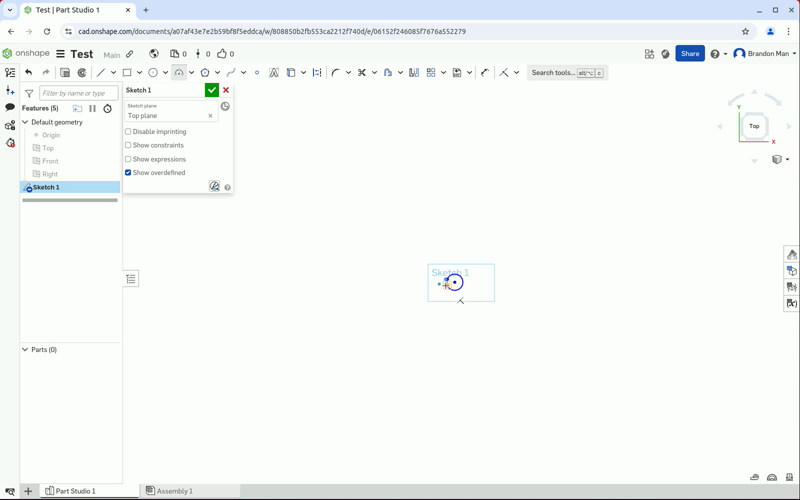
scroll(6)
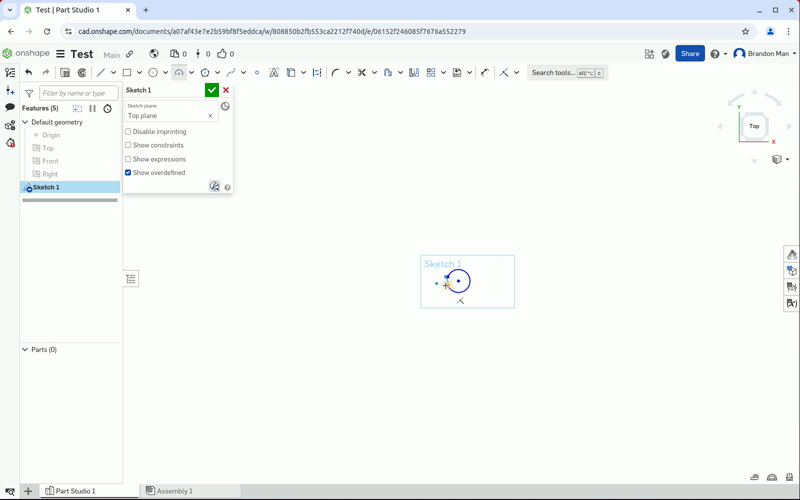
scroll(6)
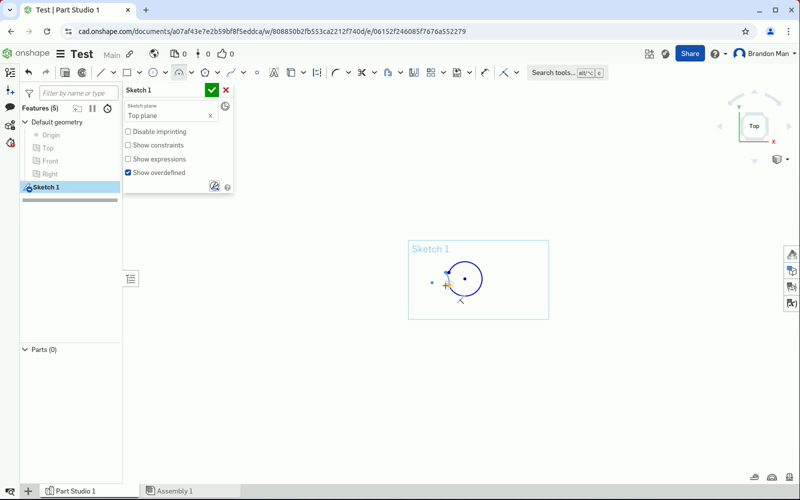
scroll(6)
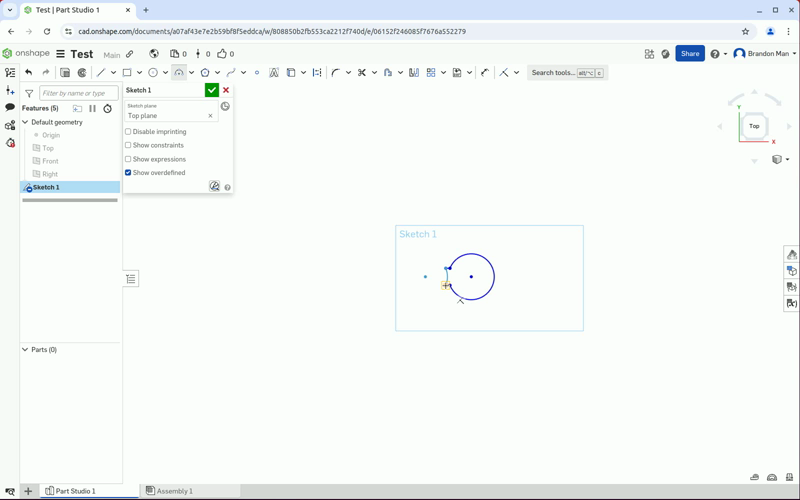
scroll(6)
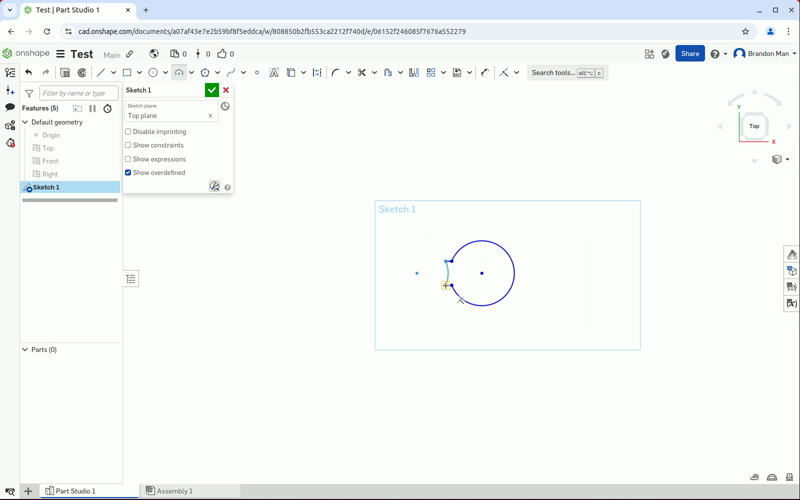
scroll(6)
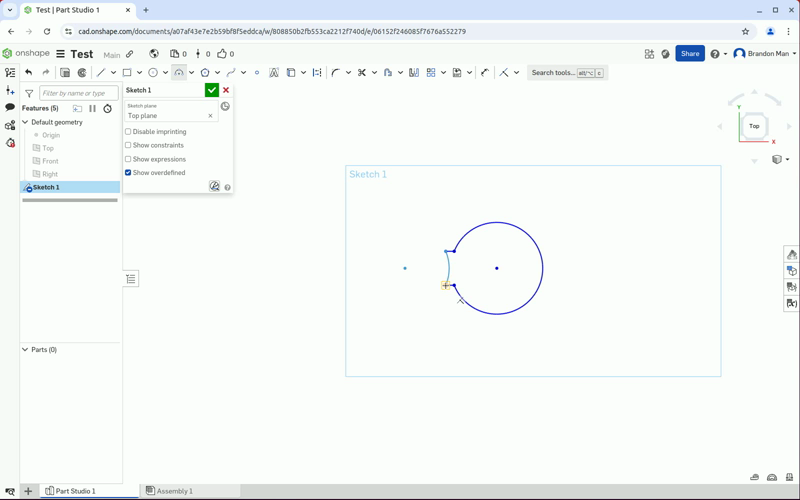
scroll(6)
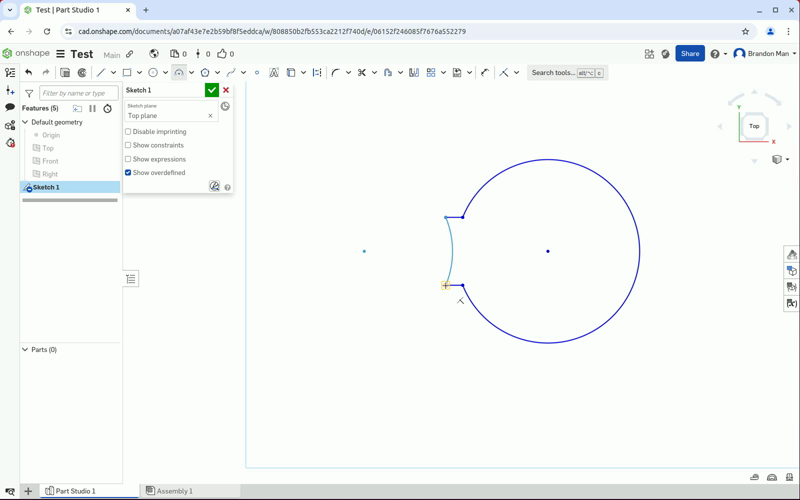
click(445, 285)
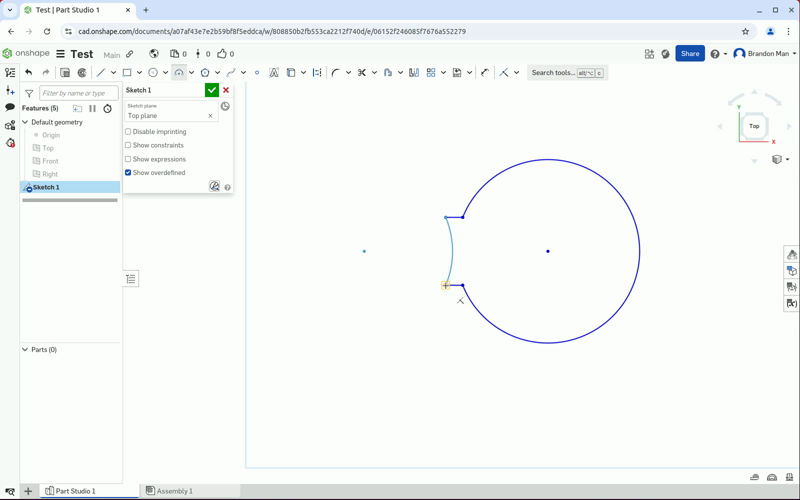
scroll(-6)
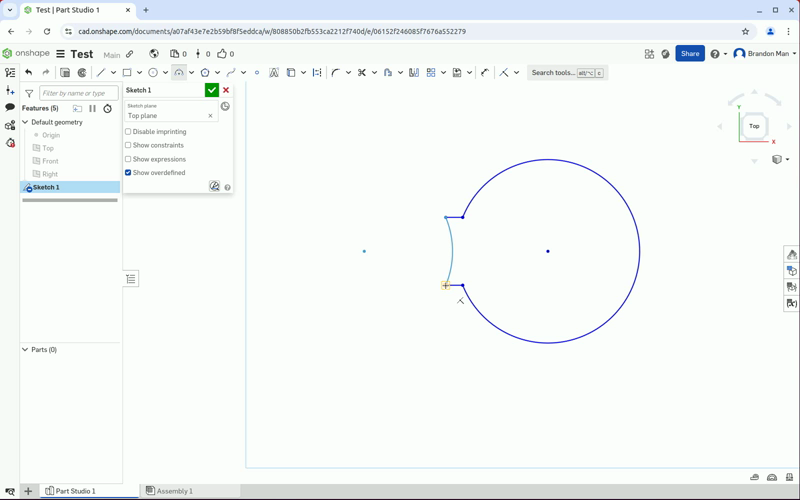
scroll(-6)
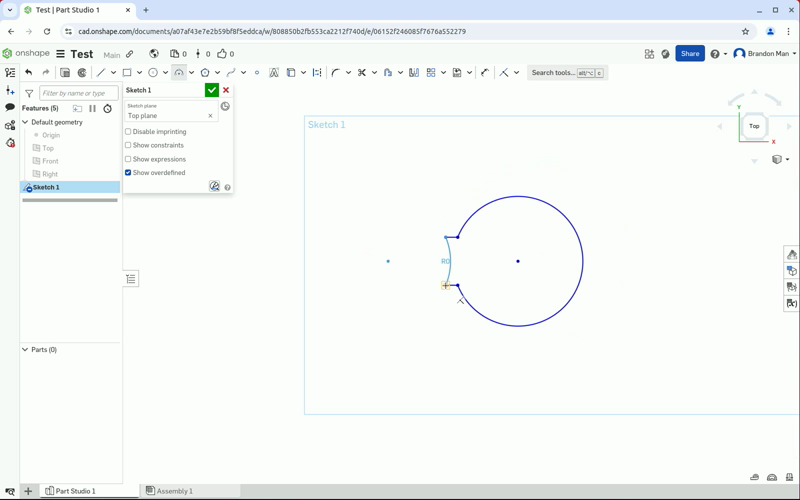
scroll(-6)
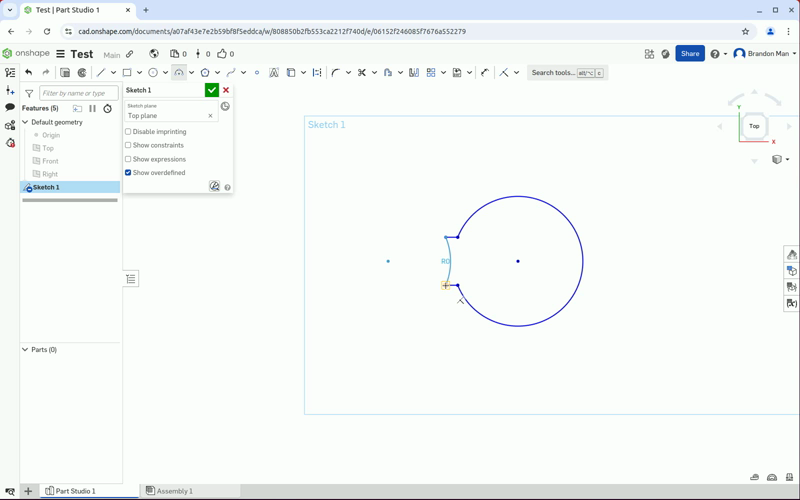
scroll(-6)
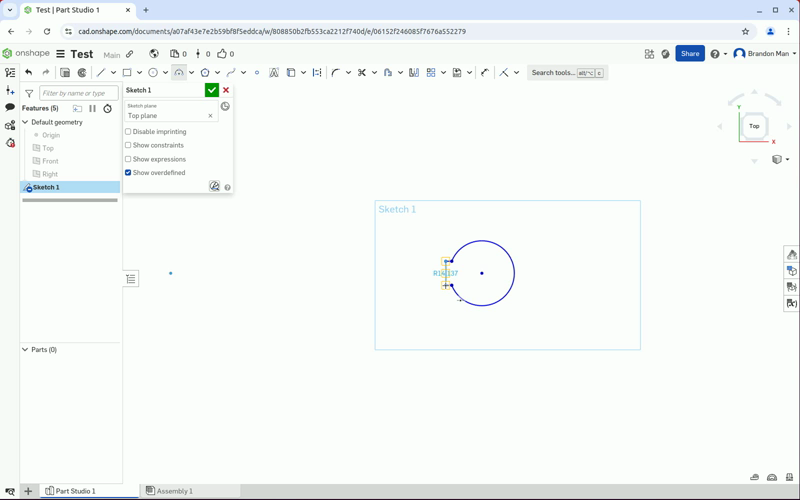
scroll(-6)
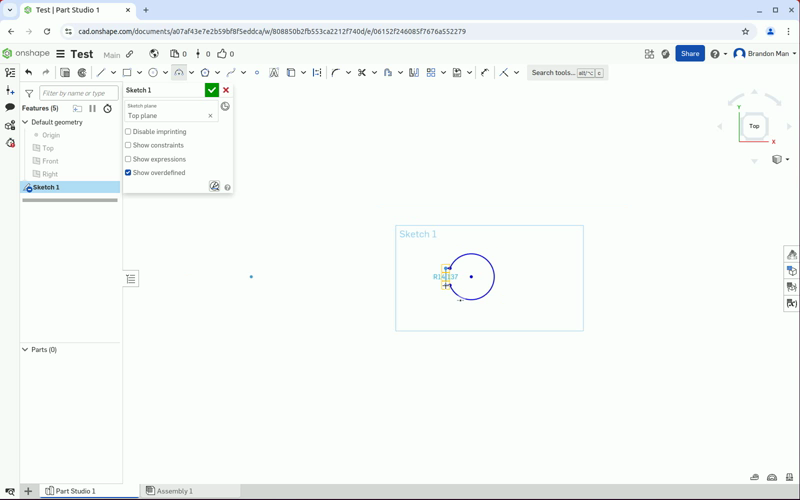
scroll(-6)
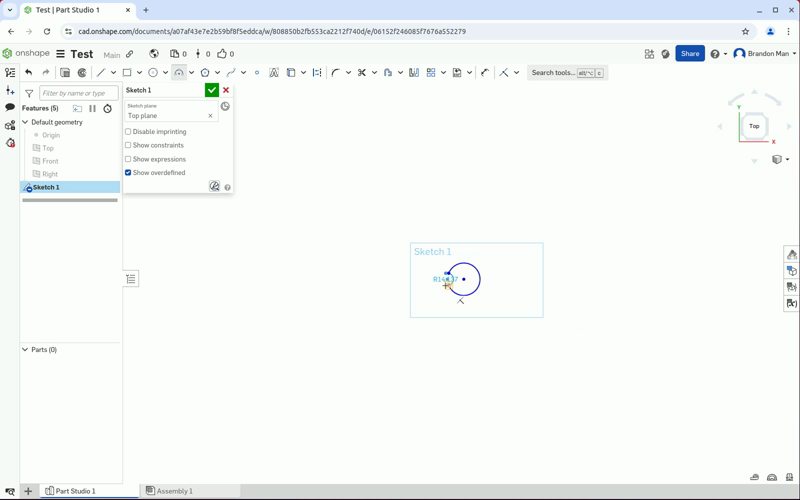
scroll(-6)
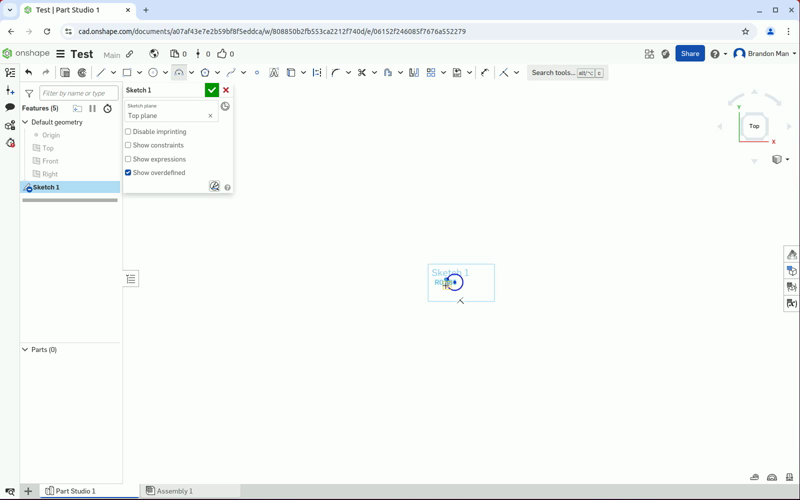
key_down(shift)
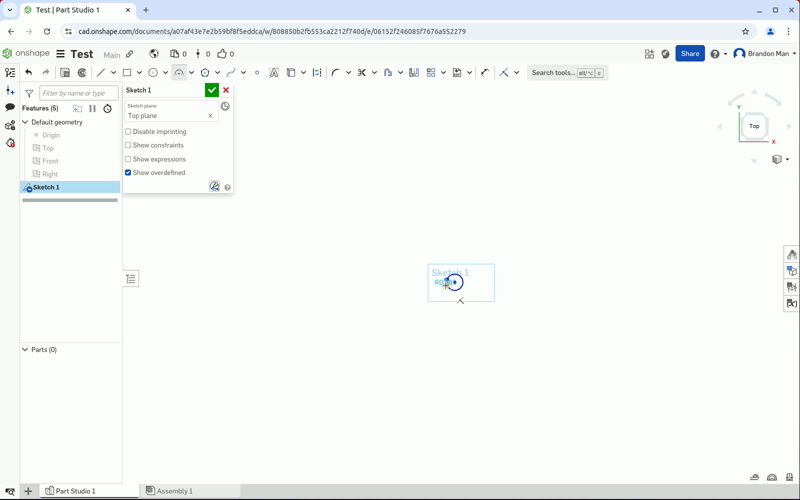
mouse_move(463, 282)
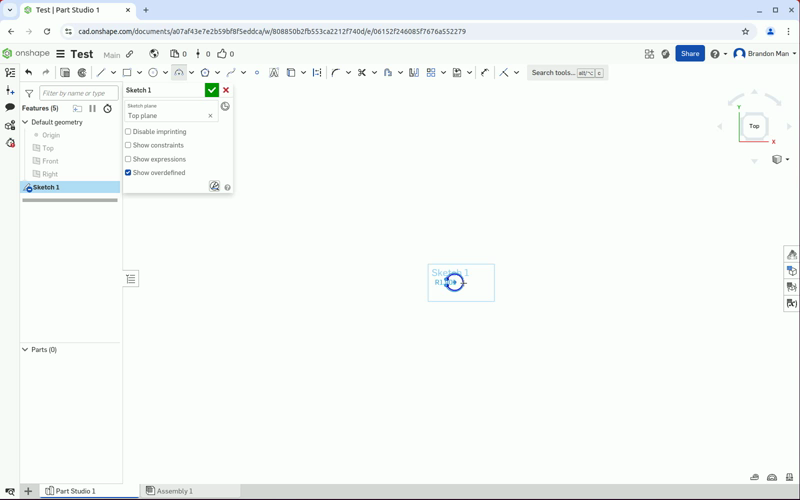
scroll(6)
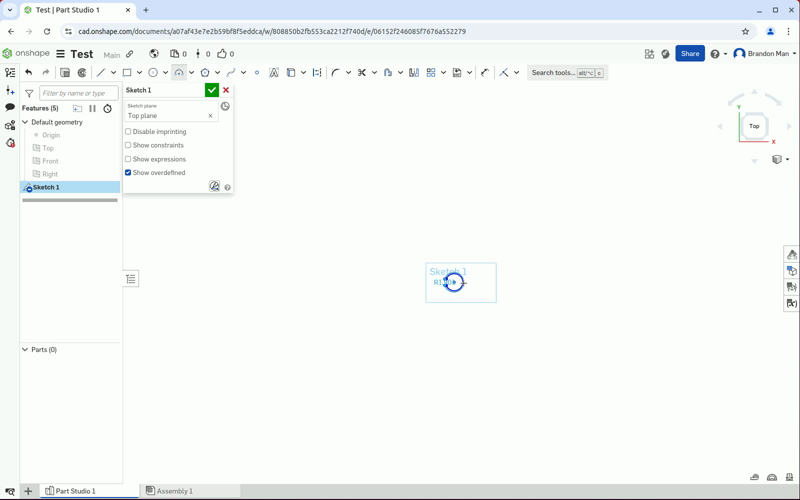
scroll(6)
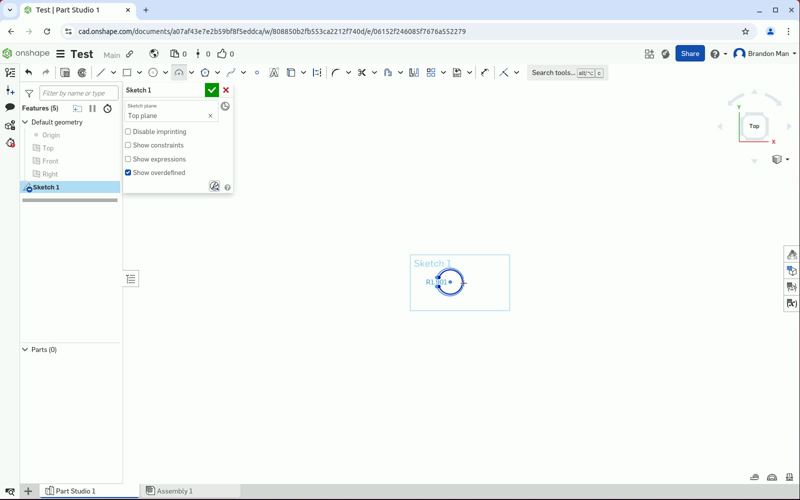
scroll(6)
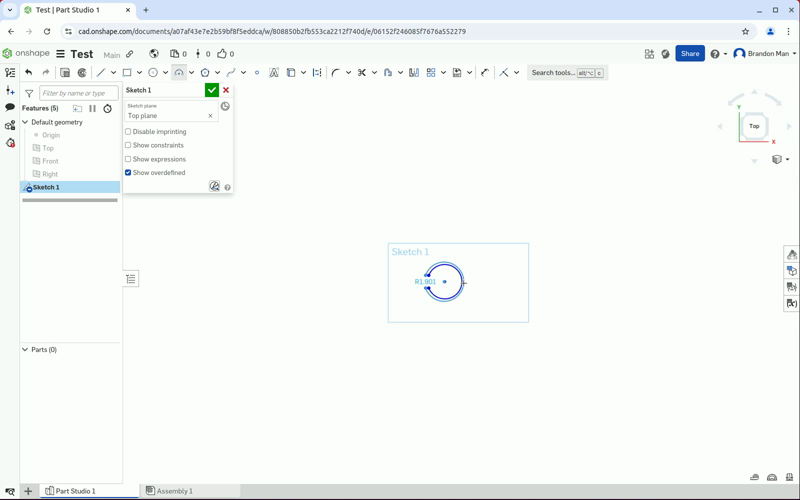
scroll(6)
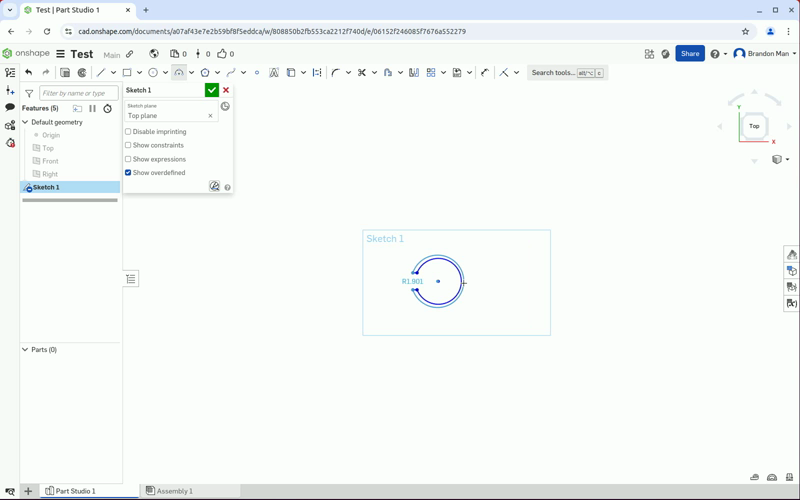
scroll(6)
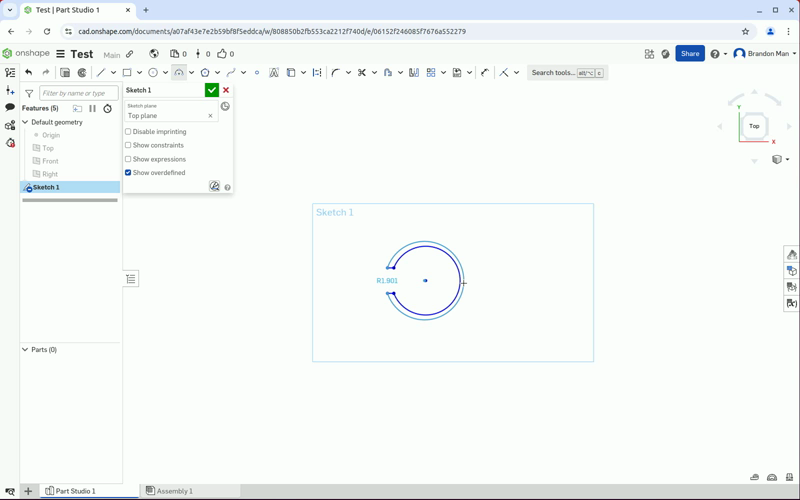
scroll(6)
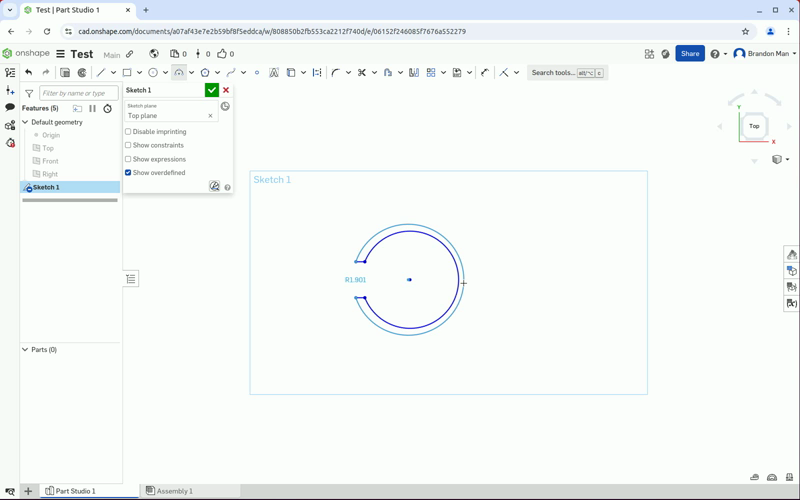
scroll(6)
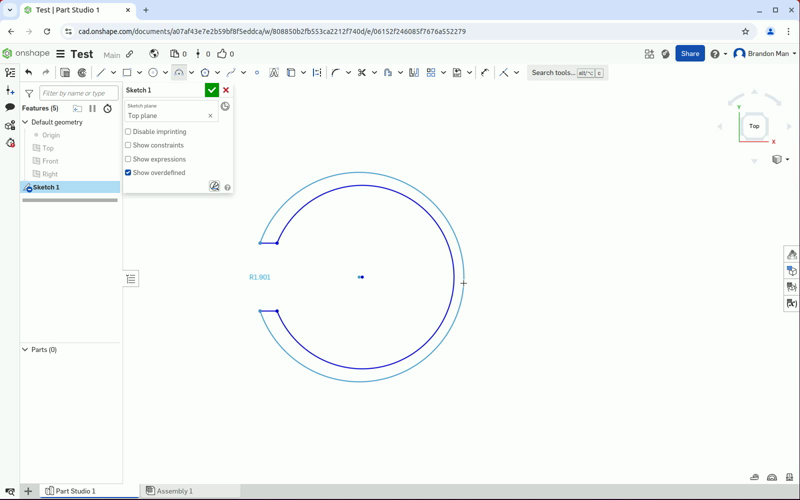
click(463, 282)
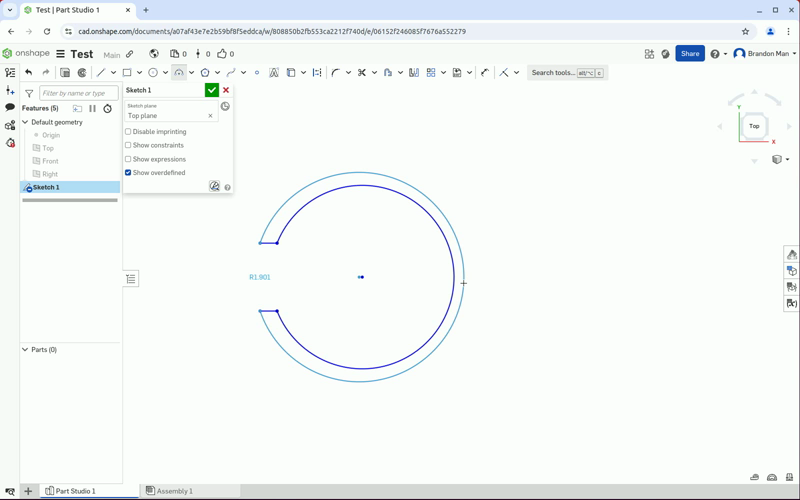
scroll(-6)
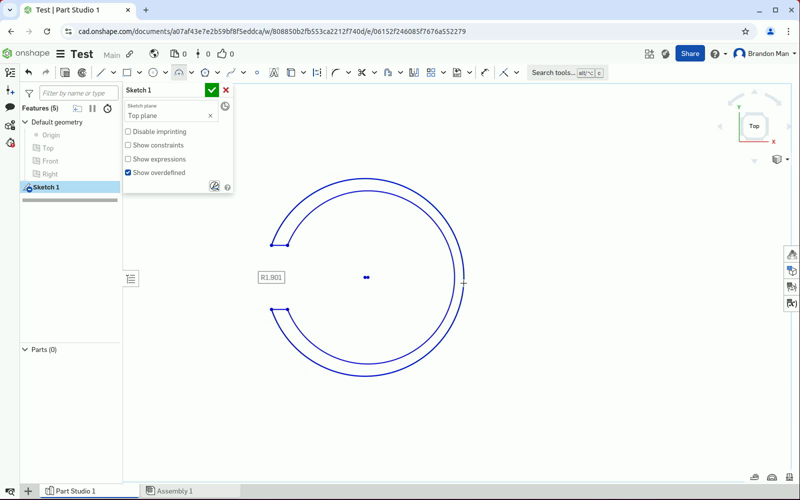
scroll(-6)
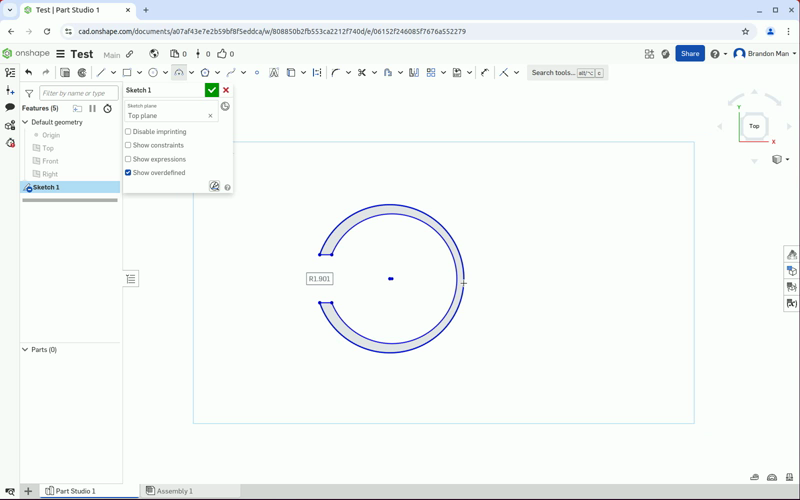
scroll(-6)
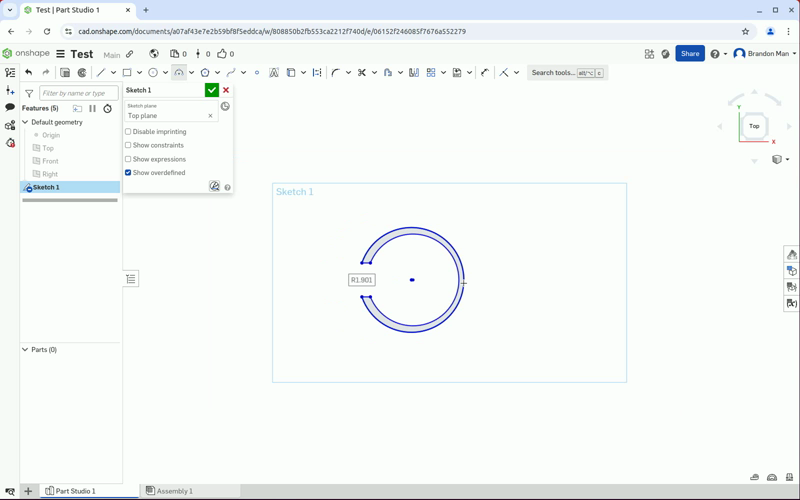
scroll(-6)
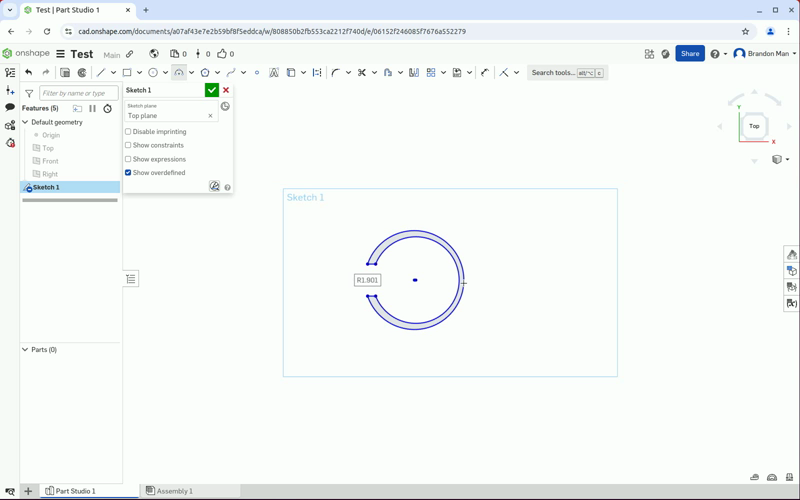
scroll(-6)
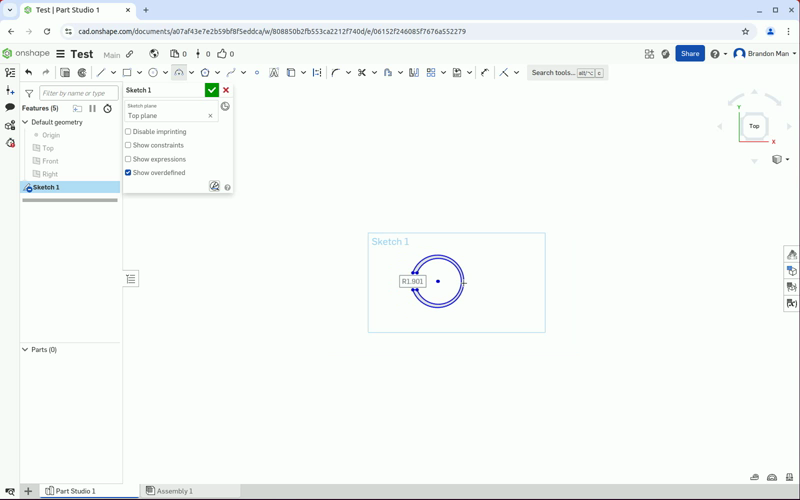
scroll(-6)
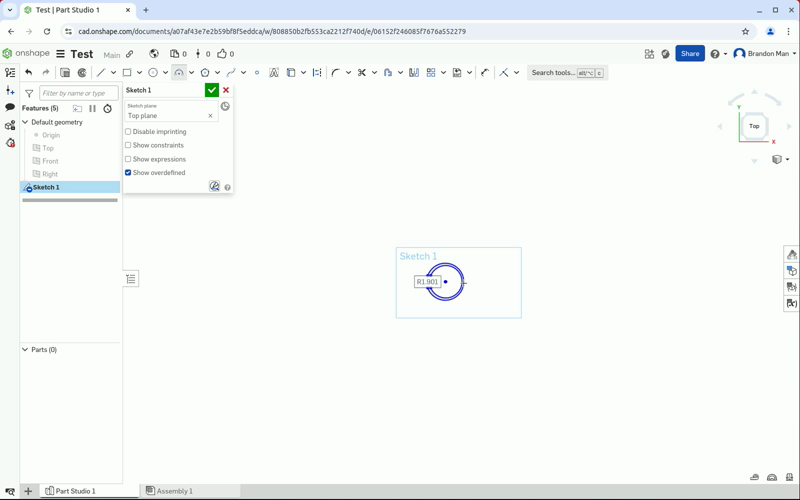
scroll(-6)
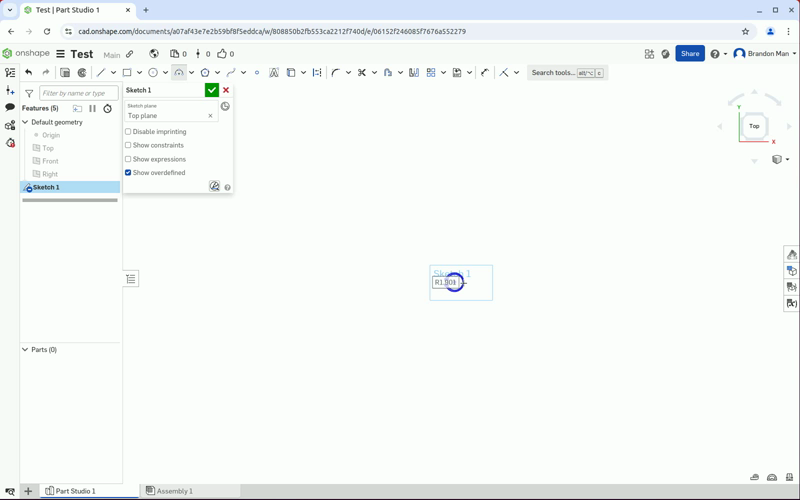
key_up(shift)
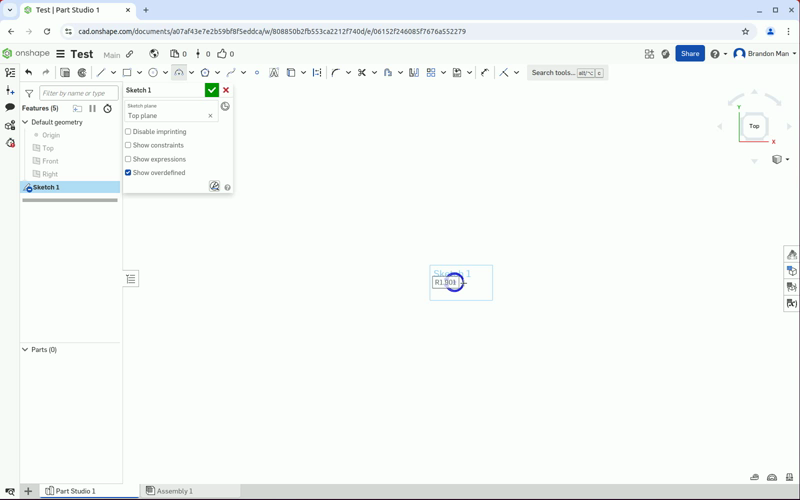
key(esc)
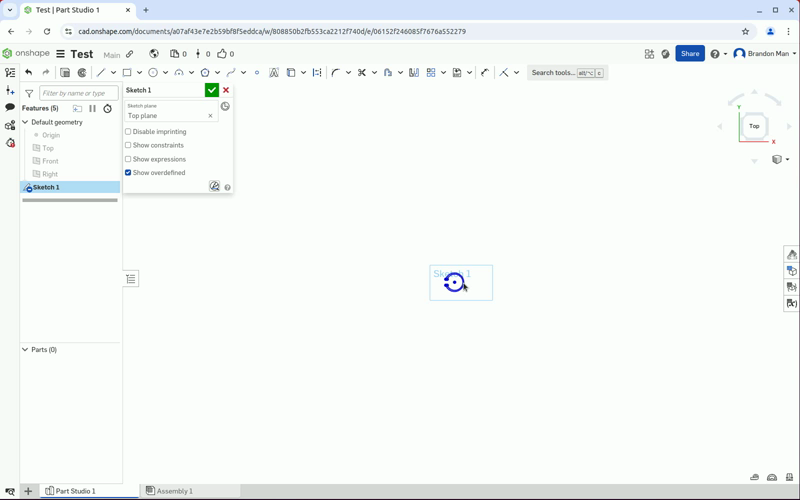
mouse_move(461, 287)
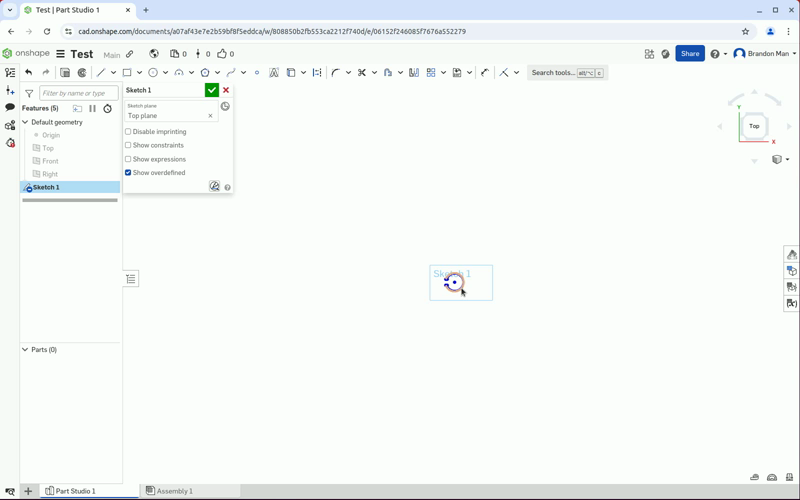
scroll(6)
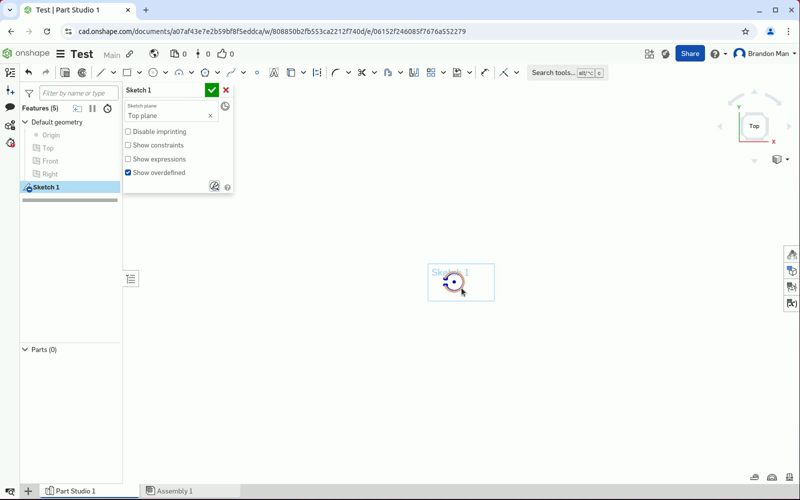
scroll(6)
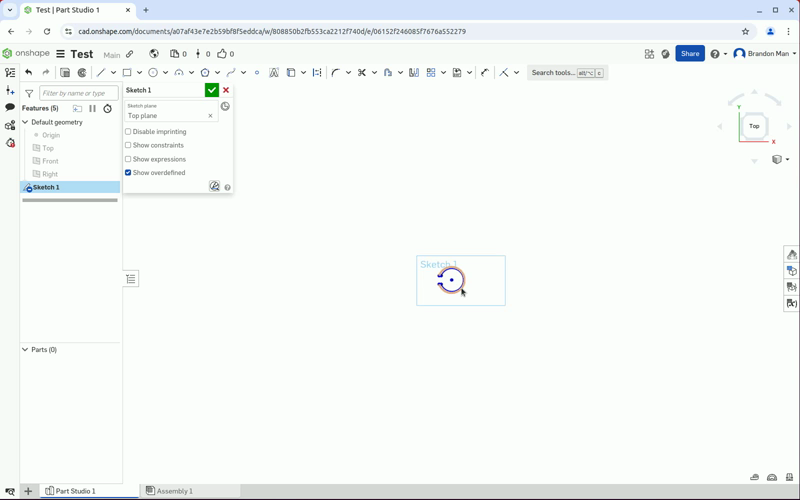
scroll(6)
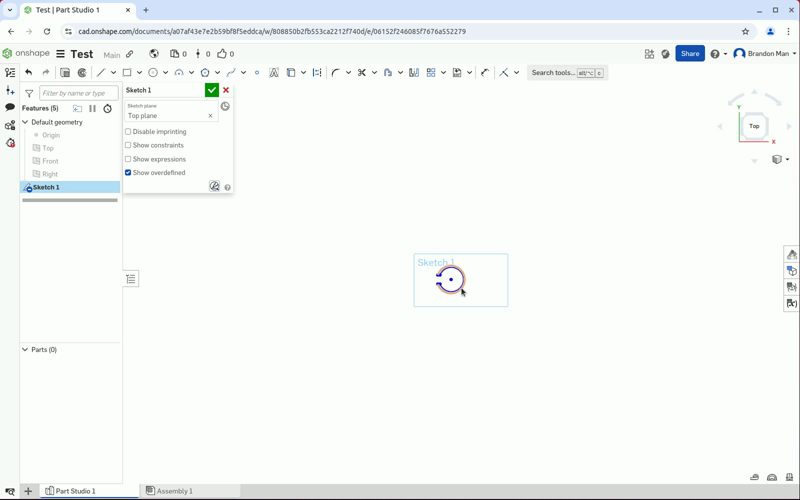
scroll(6)
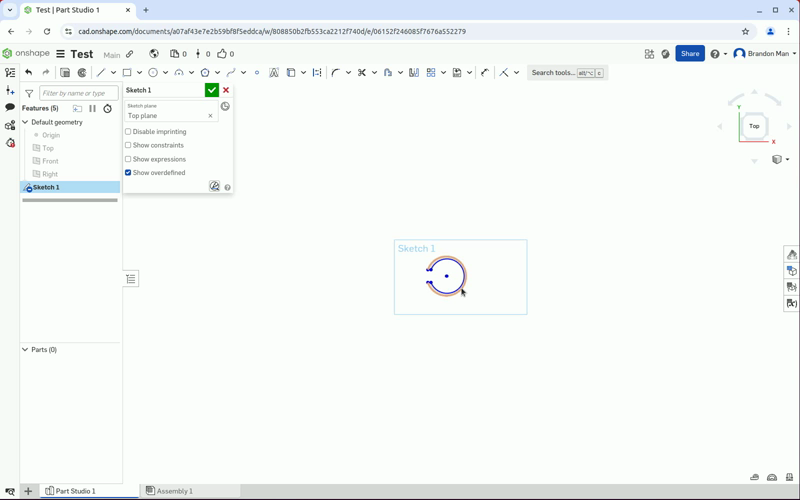
scroll(6)
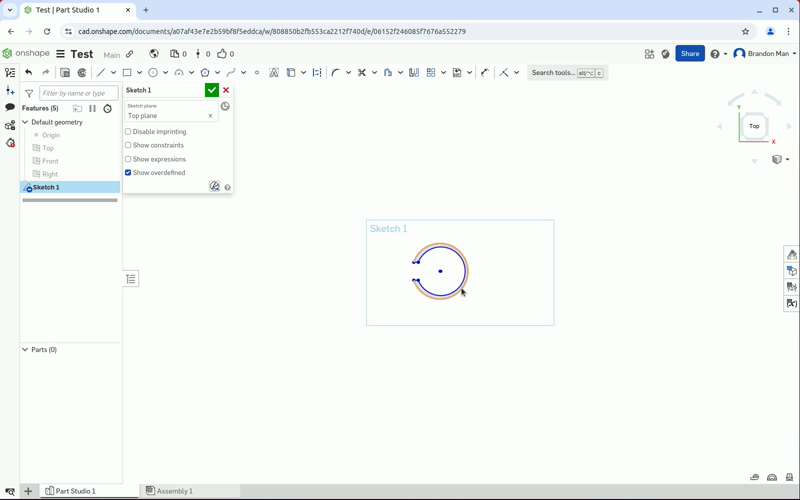
scroll(6)
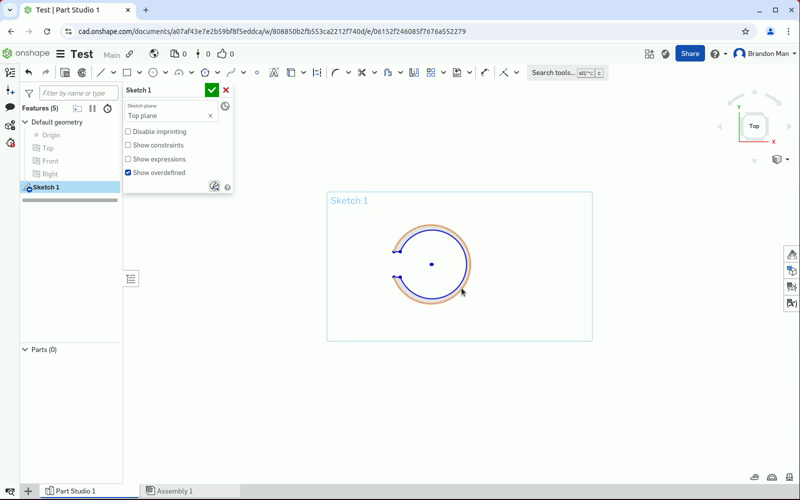
scroll(6)
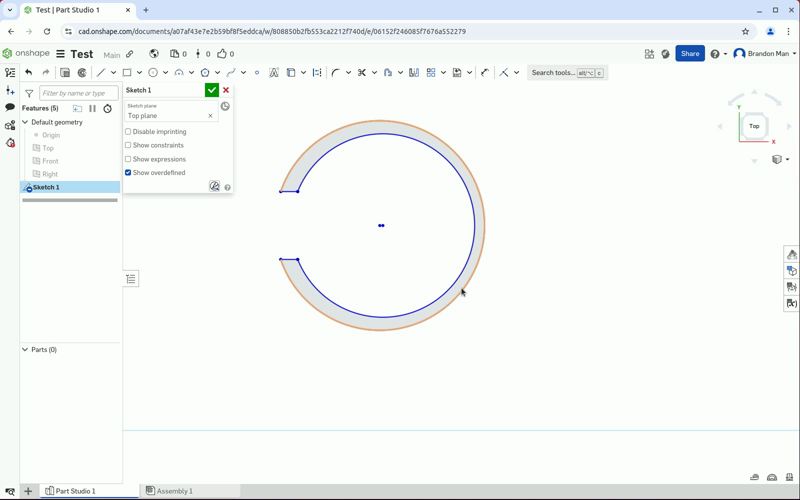
click(461, 287)
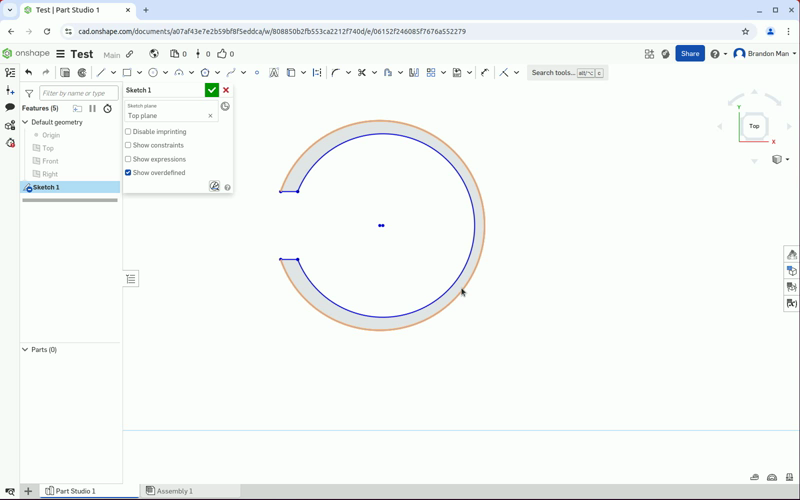
scroll(-6)
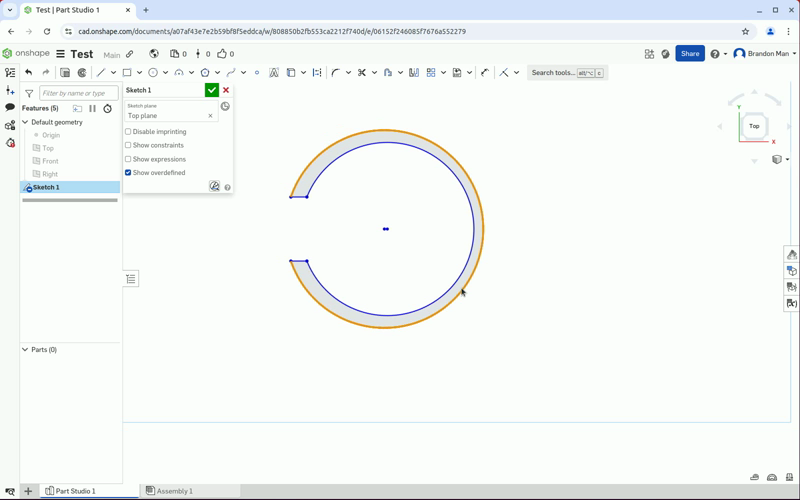
scroll(-6)
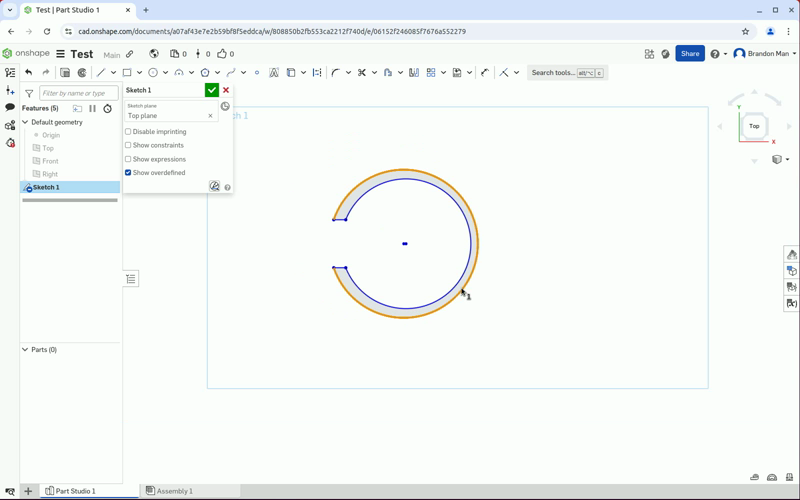
scroll(-6)
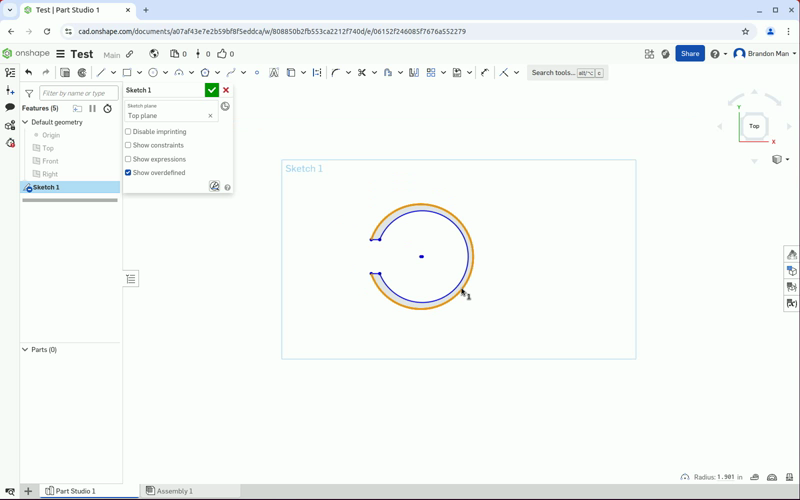
scroll(-6)
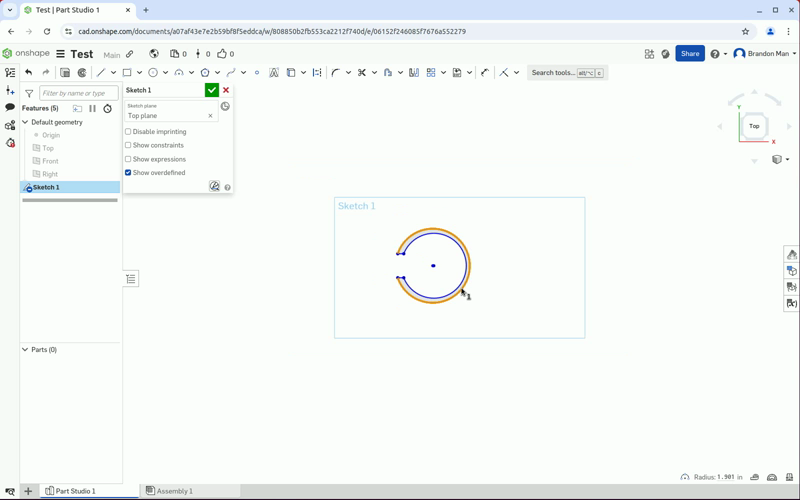
scroll(-6)
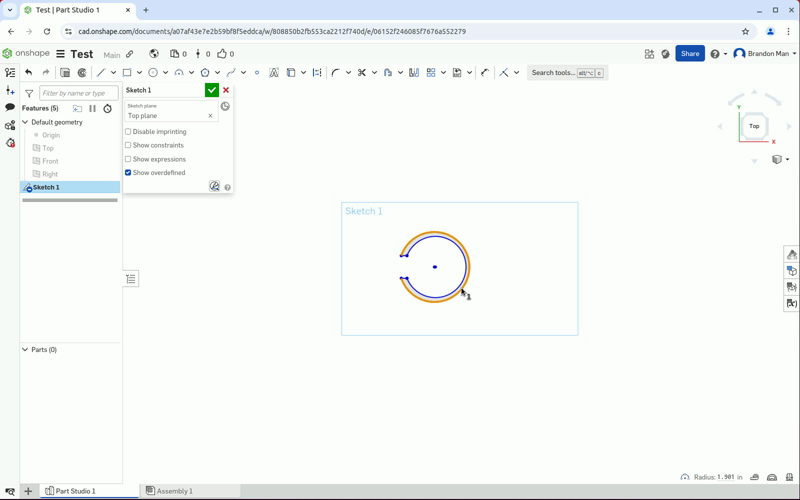
scroll(-6)
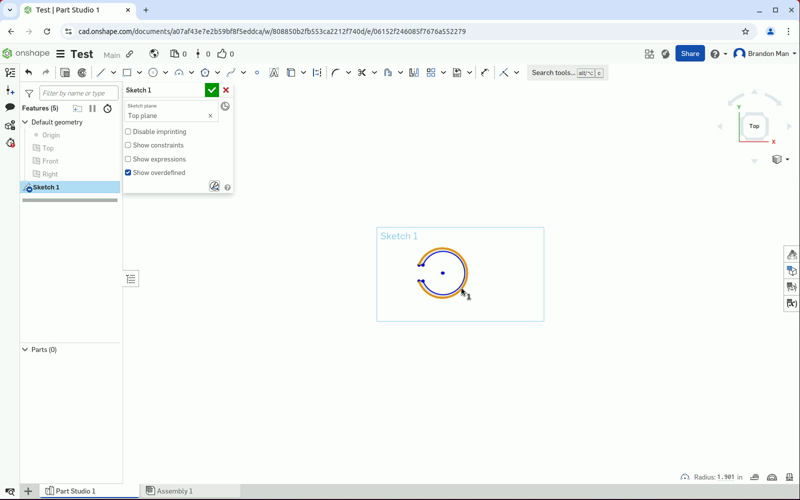
scroll(-6)
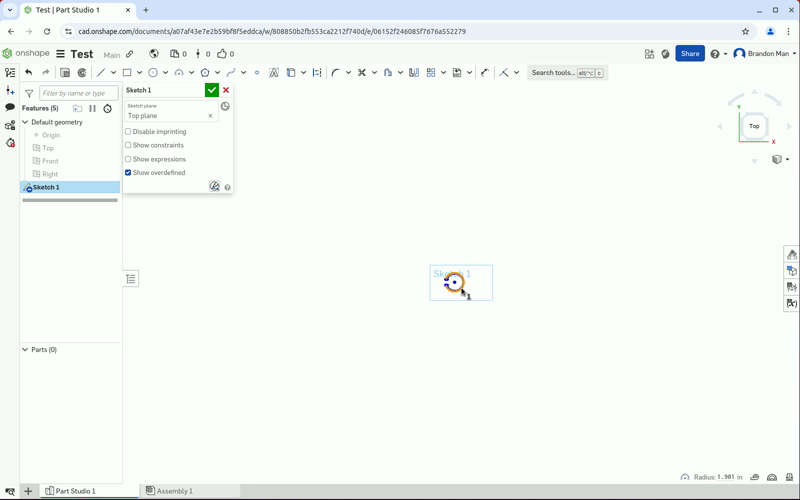
mouse_move(73, 352)
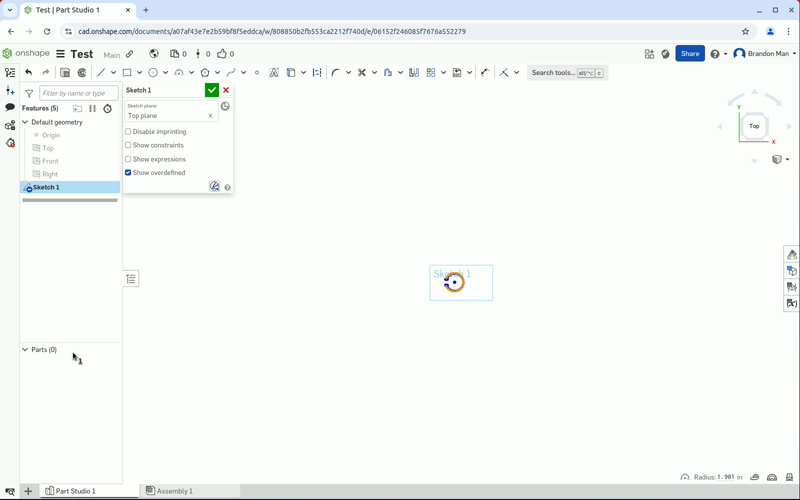
key(shift+y)
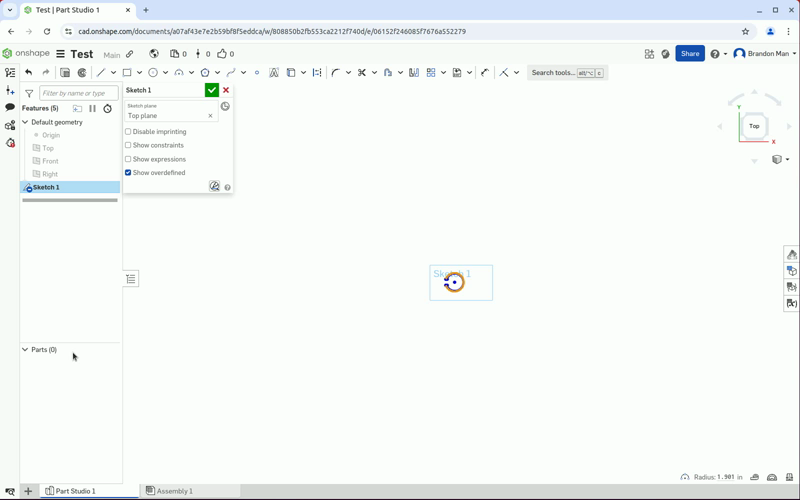
key(shift+e)
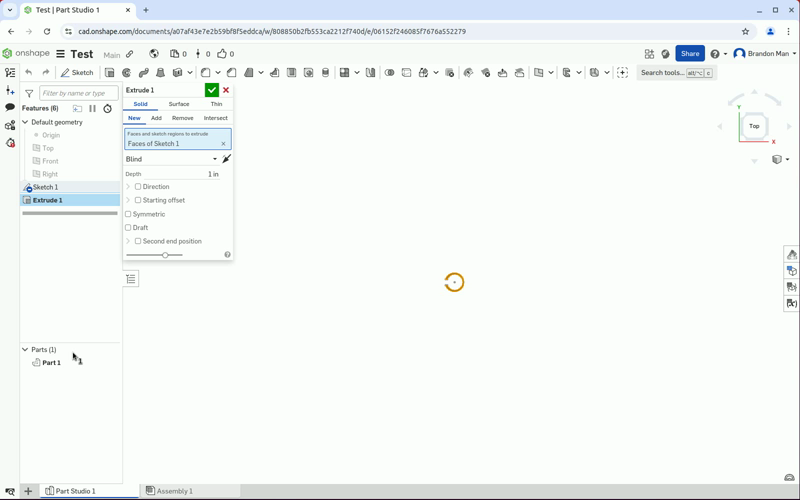
mouse_move(143, 106)
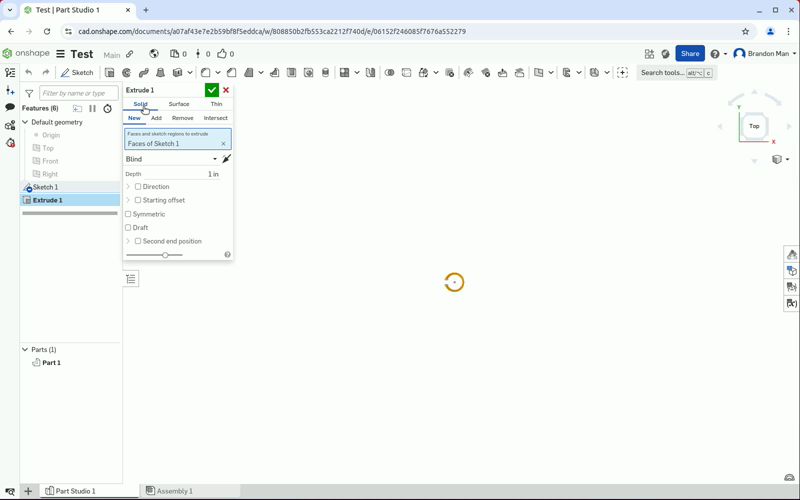
click(143, 106)
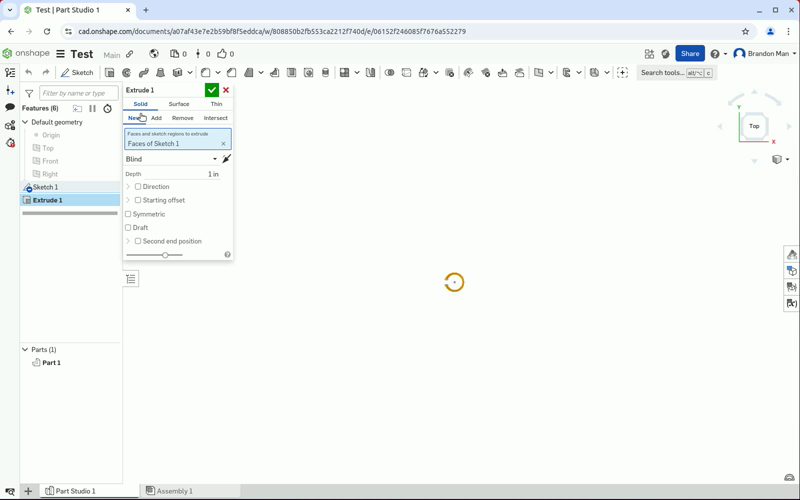
mouse_move(137, 120)
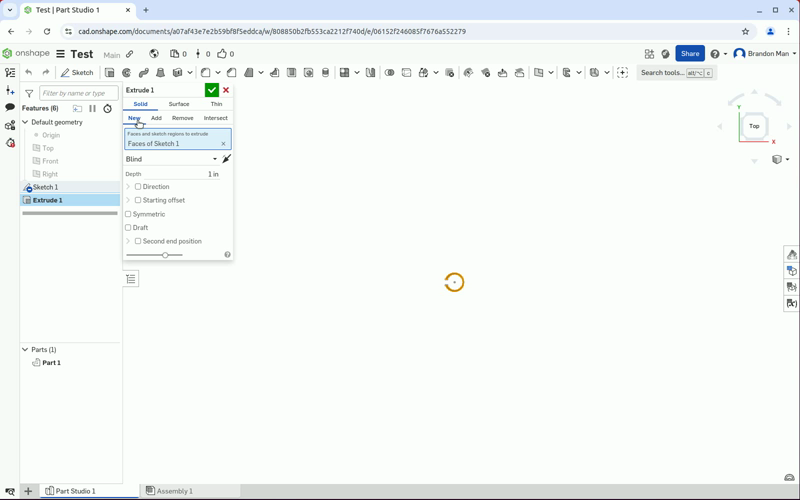
click(137, 120)
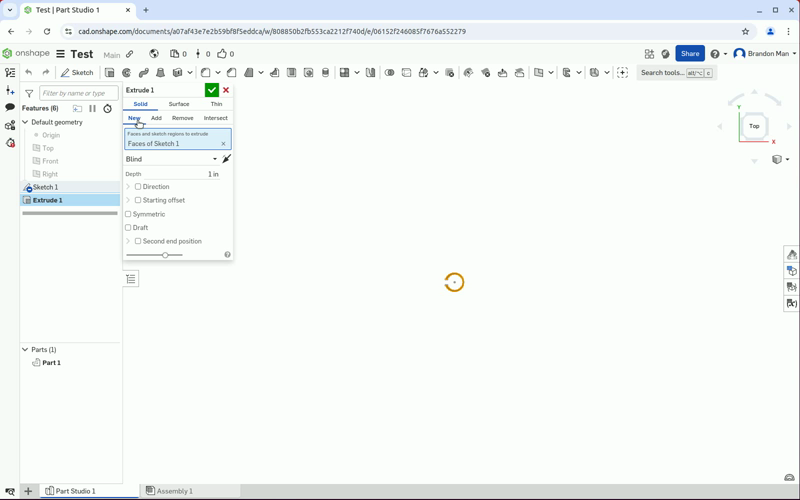
key(tab, 4)
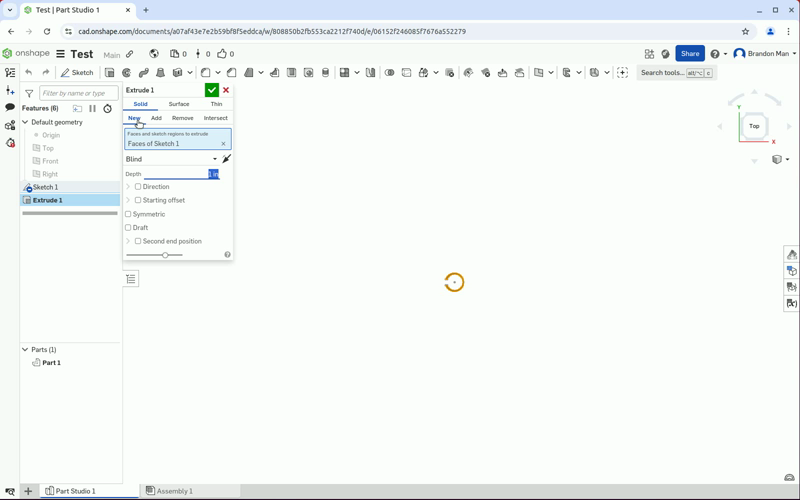
text(10.11)
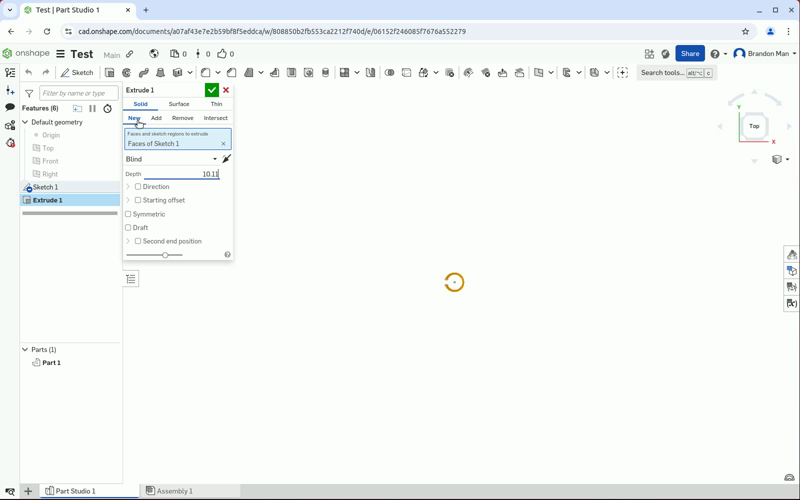
key(enter)
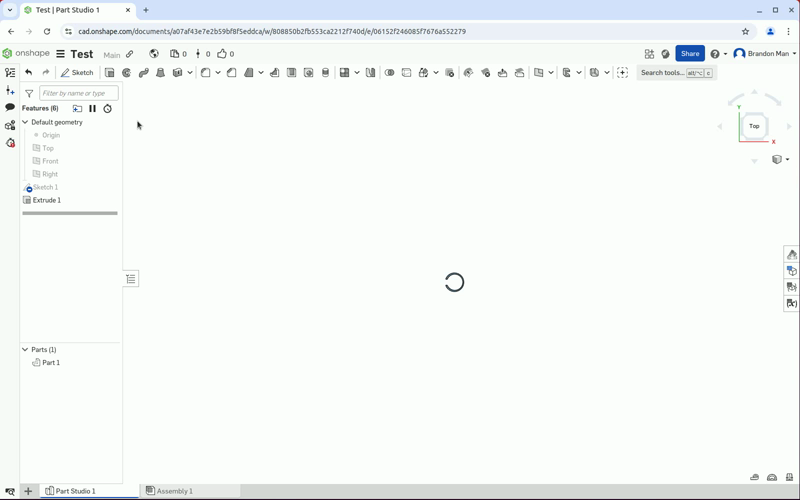
key(shift+h)
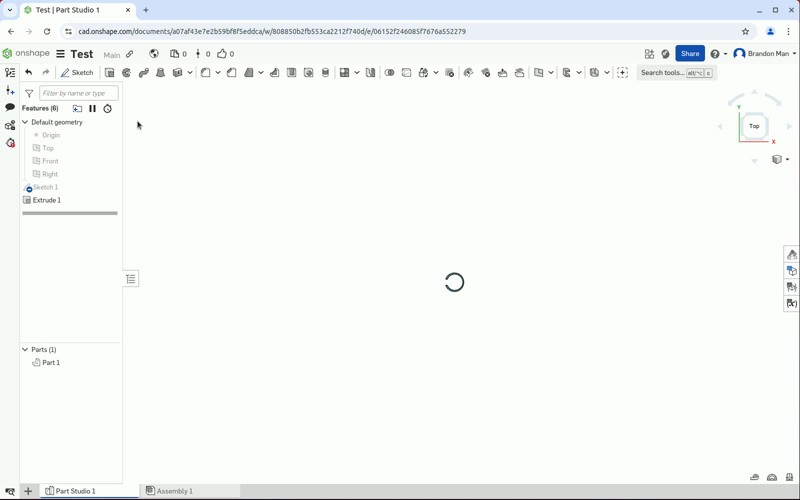
key(shift+h)
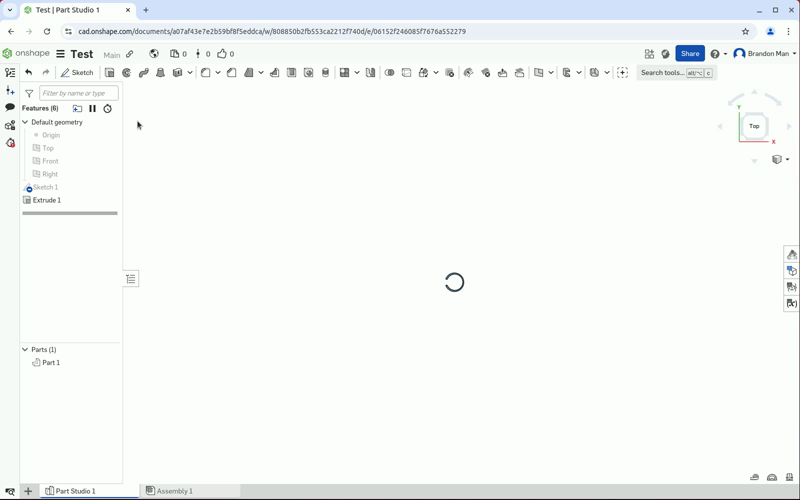
mouse_move(73, 189)
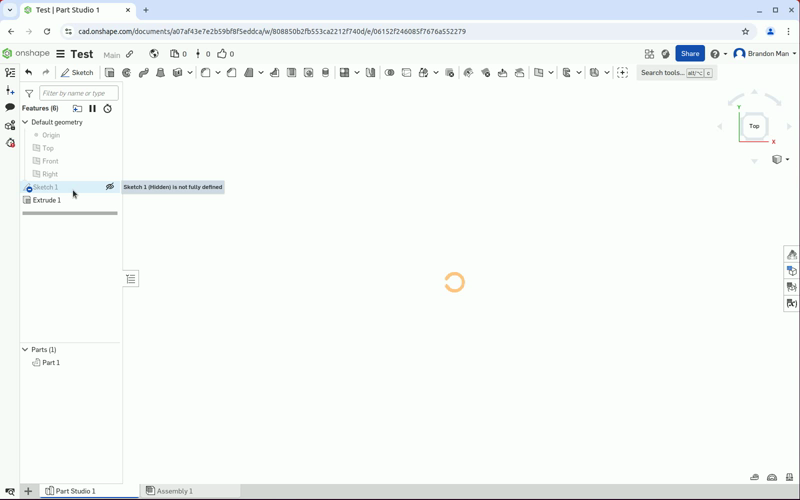
click(73, 189)
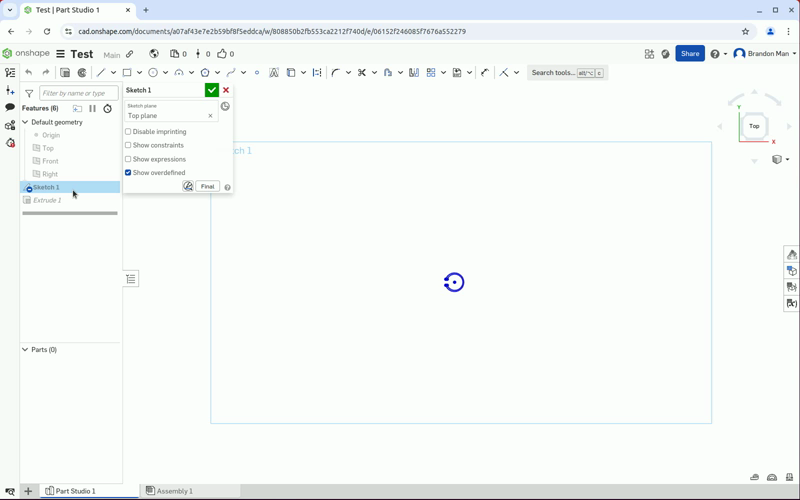
mouse_move(229, 92)
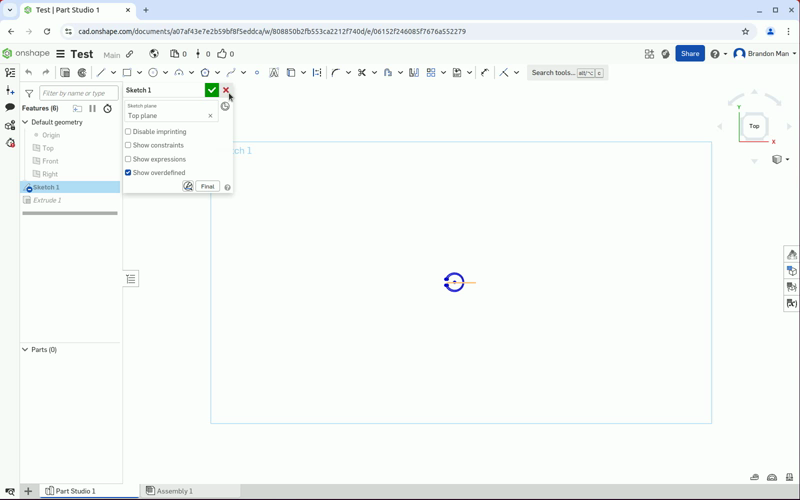
click(229, 92)
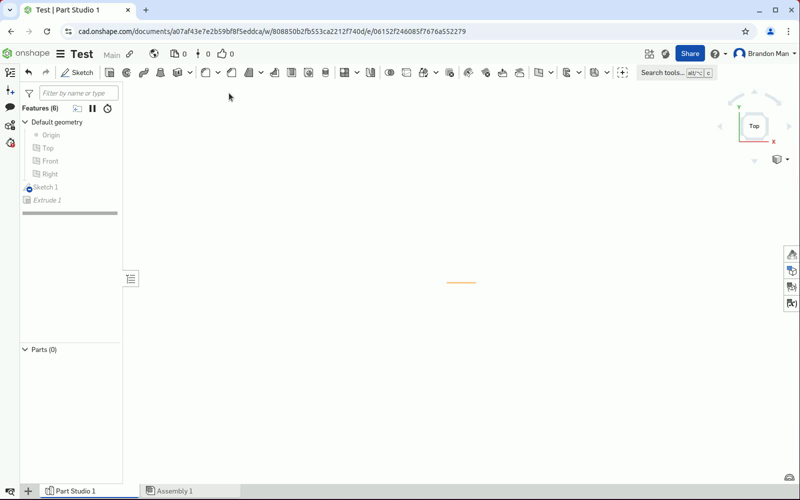
mouse_move(73, 352)
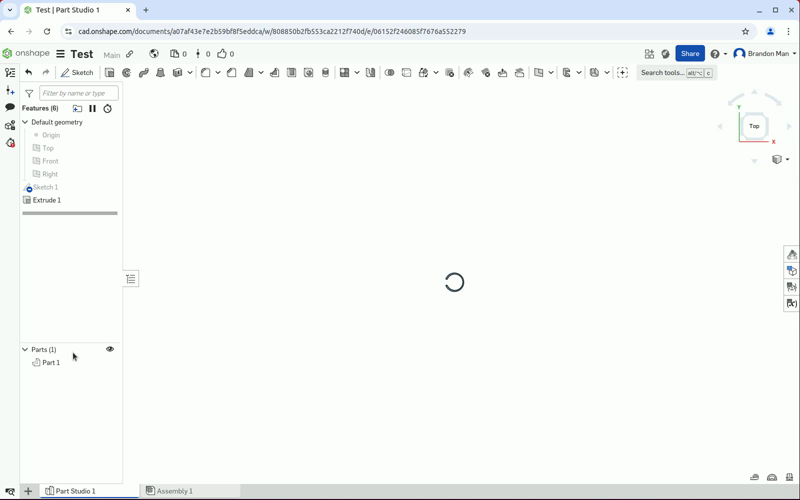
key(y)
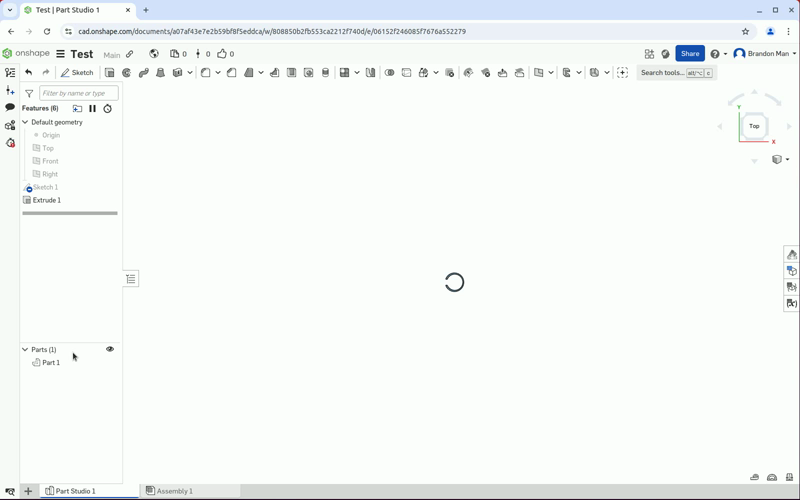
key(shift+p)
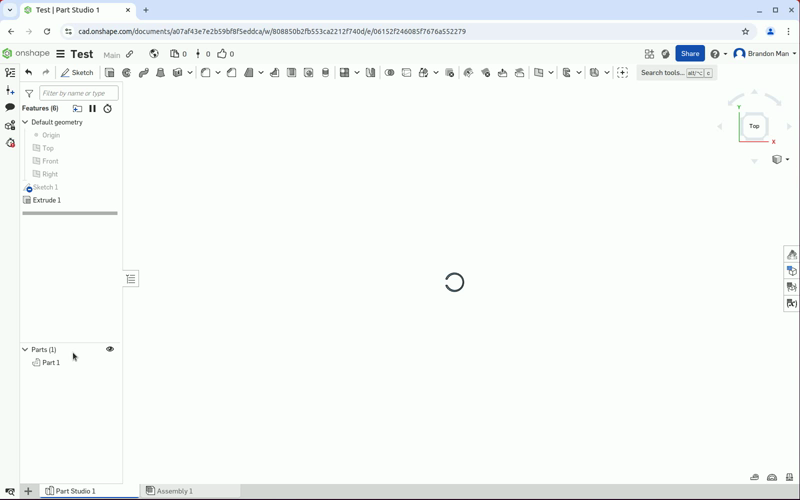
key(space)
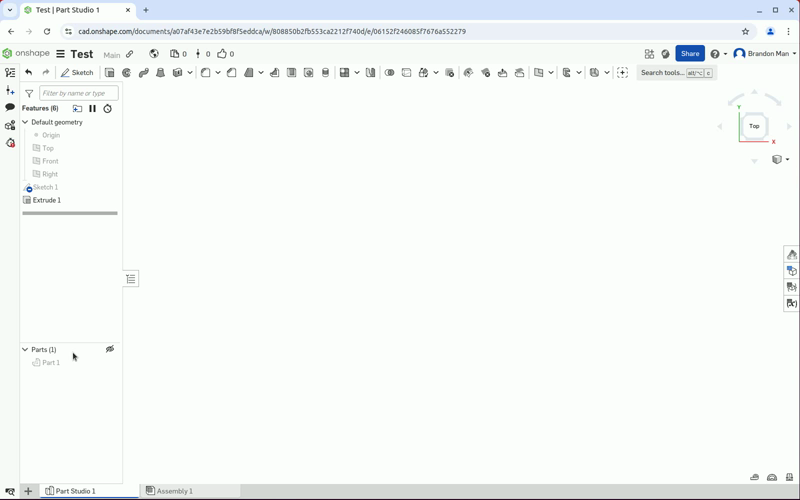
key_down(shift)
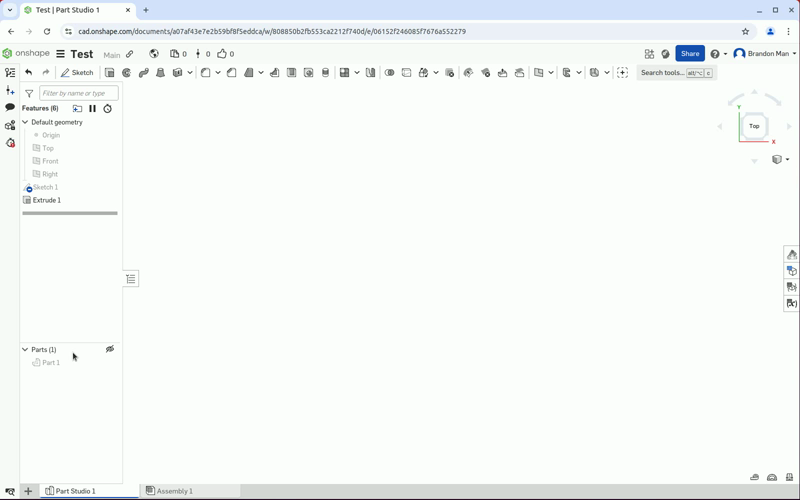
key(up)
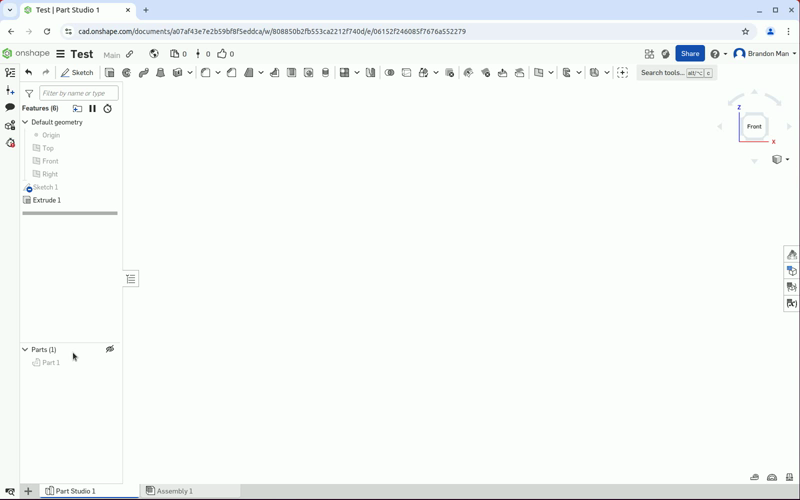
key_up(shift)
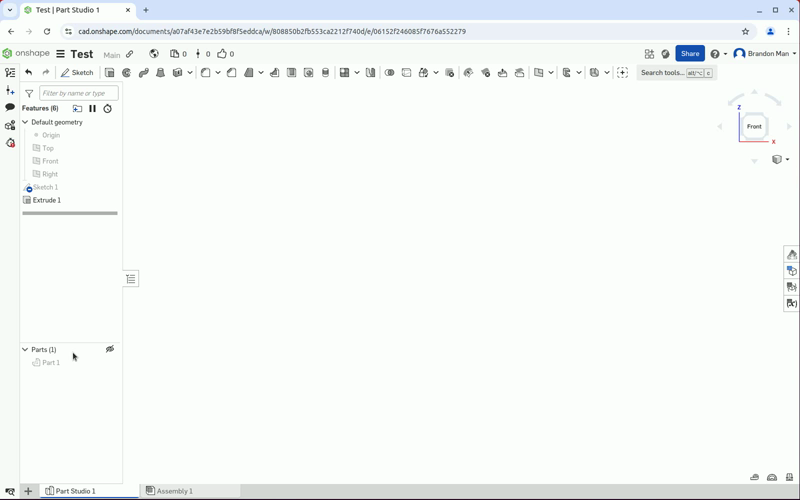
key(space)
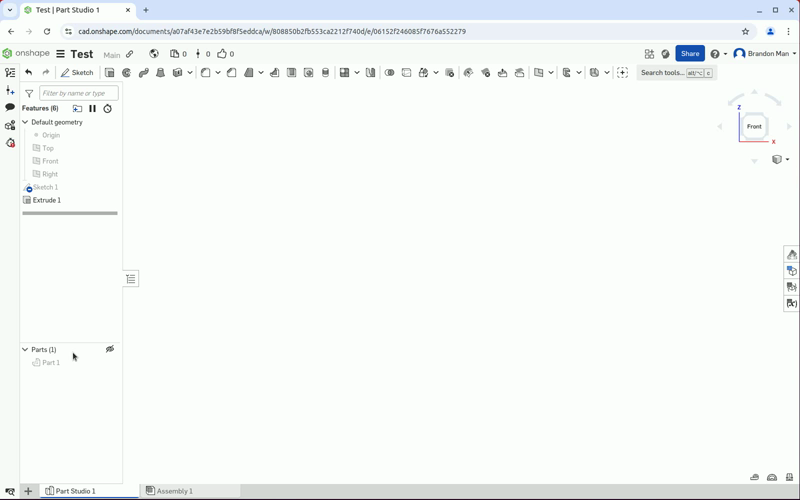
key_down(shift)
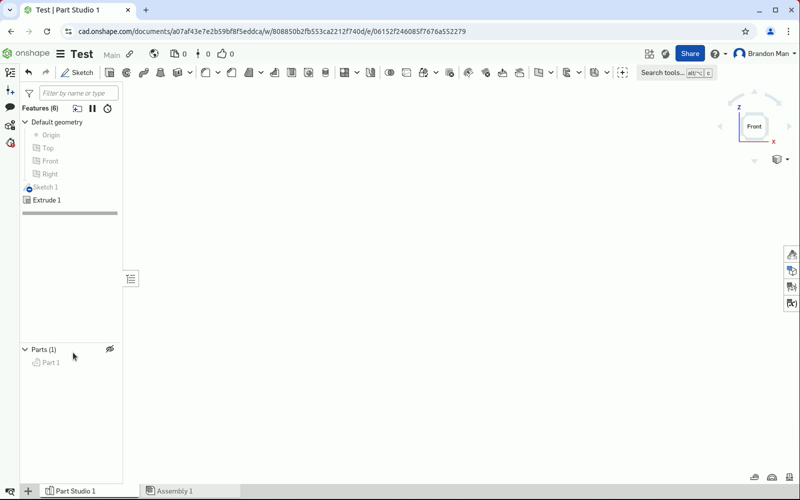
key(left)
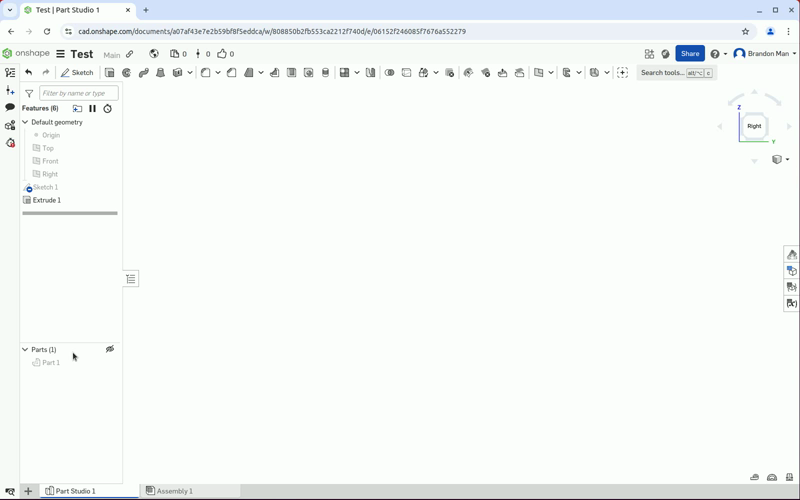
key_up(shift)
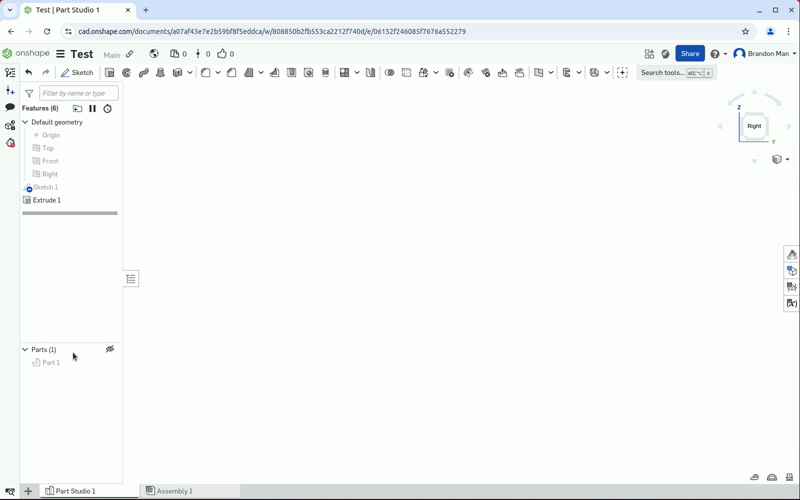
mouse_move(73, 352)
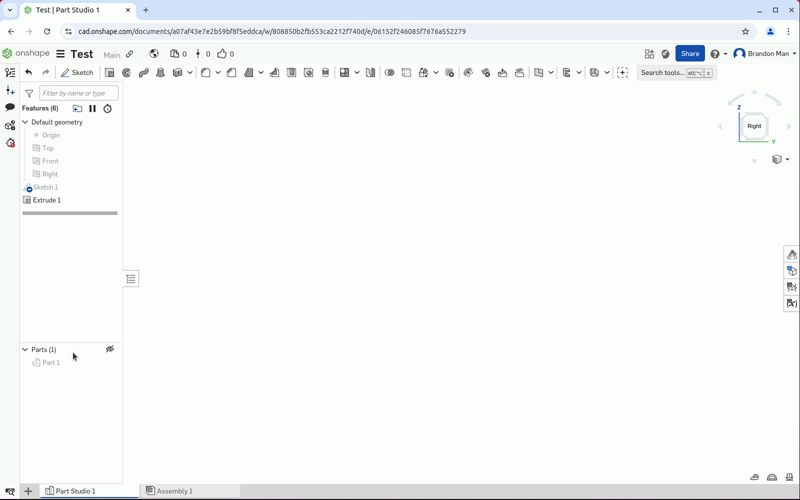
key(shift+y)
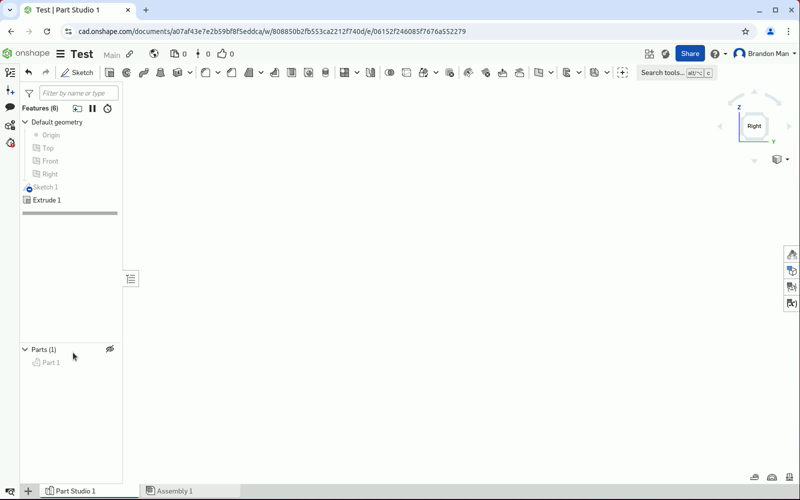
key(shift+s)
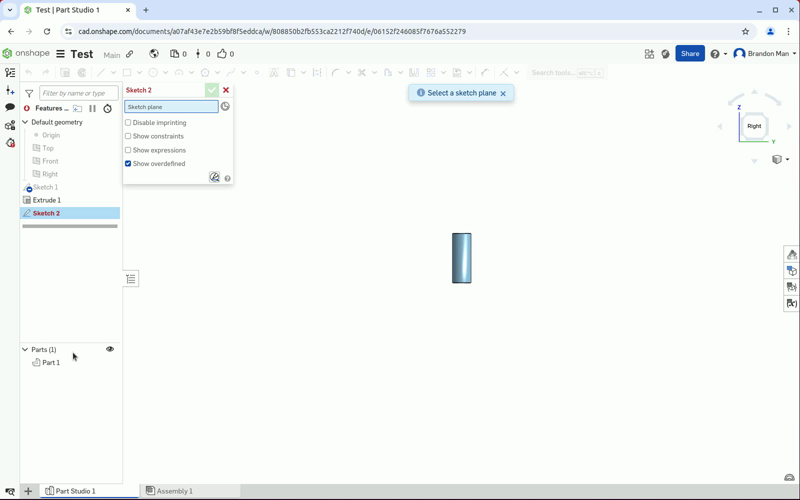
mouse_move(73, 176)
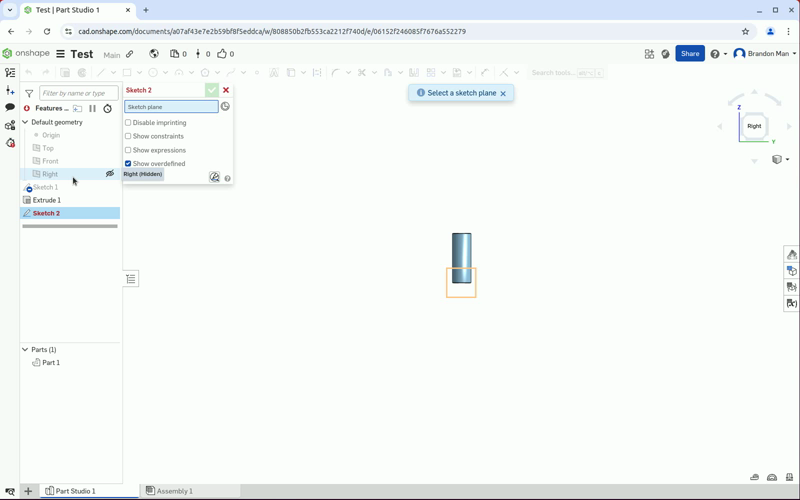
click(73, 176)
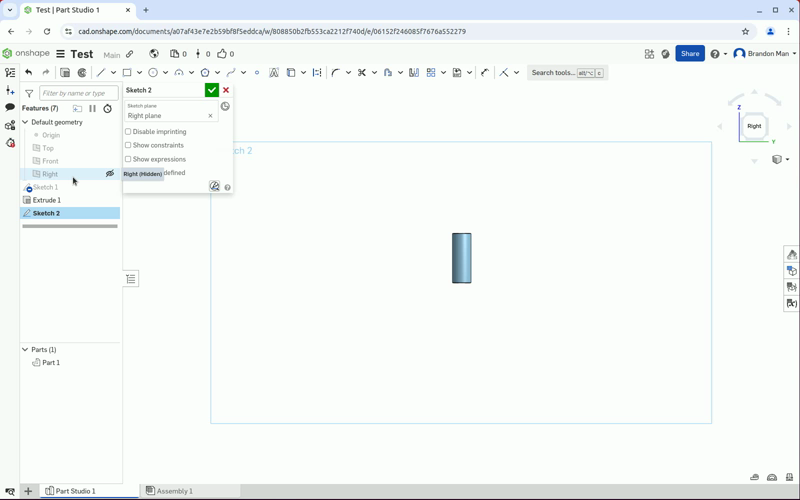
mouse_move(73, 352)
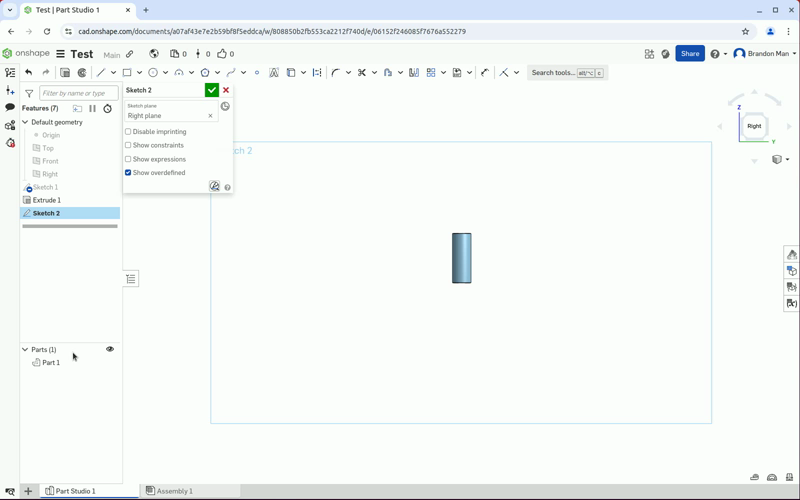
key(y)
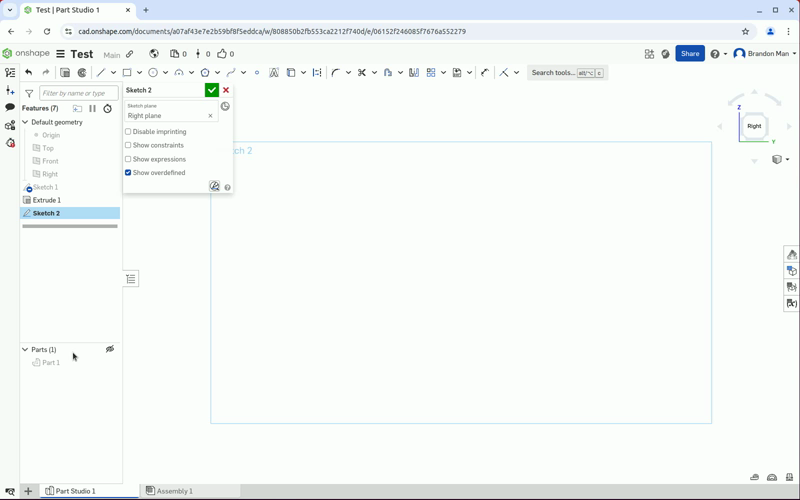
key(l)
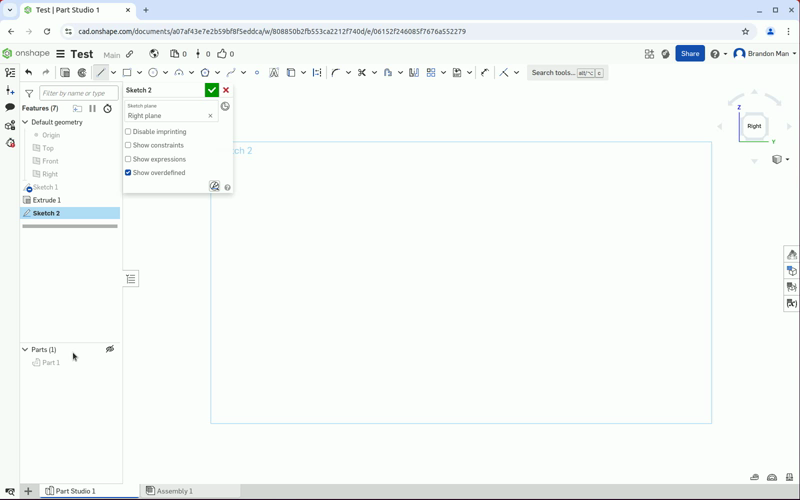
key_down(shift)
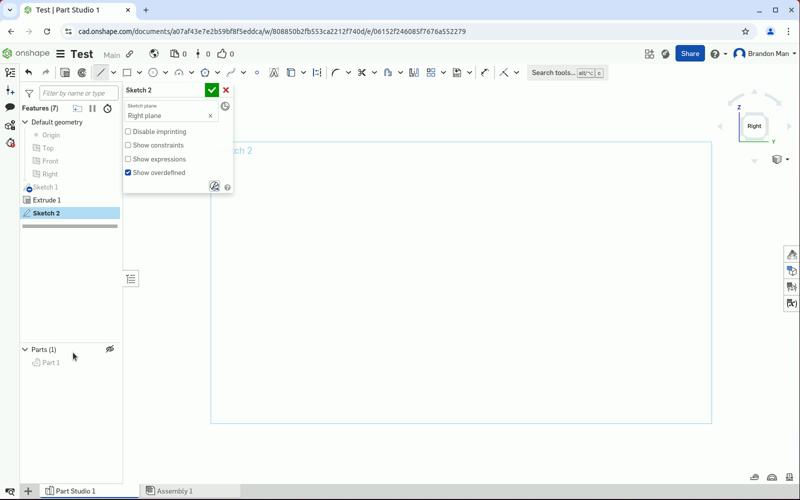
mouse_move(449, 255)
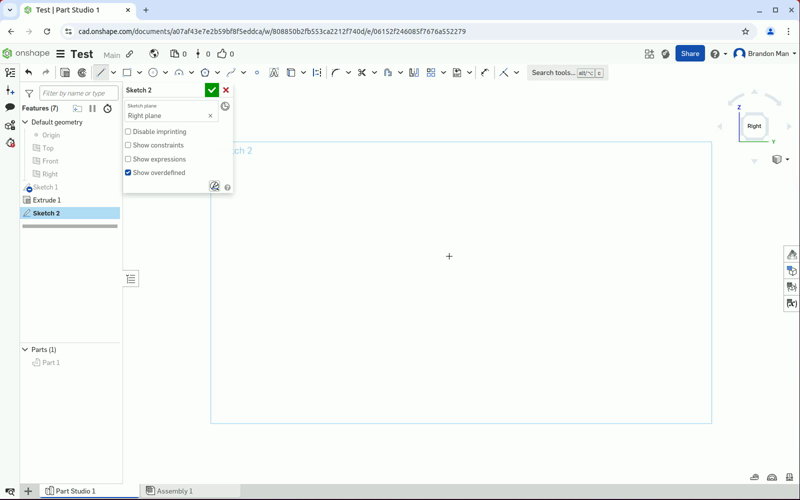
click(449, 255)
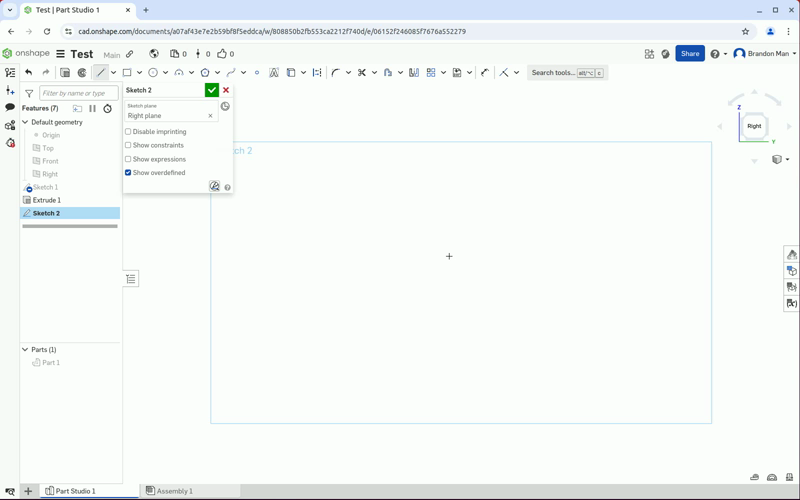
key_up(shift)
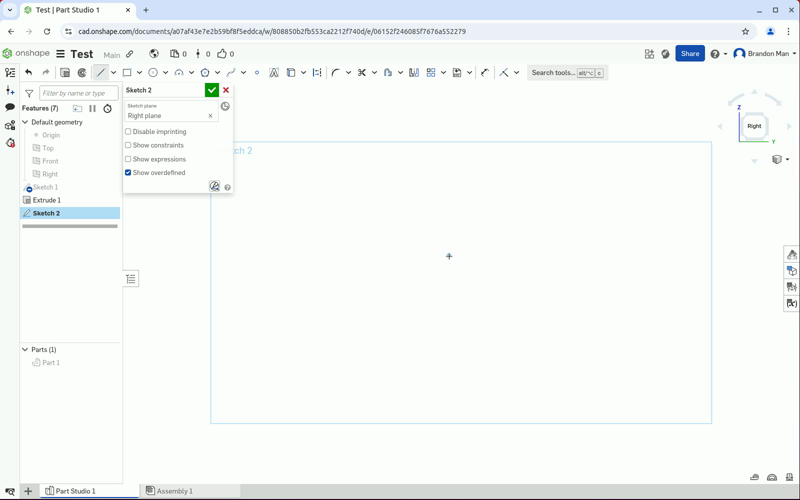
key_down(shift)
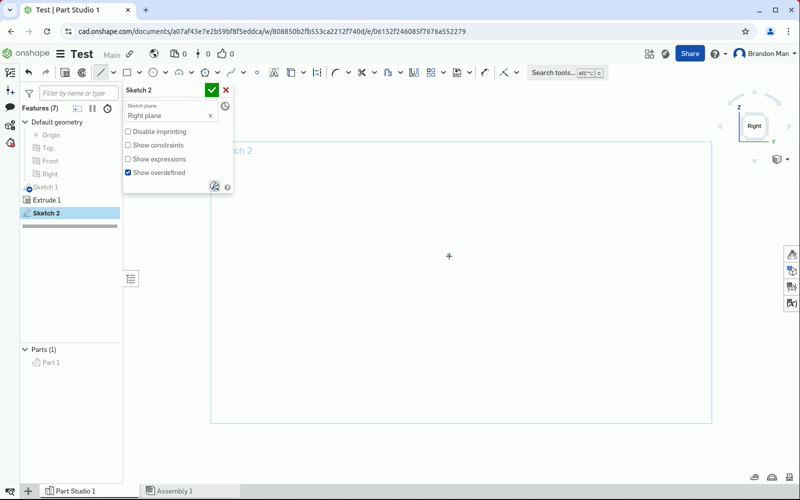
mouse_move(479, 255)
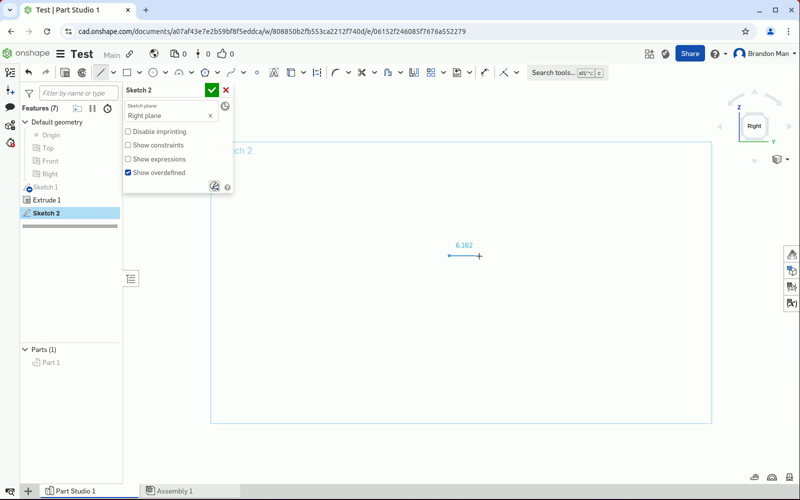
mouse_move(473, 255)
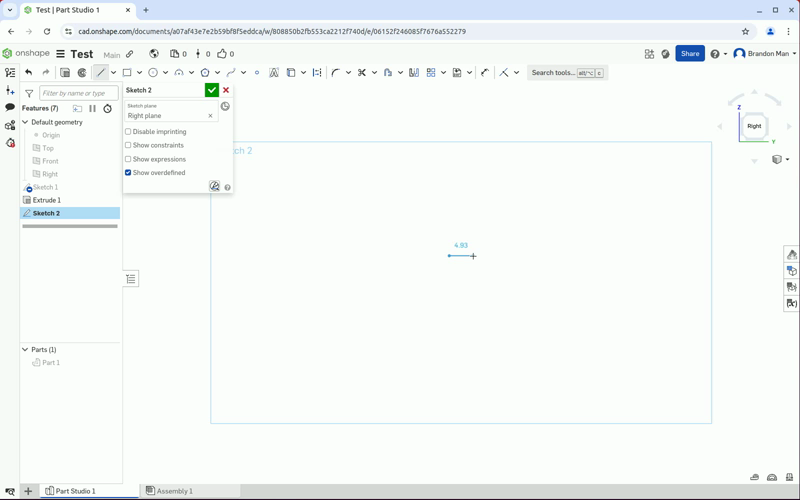
click(473, 255)
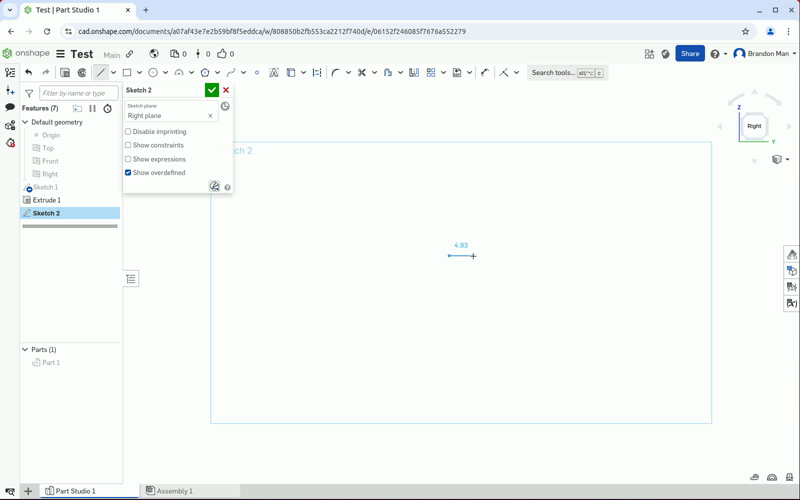
key_up(shift)
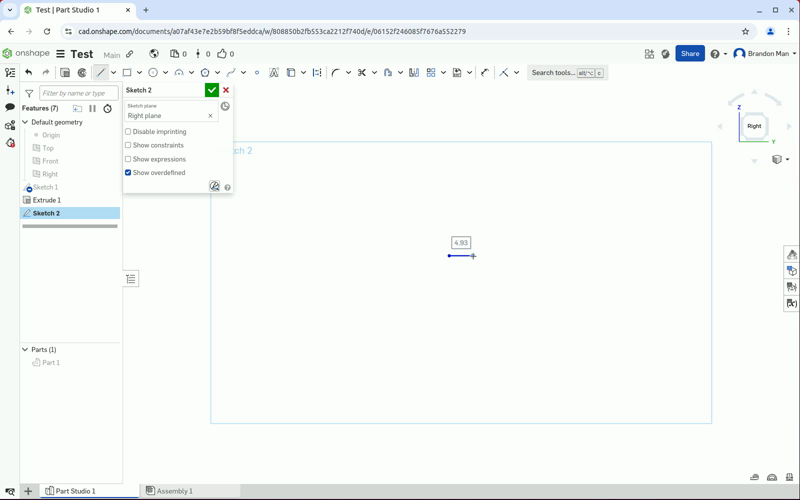
key_down(shift)
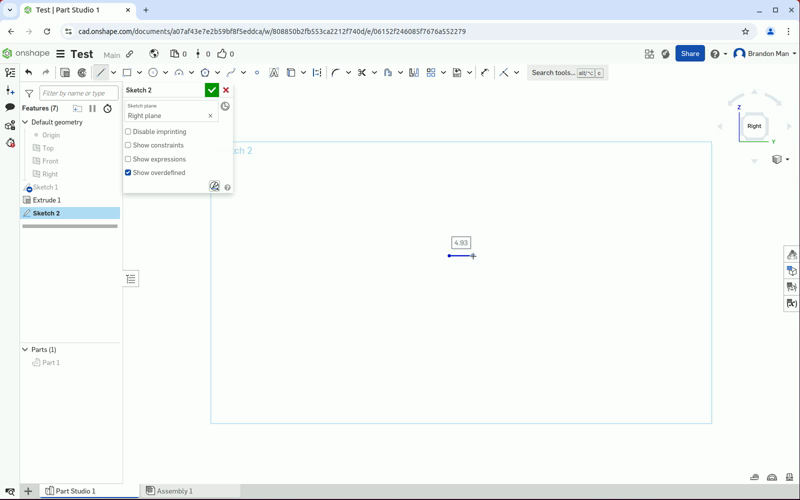
mouse_move(503, 255)
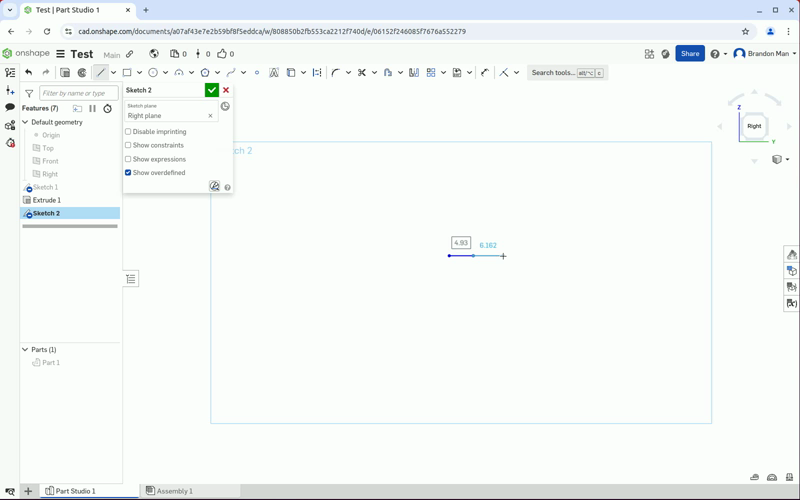
mouse_move(473, 246)
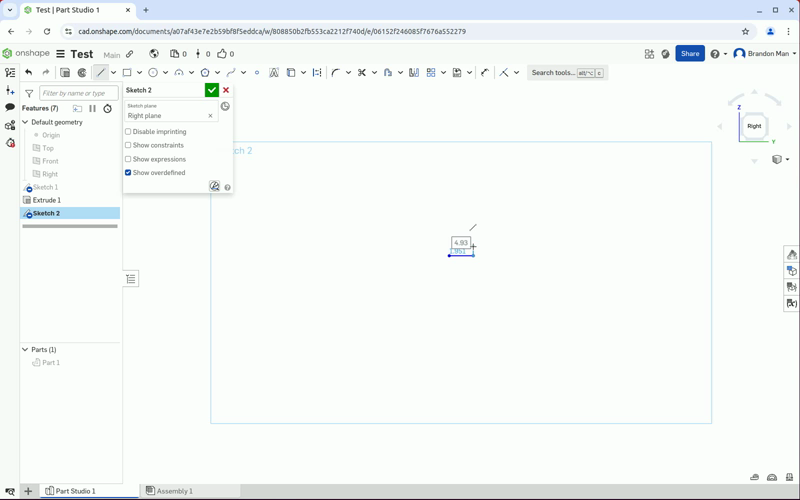
click(473, 246)
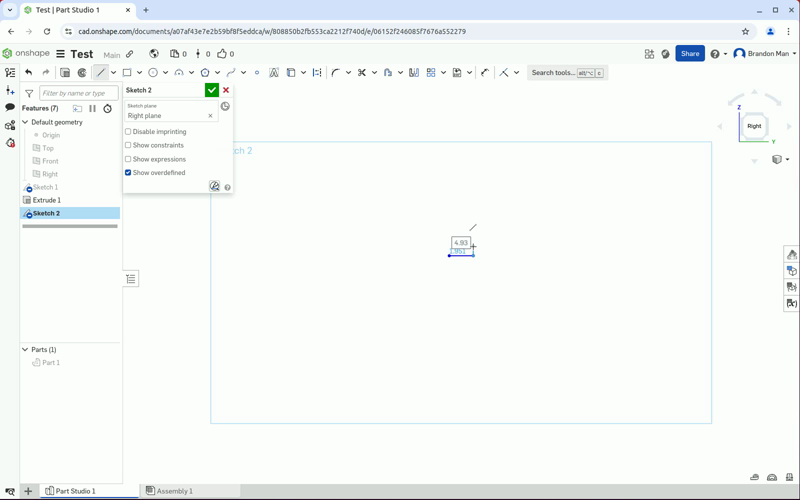
key_up(shift)
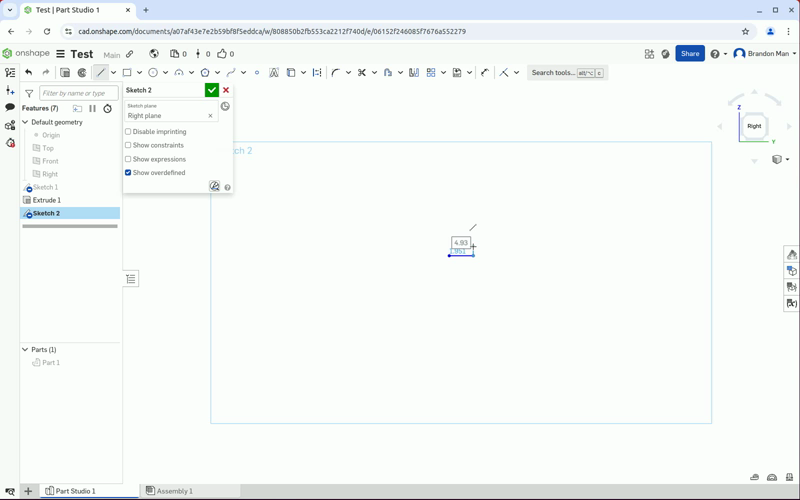
key_down(shift)
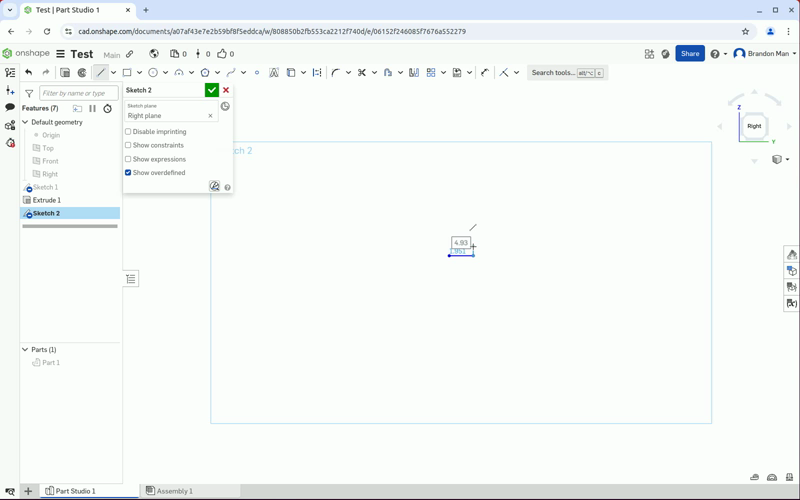
mouse_move(503, 246)
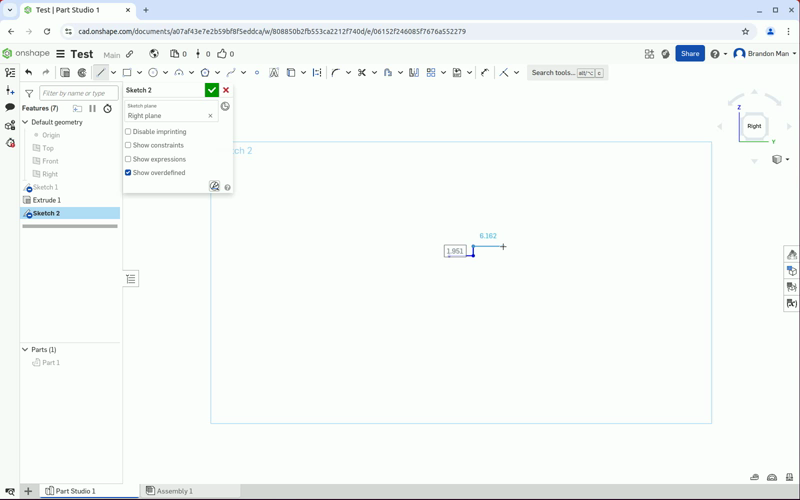
mouse_move(449, 246)
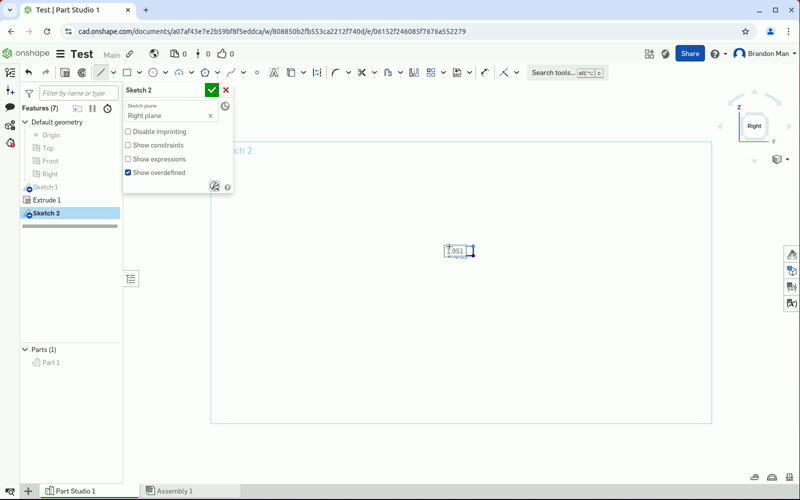
click(449, 246)
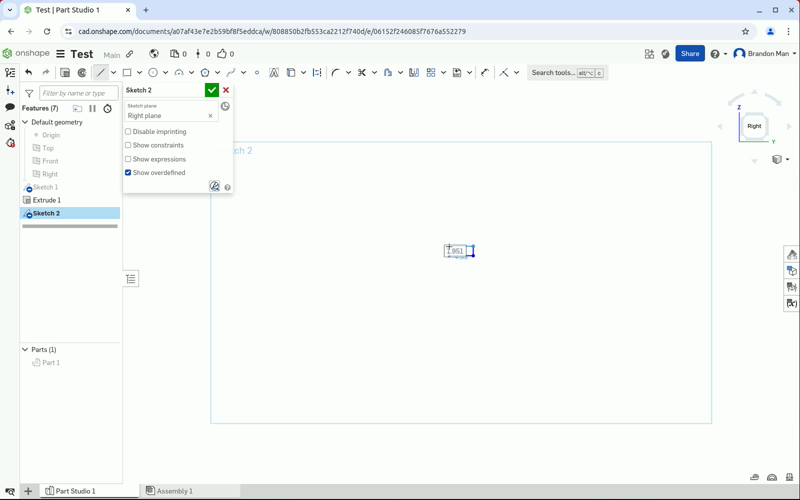
key_up(shift)
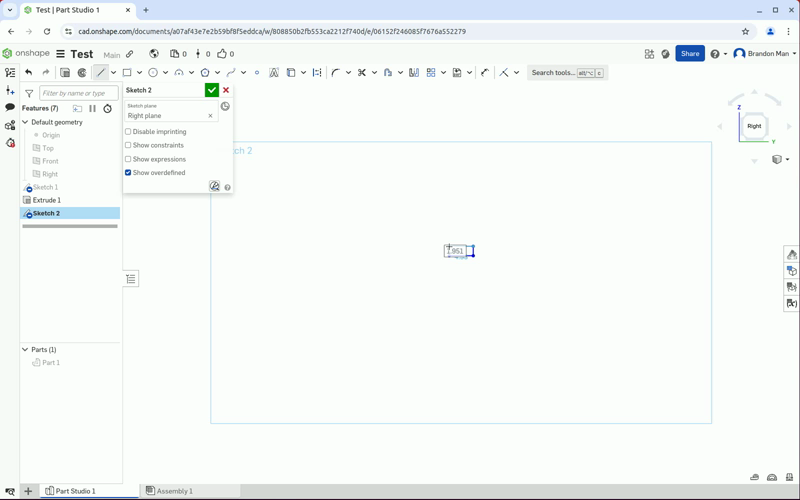
mouse_move(479, 246)
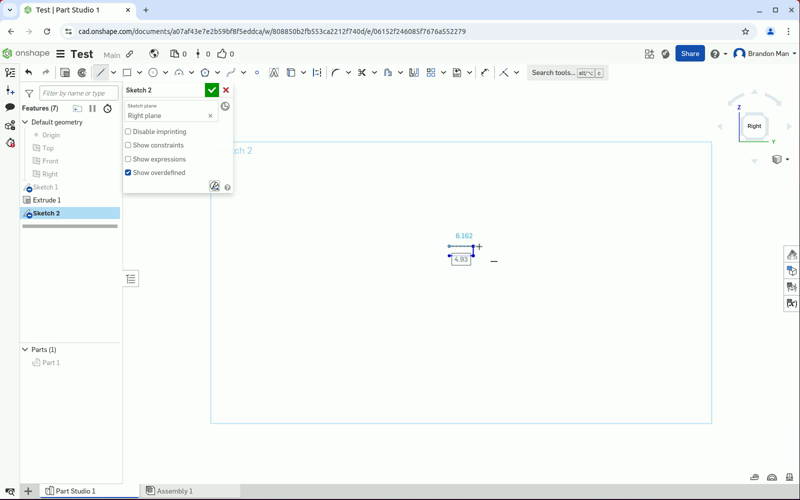
key_down(shift)
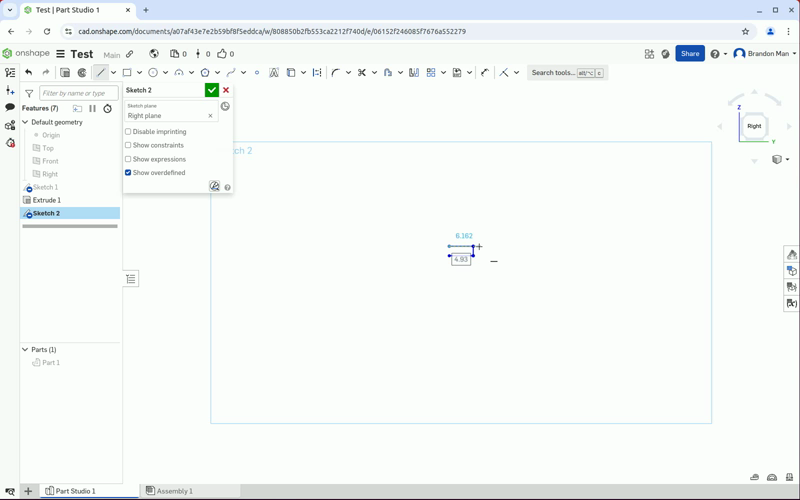
mouse_move(449, 255)
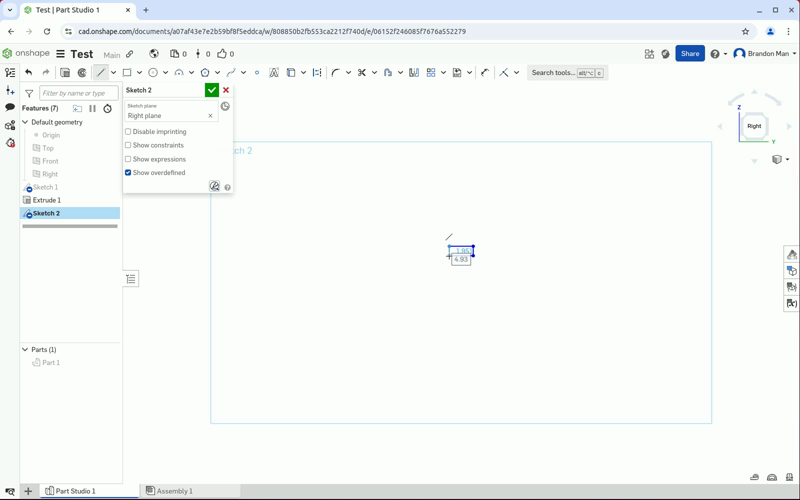
key_up(shift)
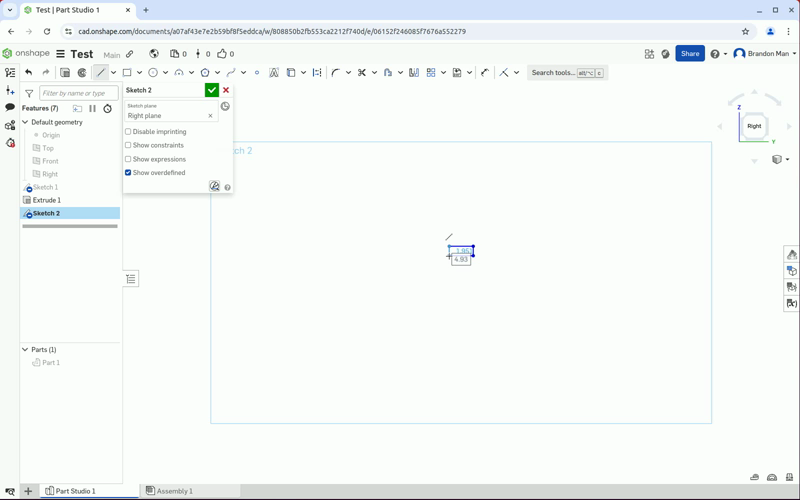
click(449, 255)
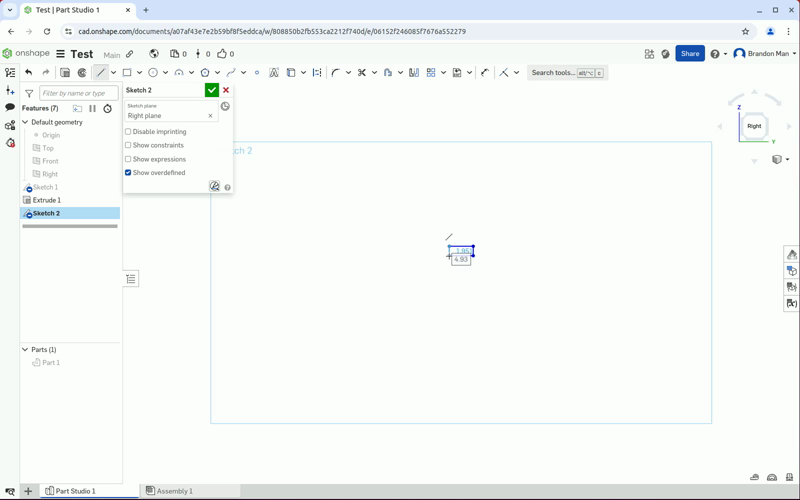
key(esc)
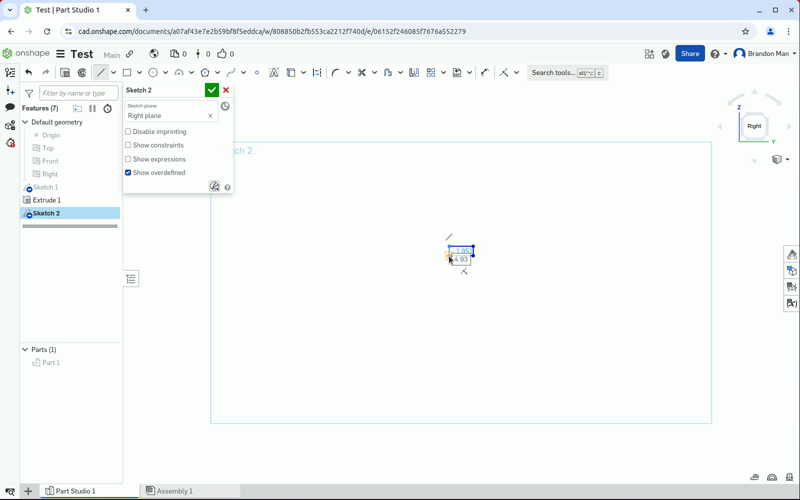
mouse_move(456, 250)
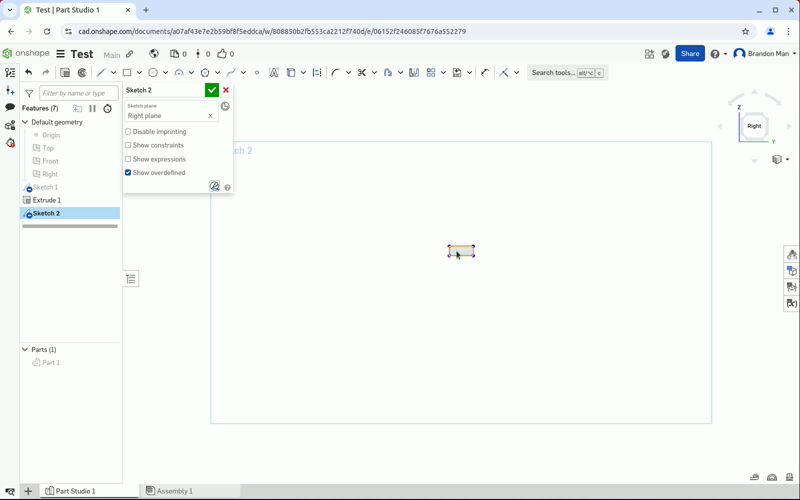
scroll(6)
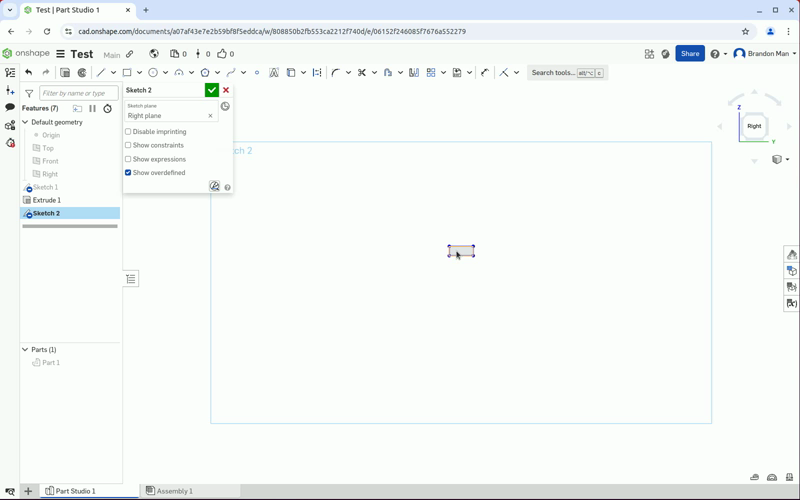
scroll(6)
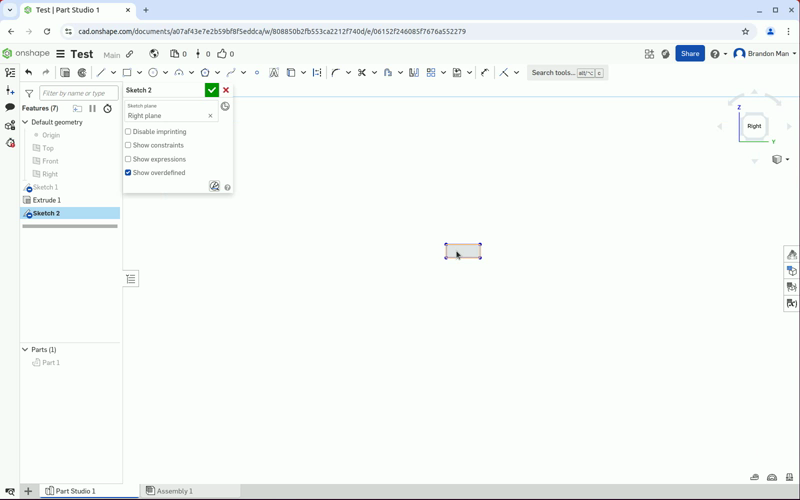
scroll(6)
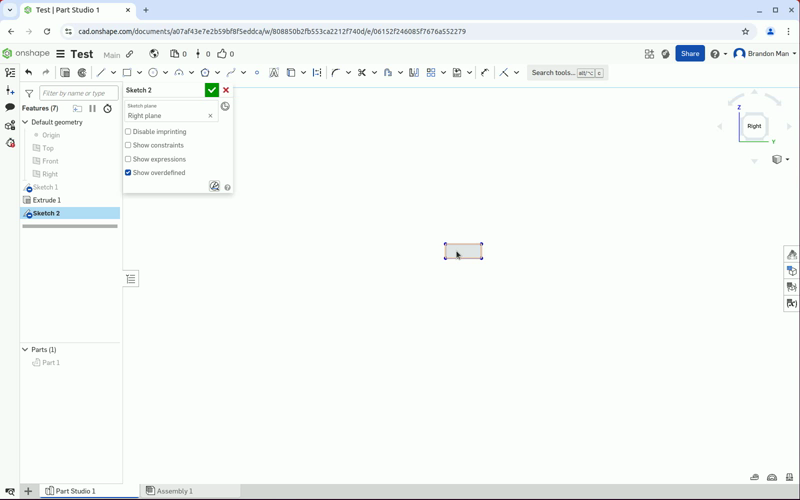
scroll(6)
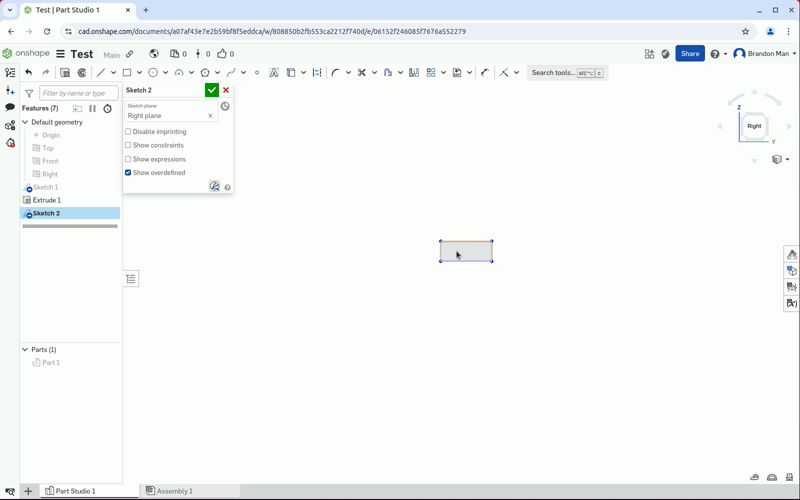
scroll(6)
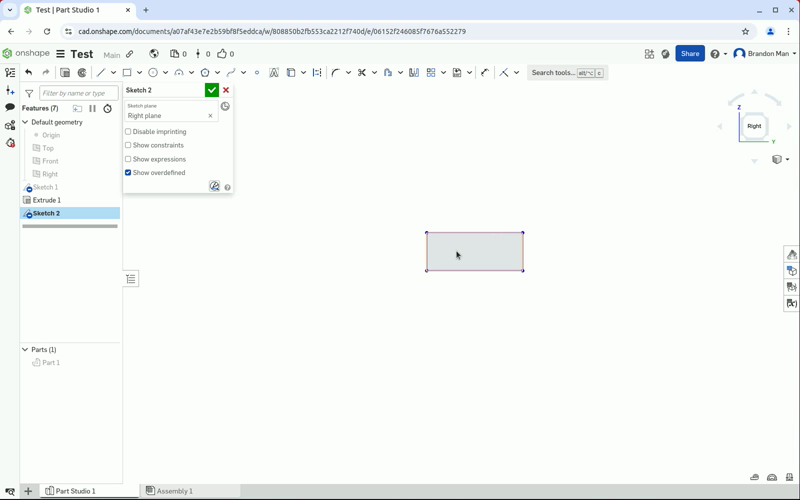
scroll(6)
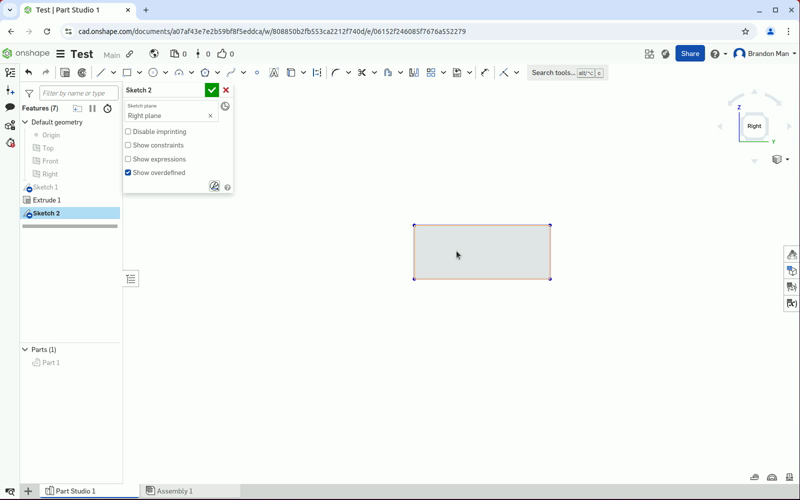
scroll(6)
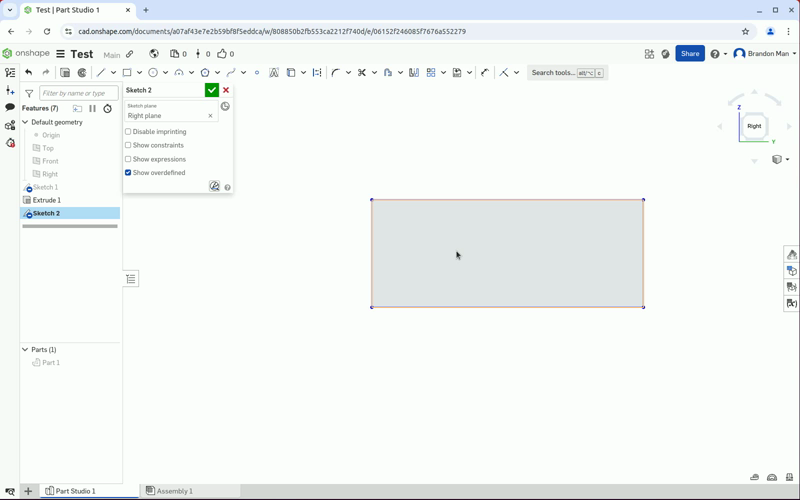
click(456, 250)
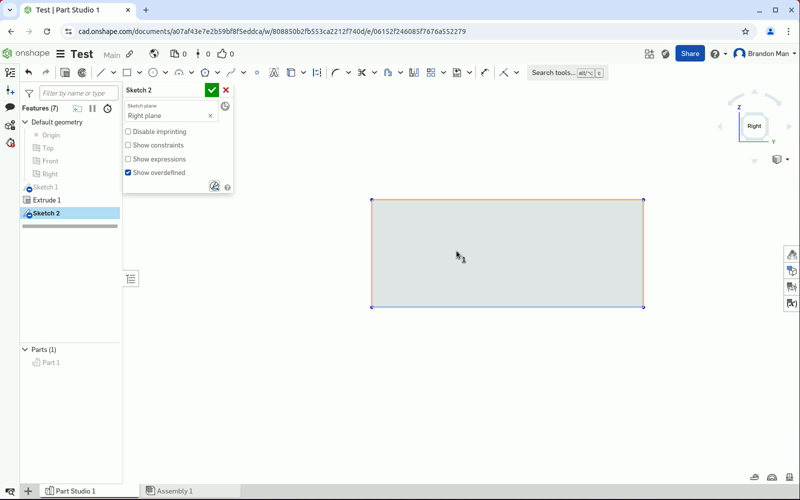
scroll(-6)
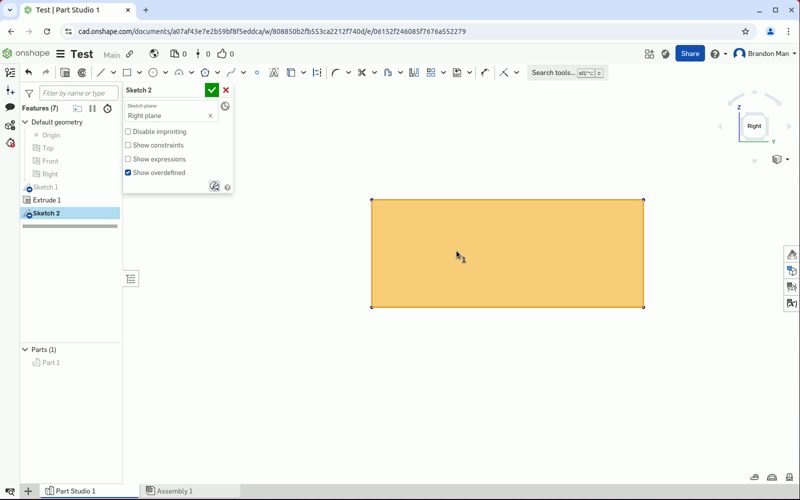
scroll(-6)
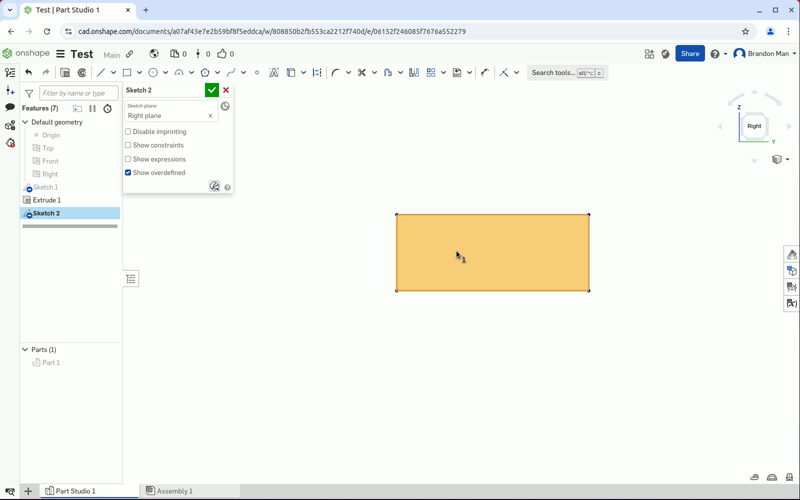
scroll(-6)
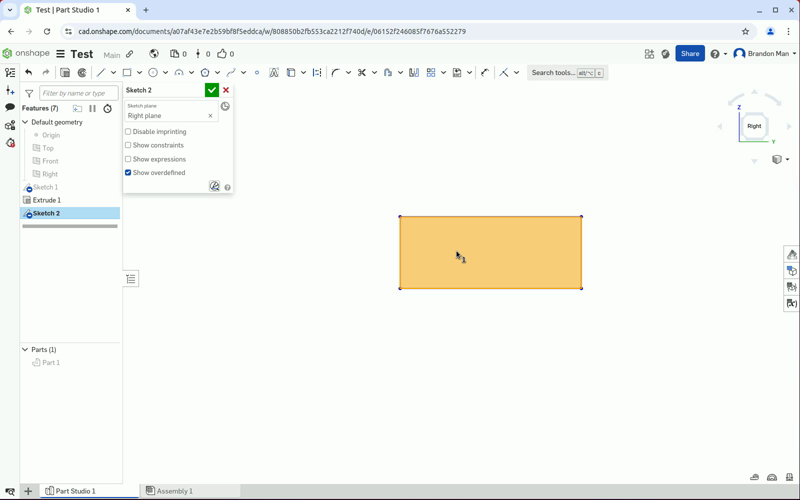
scroll(-6)
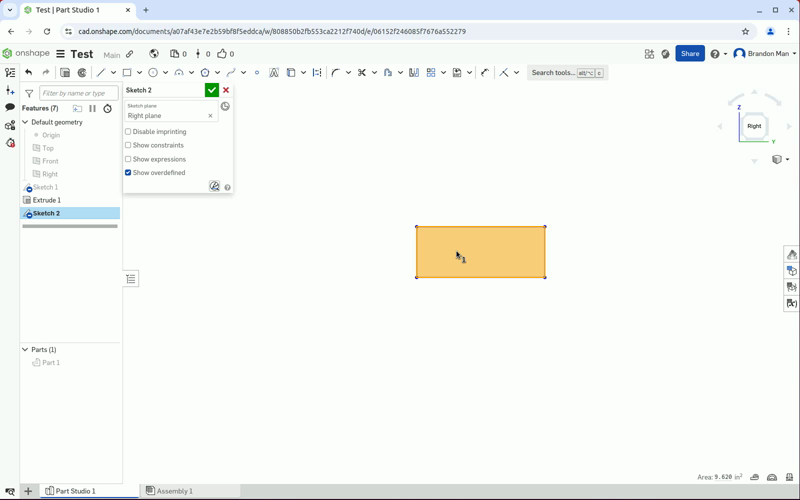
scroll(-6)
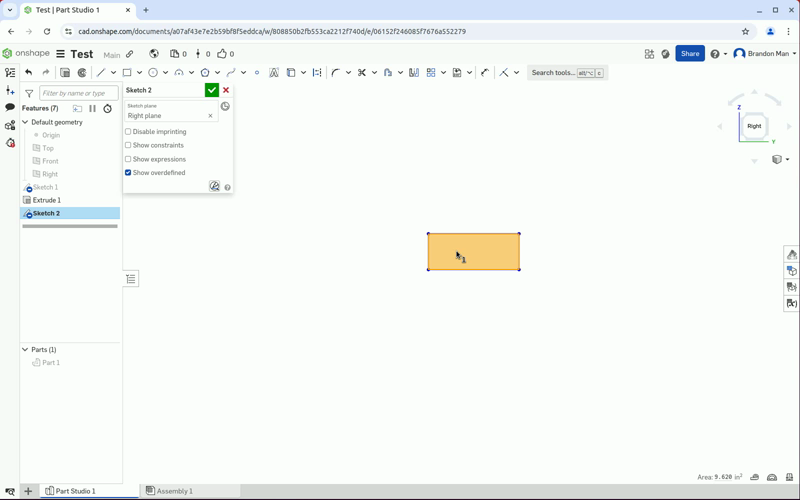
scroll(-6)
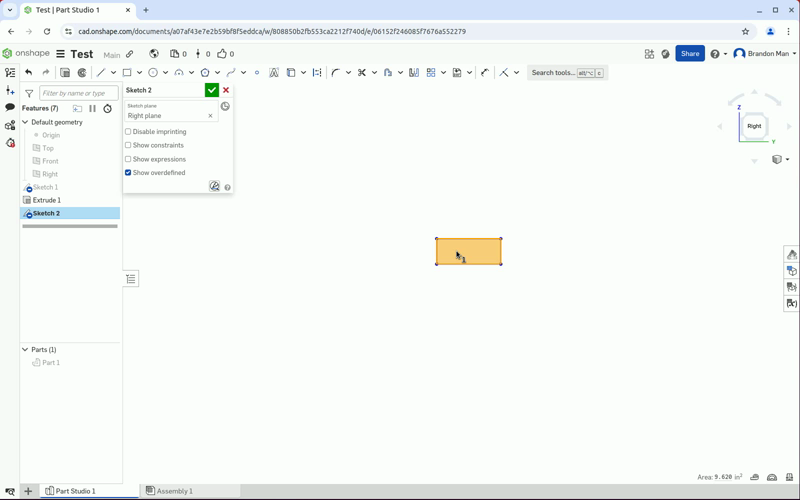
scroll(-6)
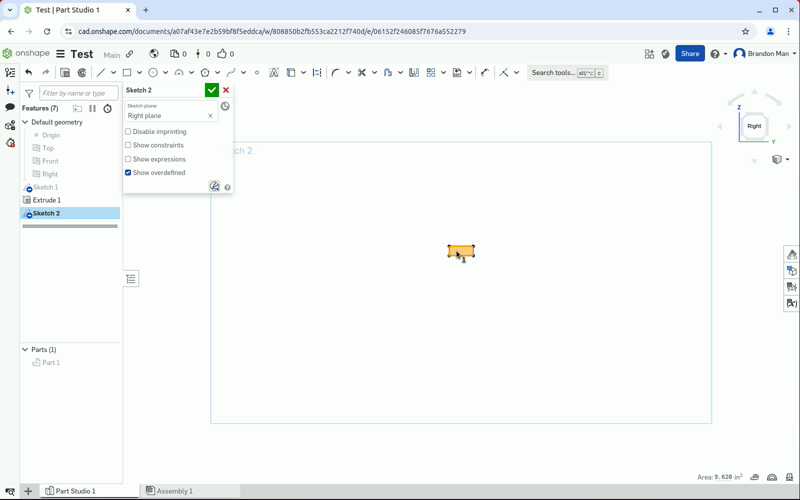
mouse_move(73, 352)
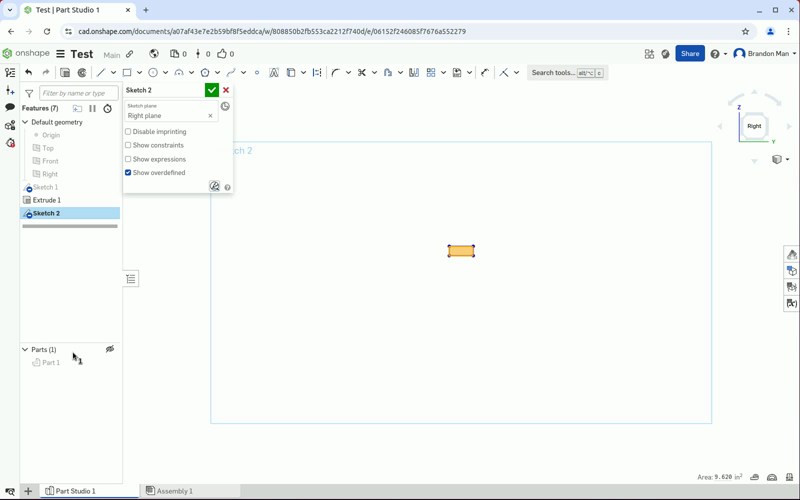
key(shift+y)
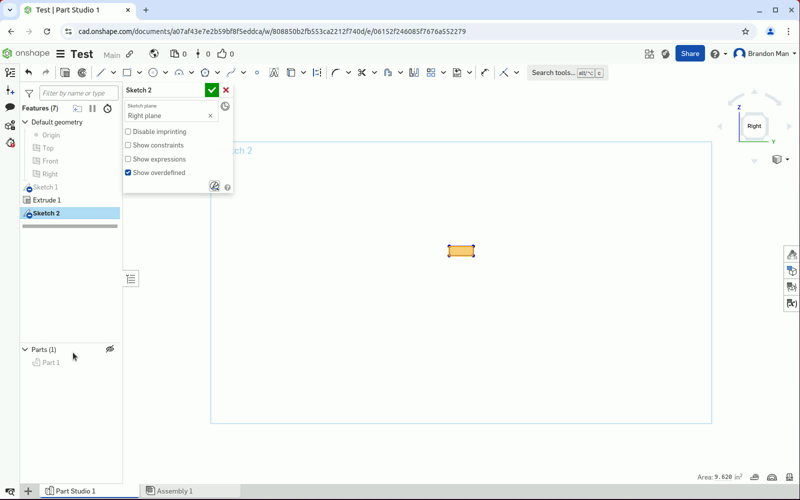
key(shift+e)
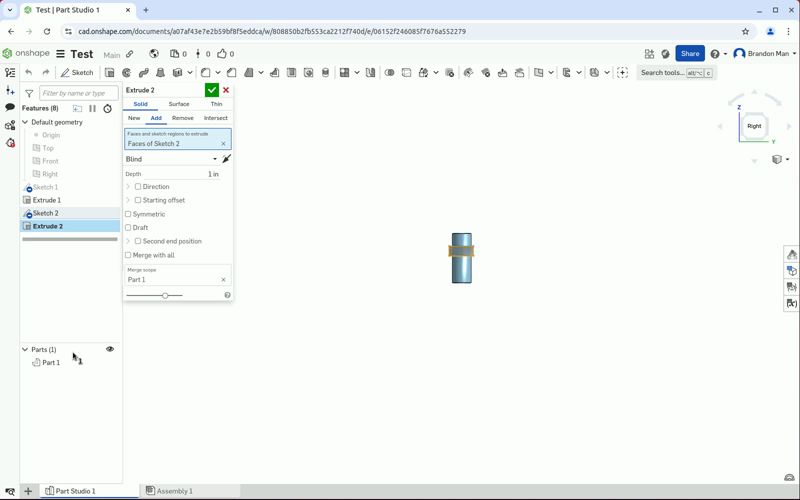
mouse_move(143, 106)
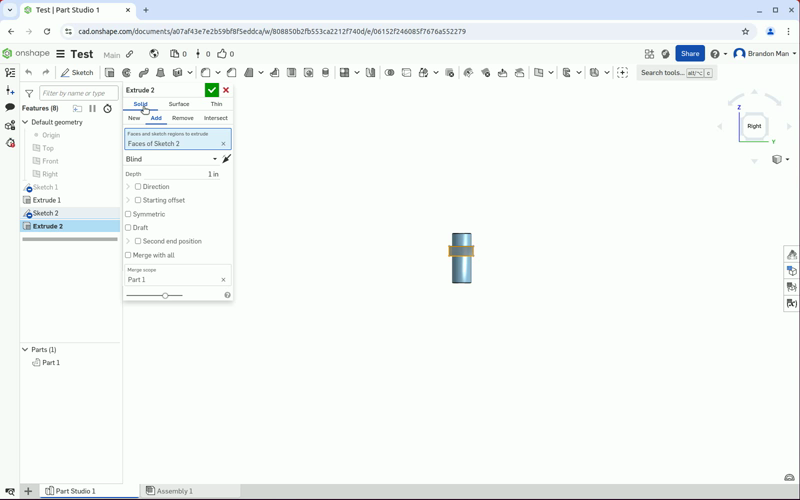
click(143, 106)
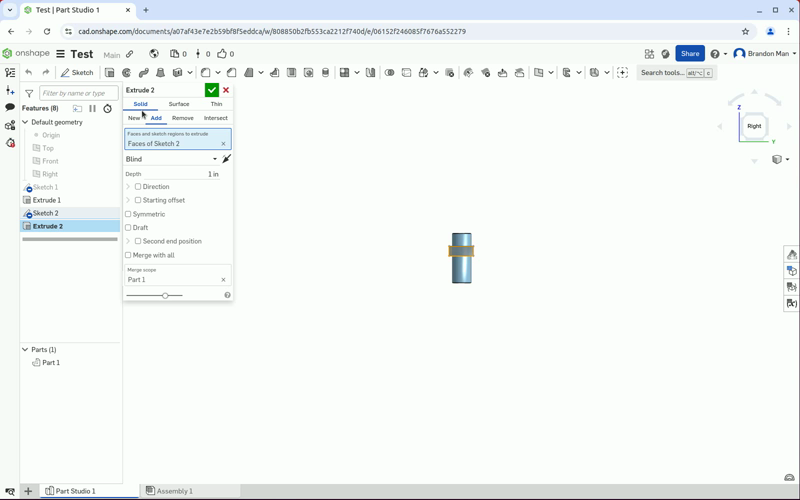
mouse_move(137, 120)
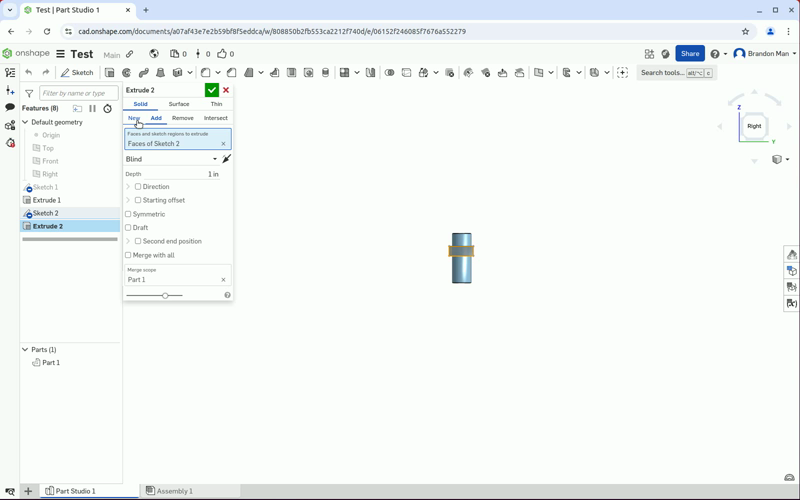
click(137, 120)
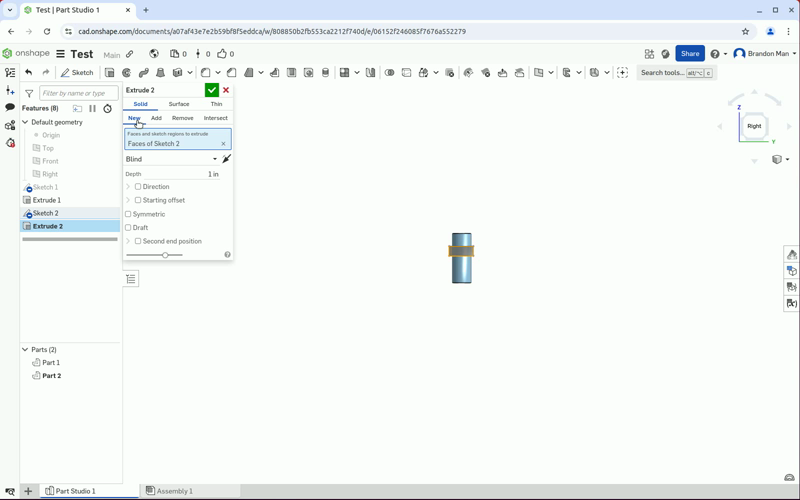
key(tab, 4)
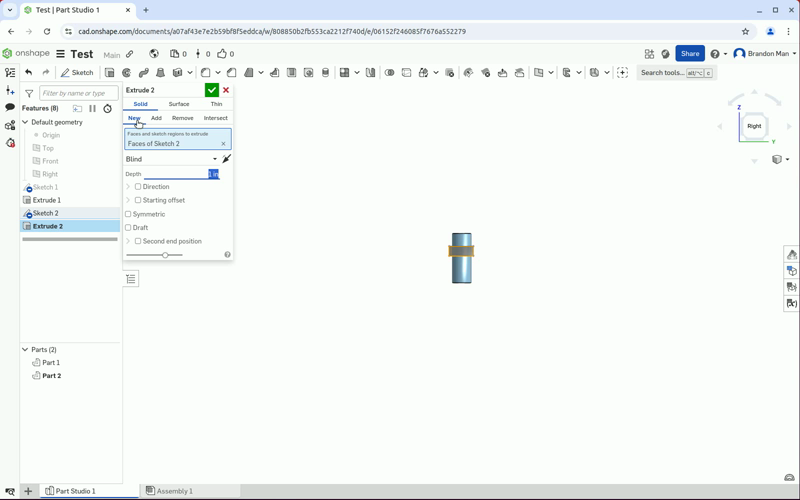
text(10.11)
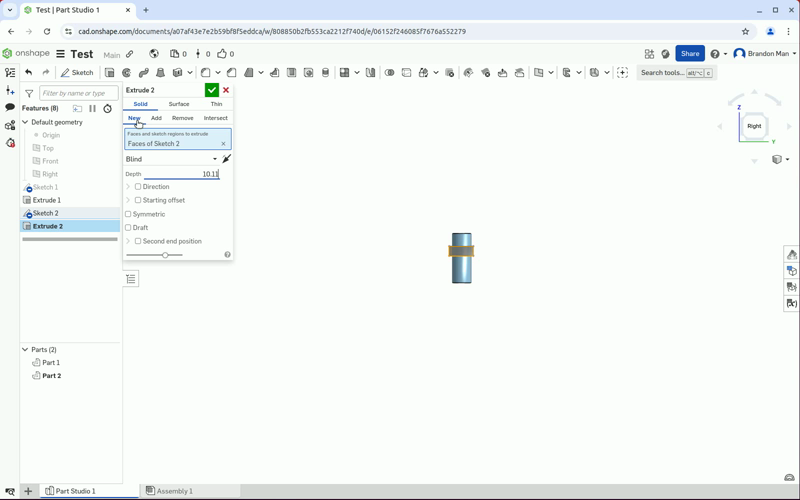
key(enter)
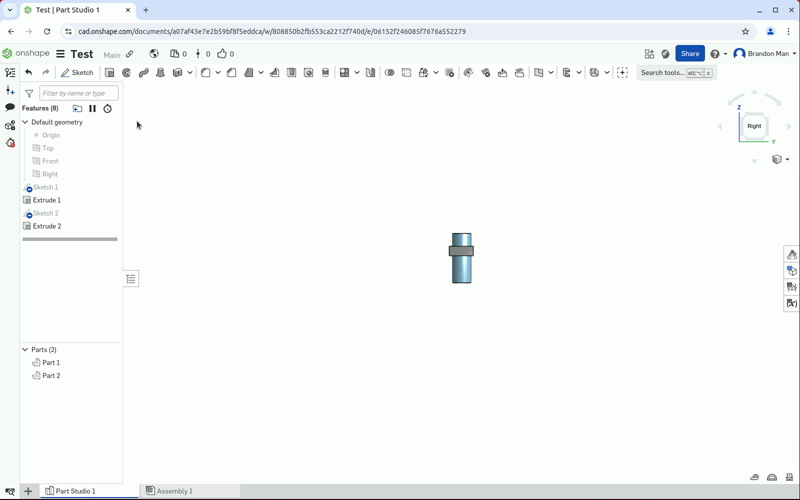
key(shift+h)
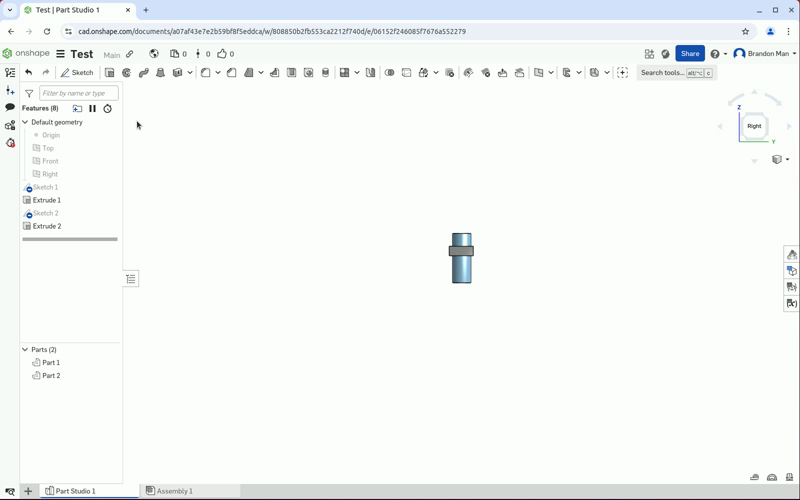
key(shift+h)
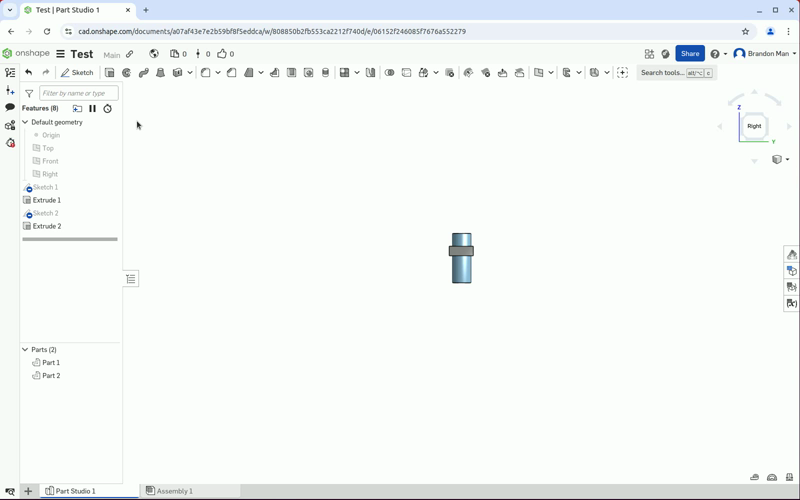
mouse_move(73, 189)
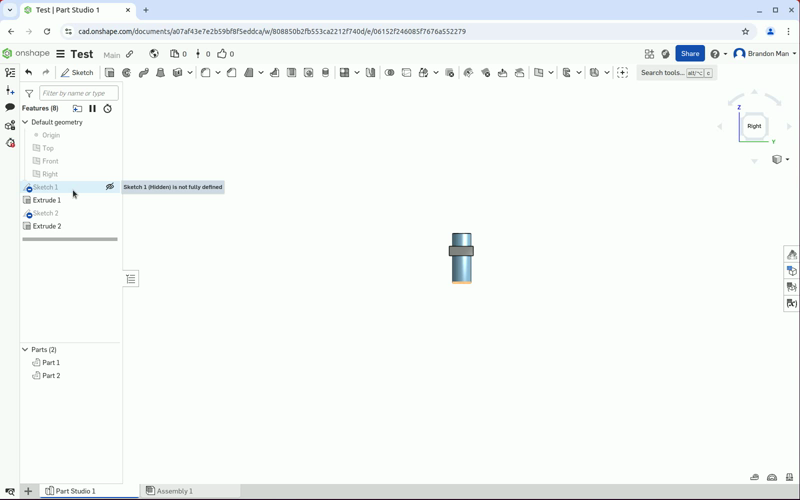
click(73, 189)
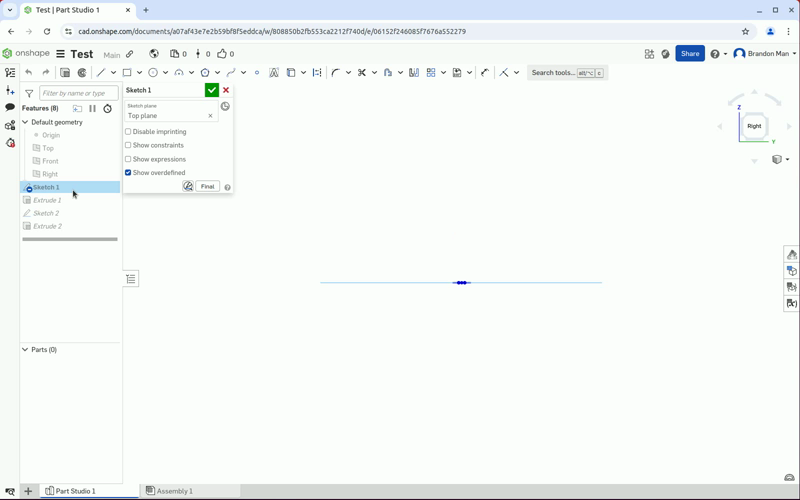
mouse_move(229, 92)
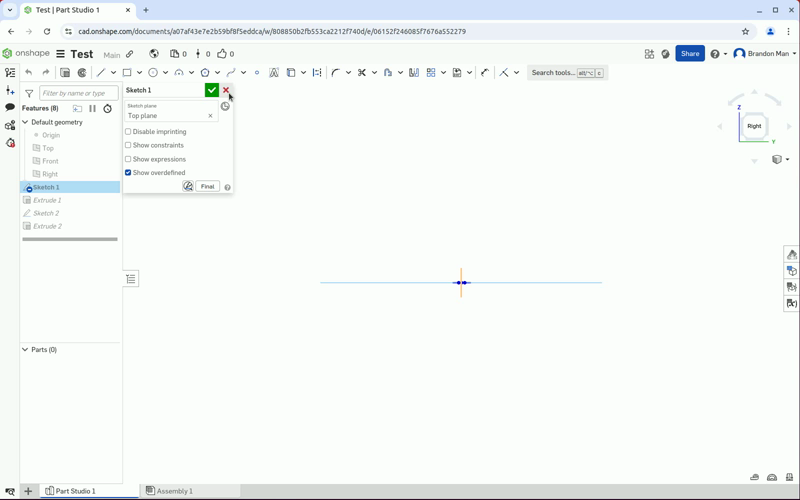
click(229, 92)
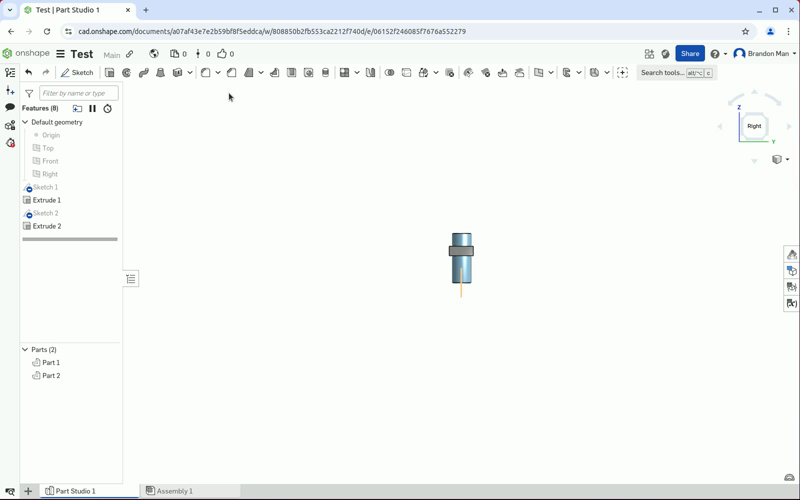
mouse_move(73, 352)
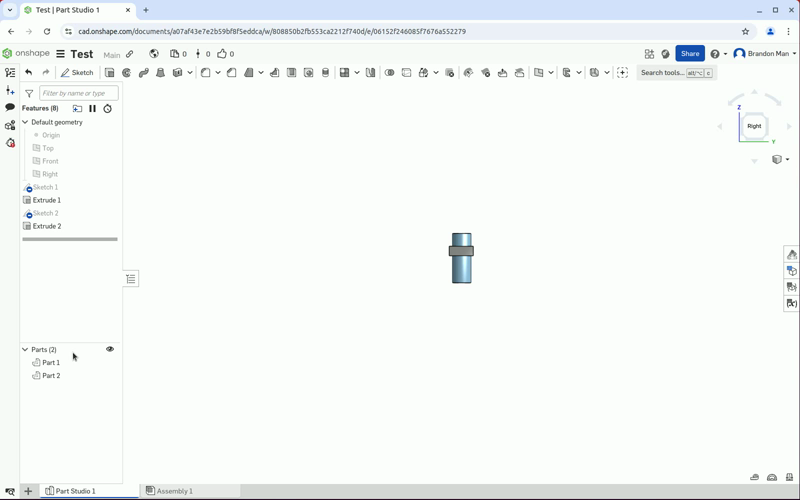
key(y)
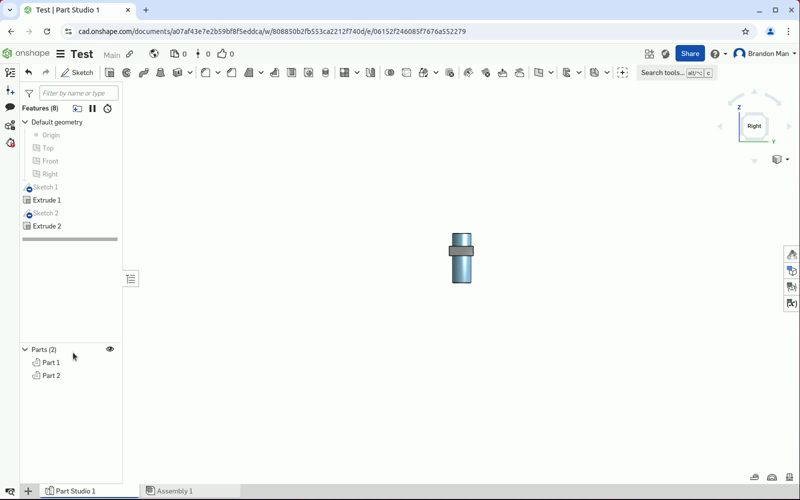
key(shift+p)
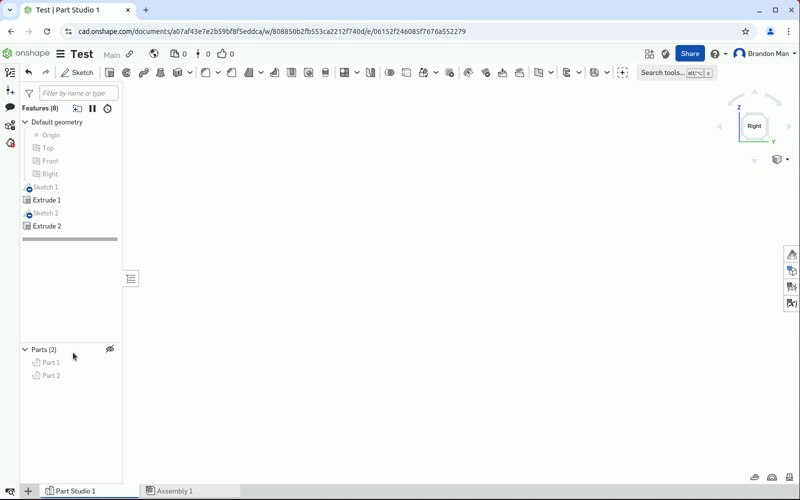
key(space)
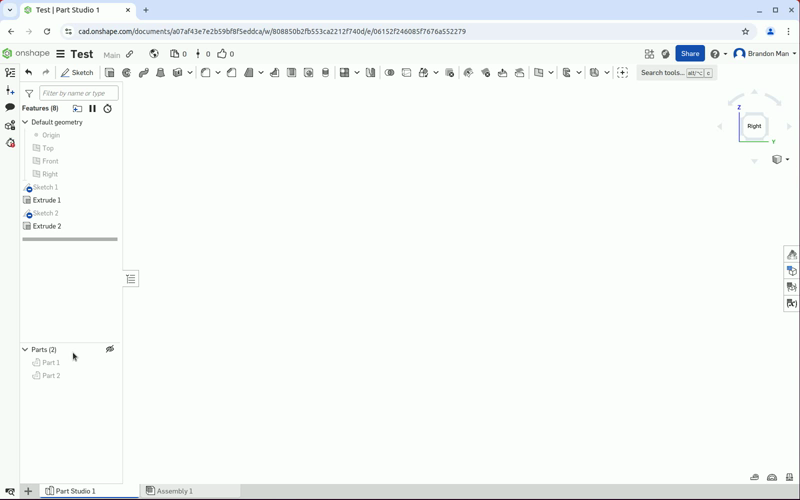
key_down(shift)
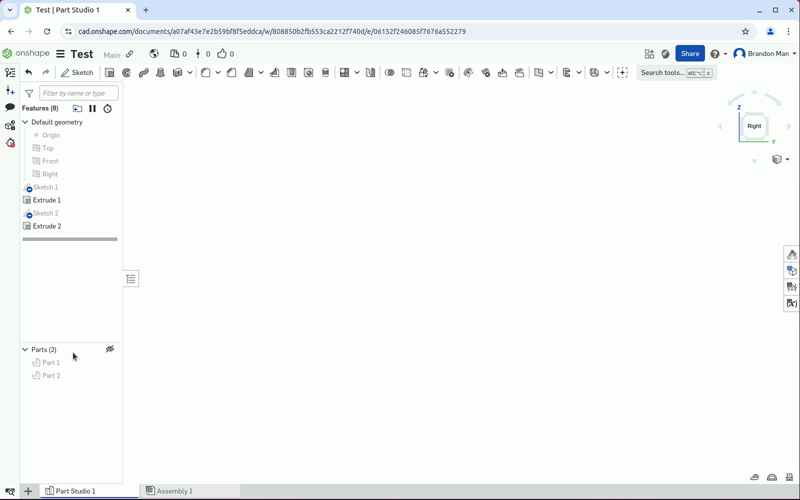
key(right)
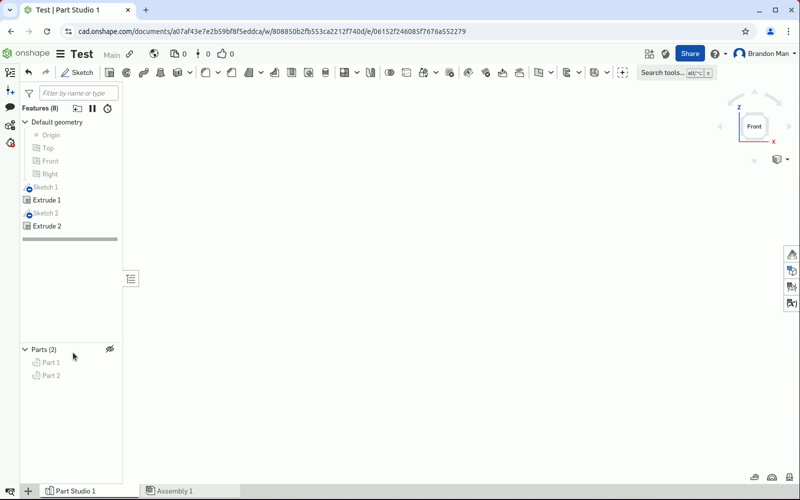
key_up(shift)
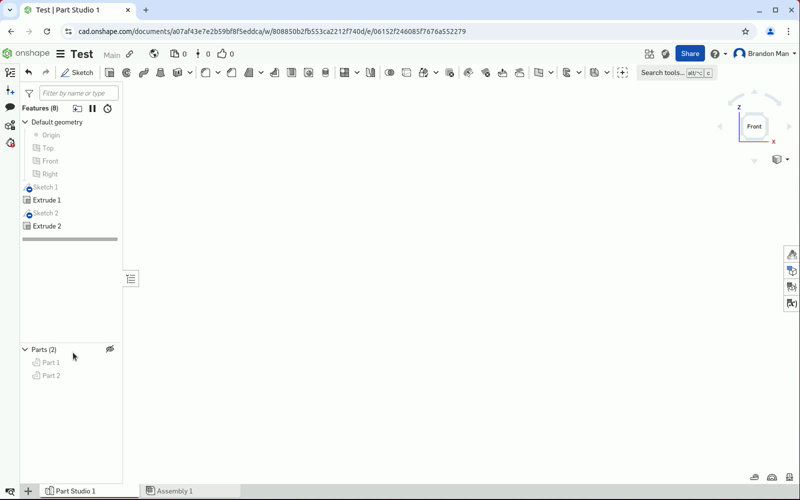
mouse_move(73, 352)
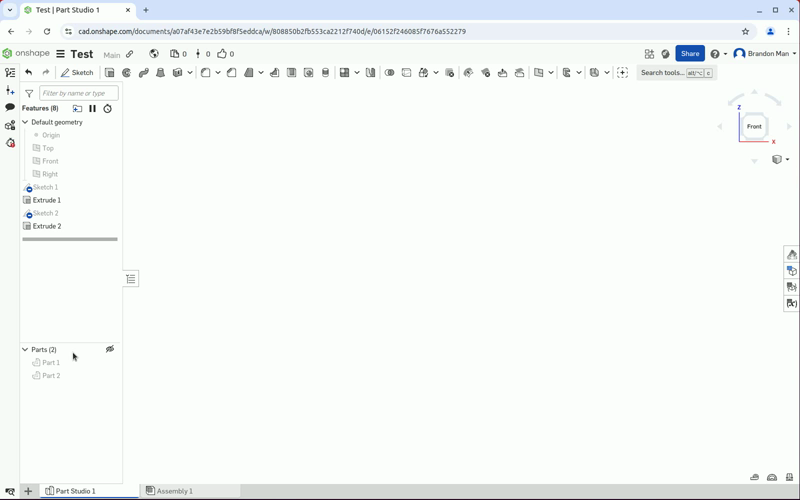
key(shift+y)
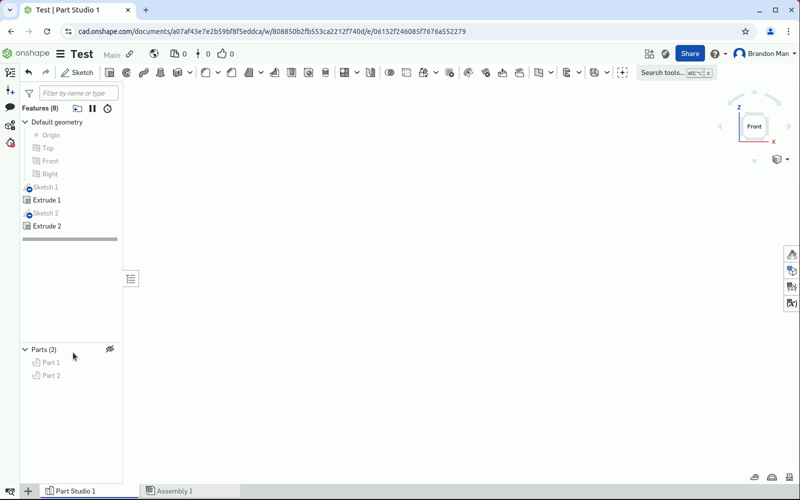
key(shift+s)
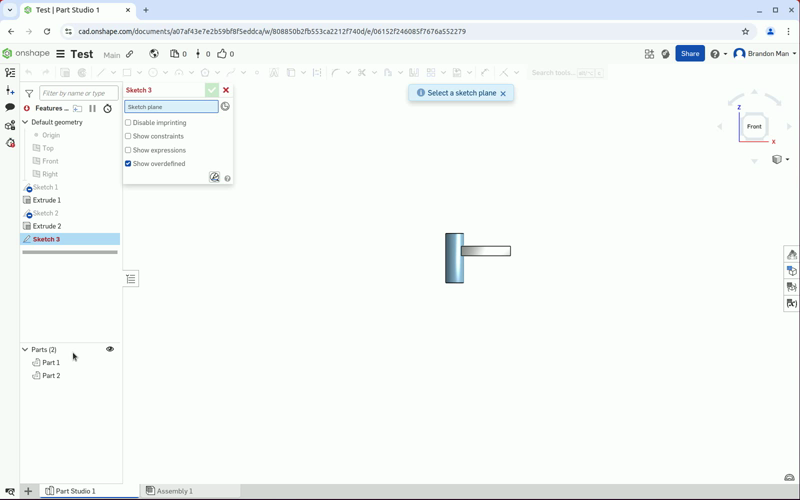
mouse_move(73, 163)
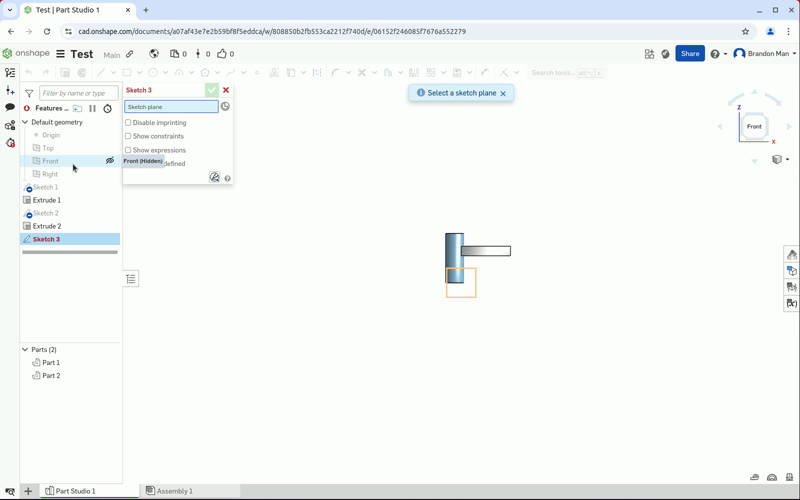
click(73, 163)
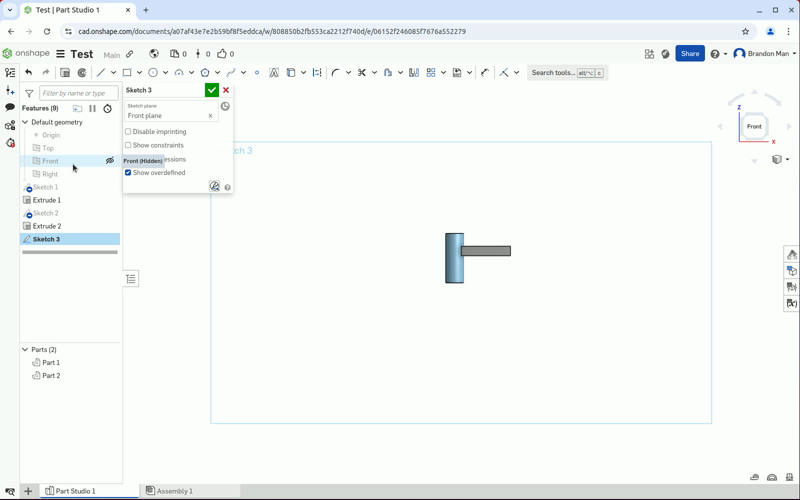
mouse_move(73, 352)
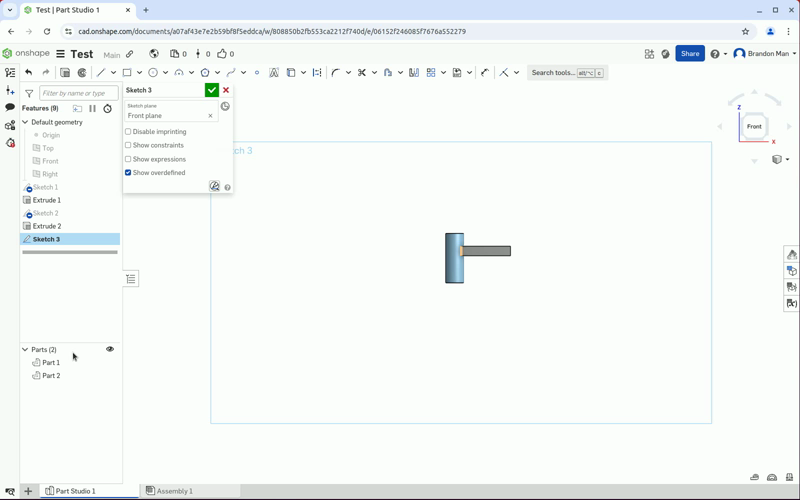
key(y)
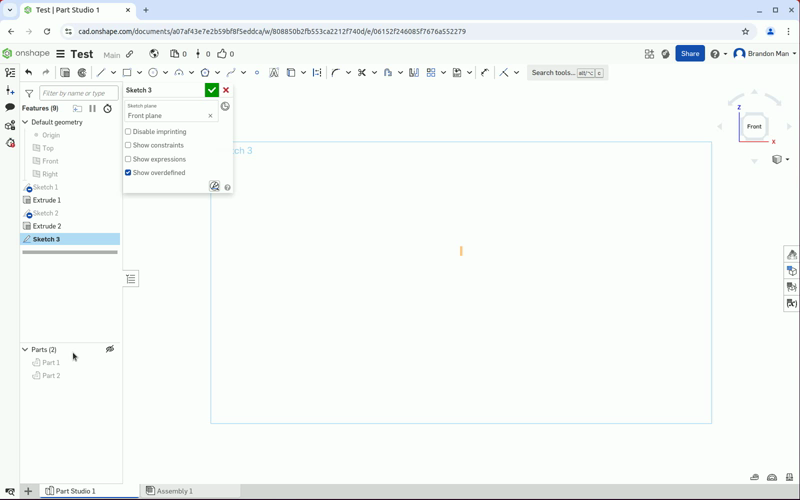
key(l)
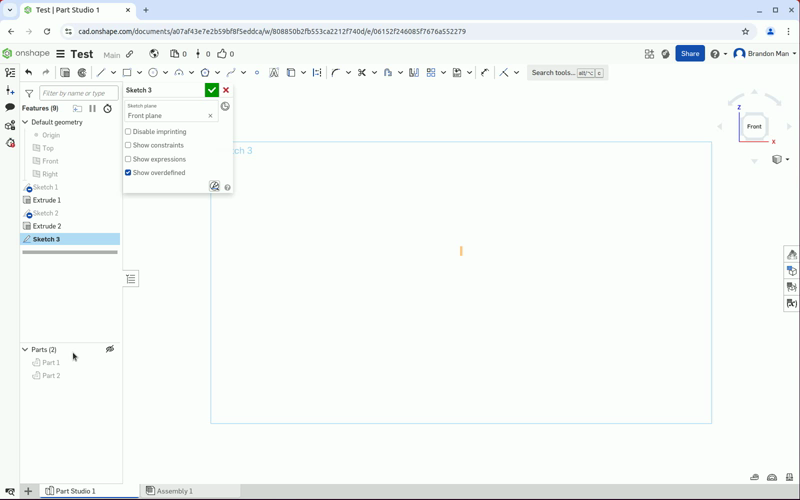
key_down(shift)
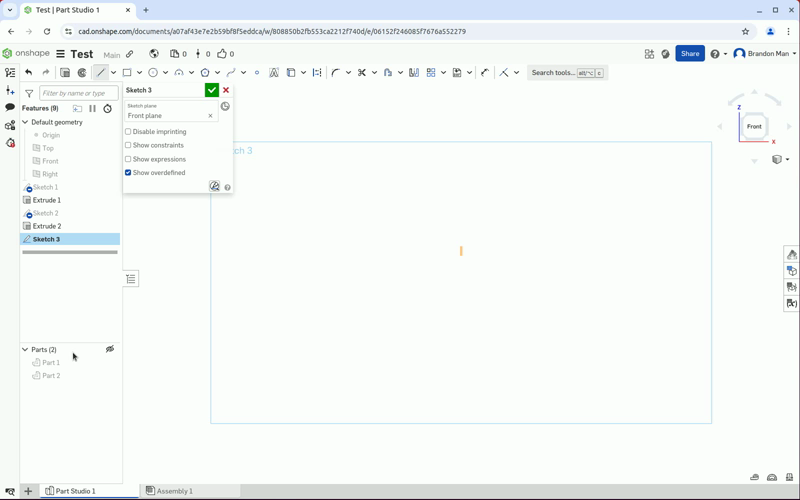
mouse_move(508, 246)
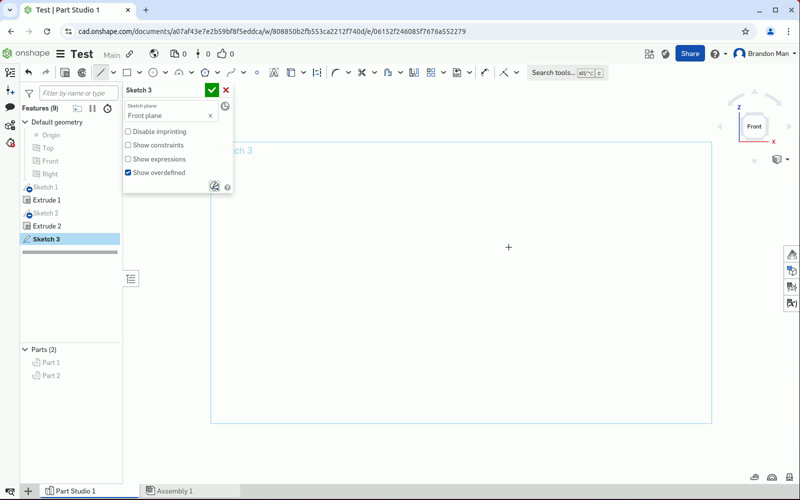
click(508, 246)
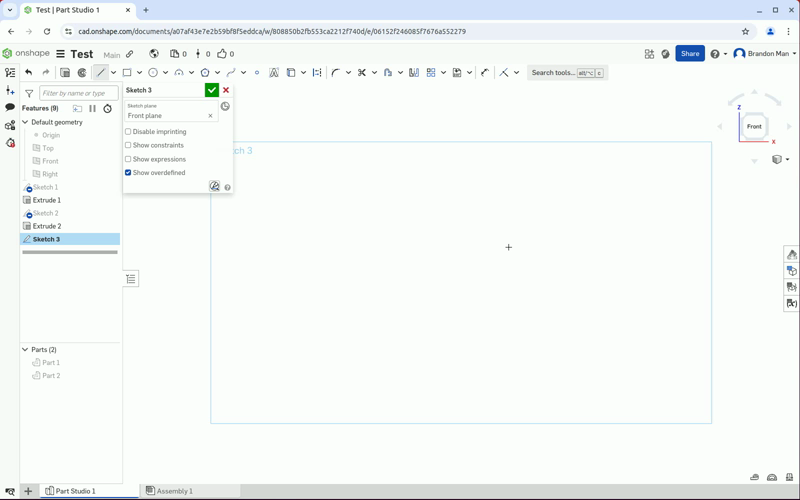
key_up(shift)
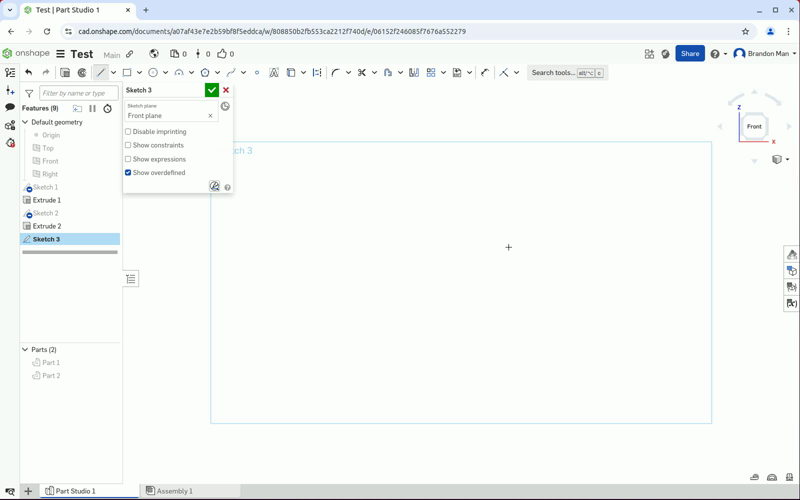
key_down(shift)
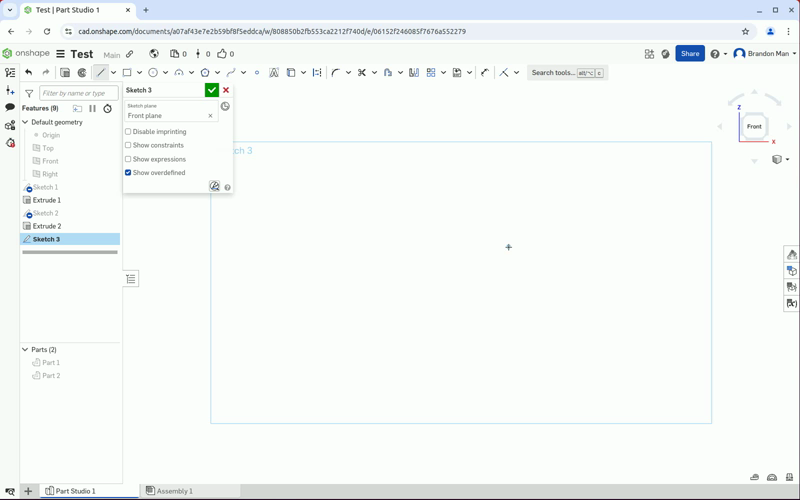
mouse_move(538, 246)
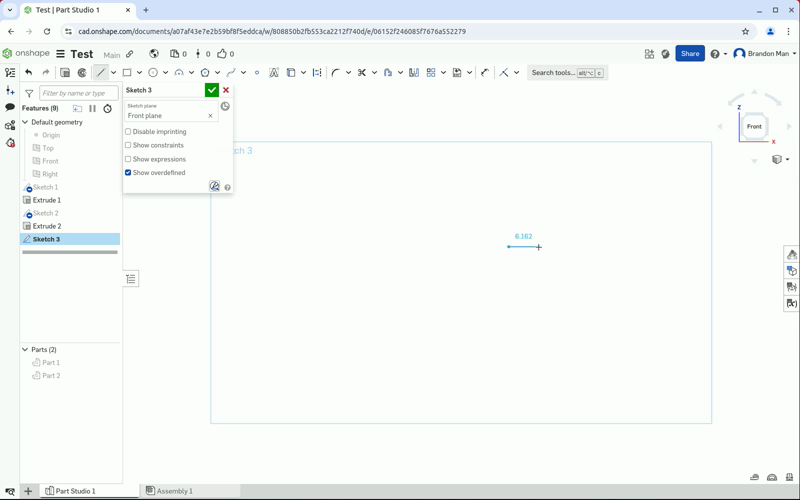
mouse_move(509, 256)
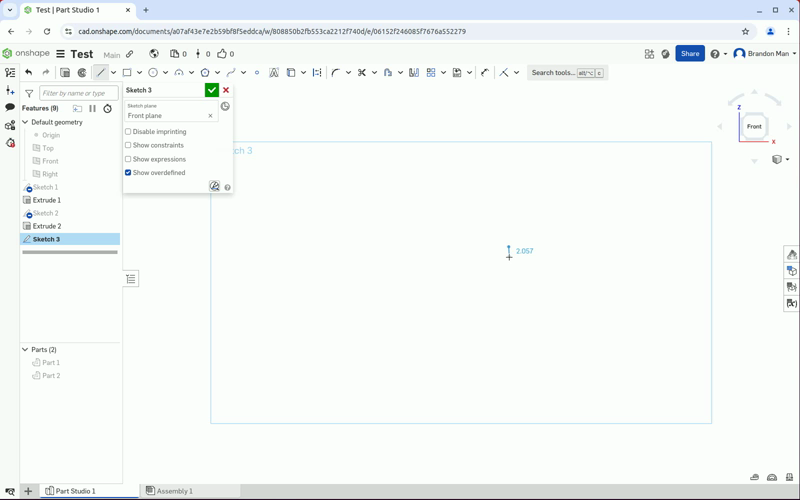
click(509, 256)
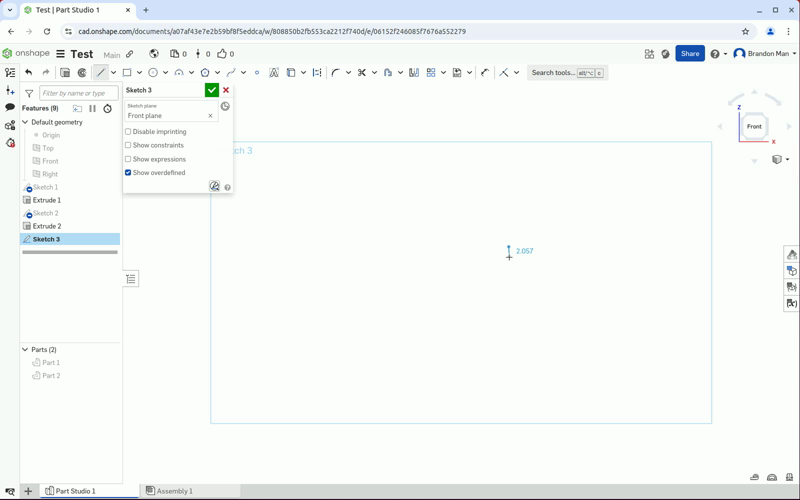
key_up(shift)
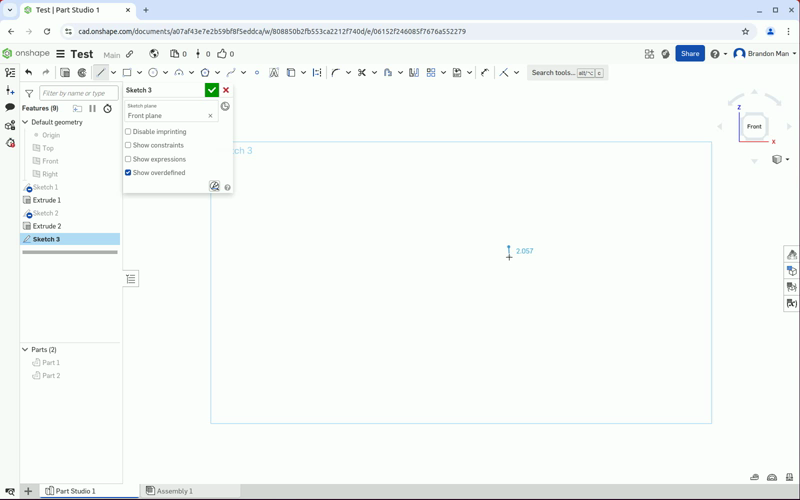
key_down(shift)
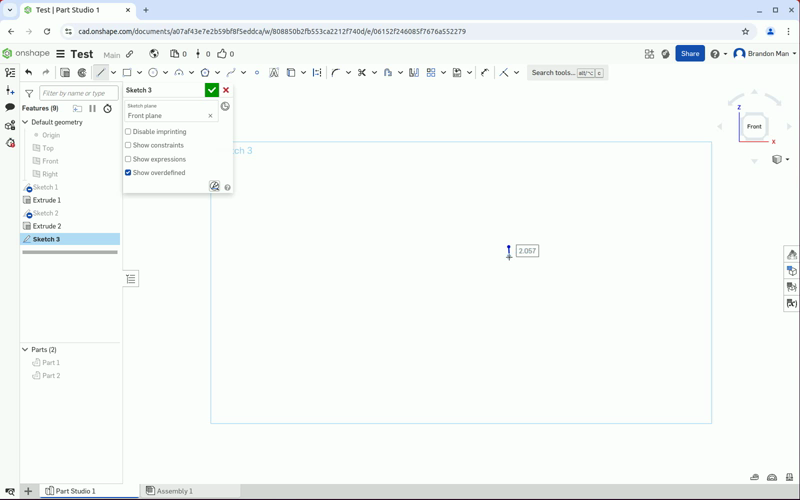
mouse_move(539, 256)
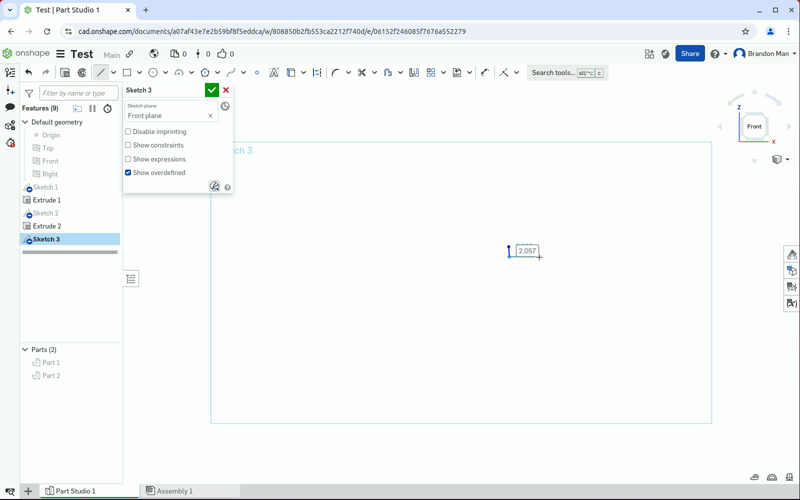
mouse_move(550, 268)
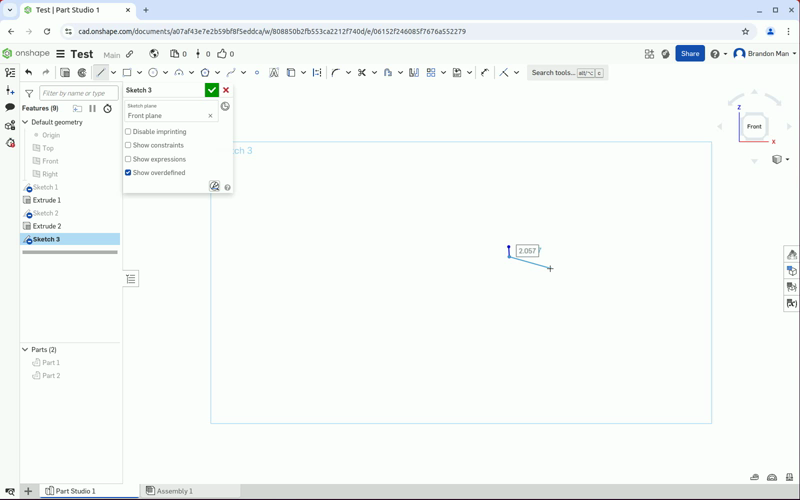
click(550, 268)
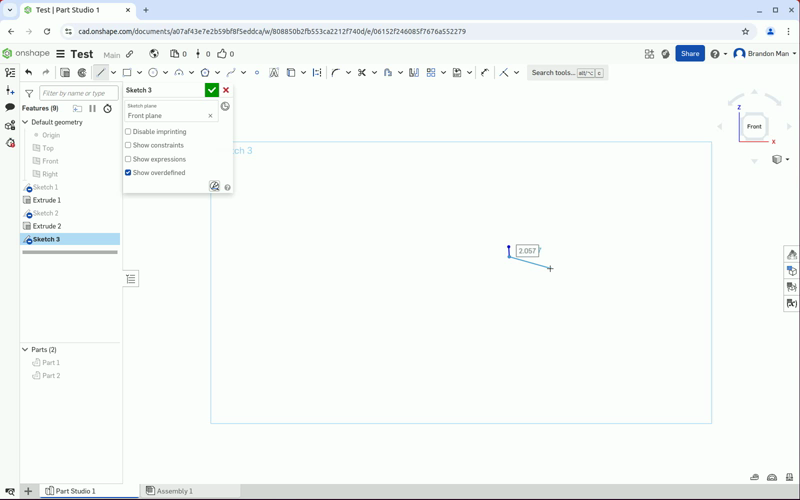
key_up(shift)
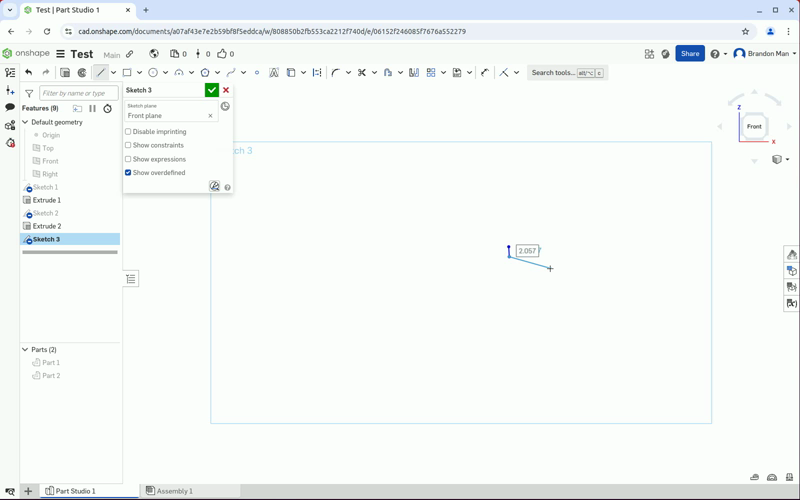
key_down(shift)
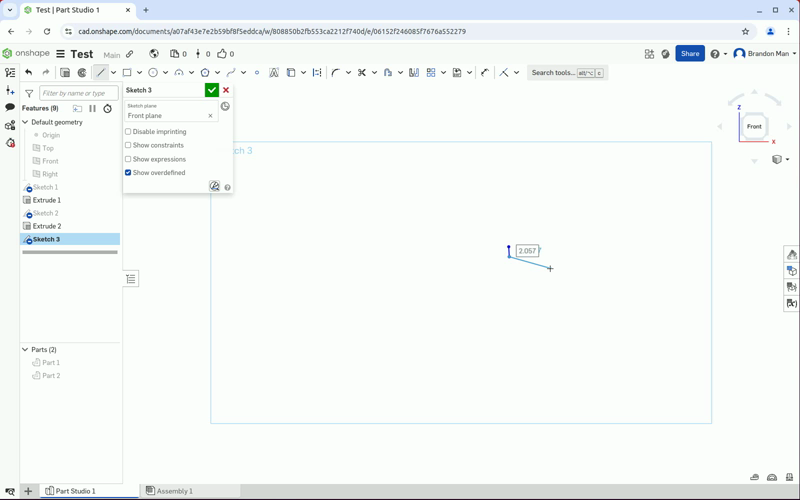
mouse_move(580, 268)
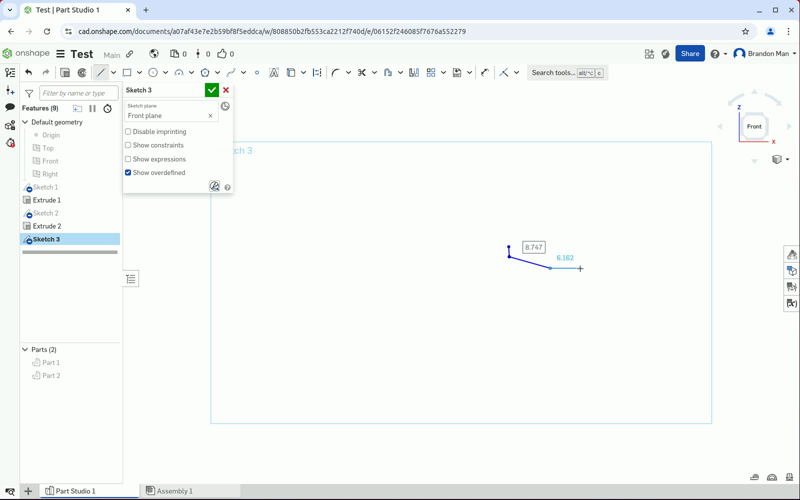
mouse_move(558, 260)
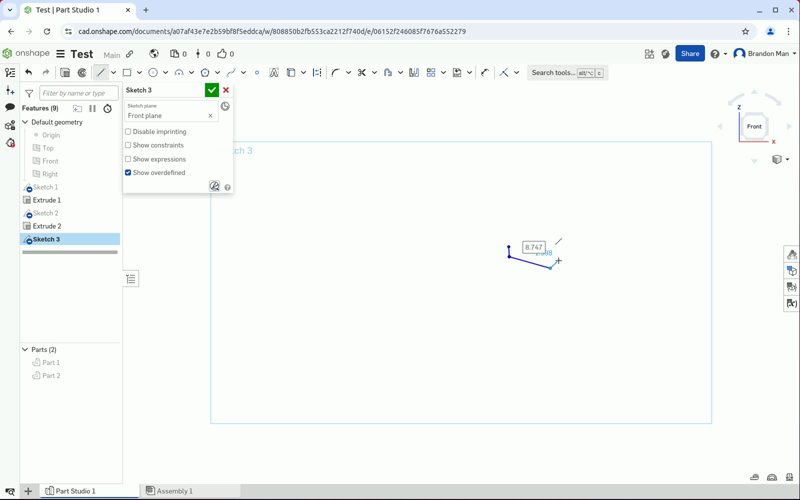
click(558, 260)
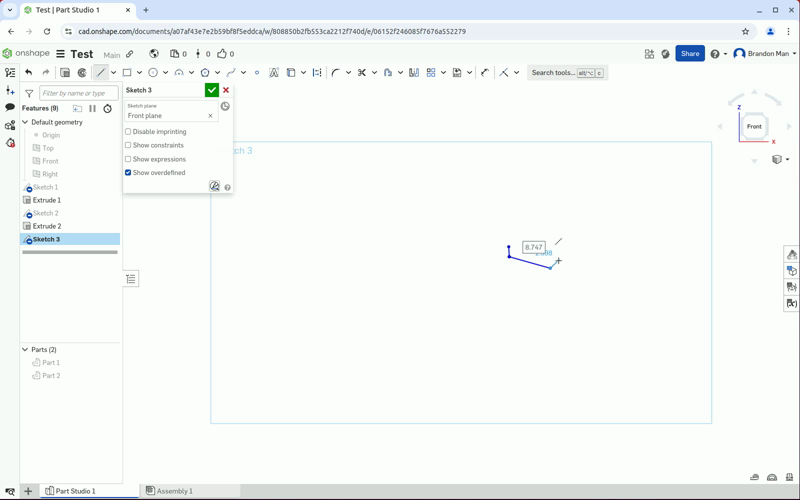
key_up(shift)
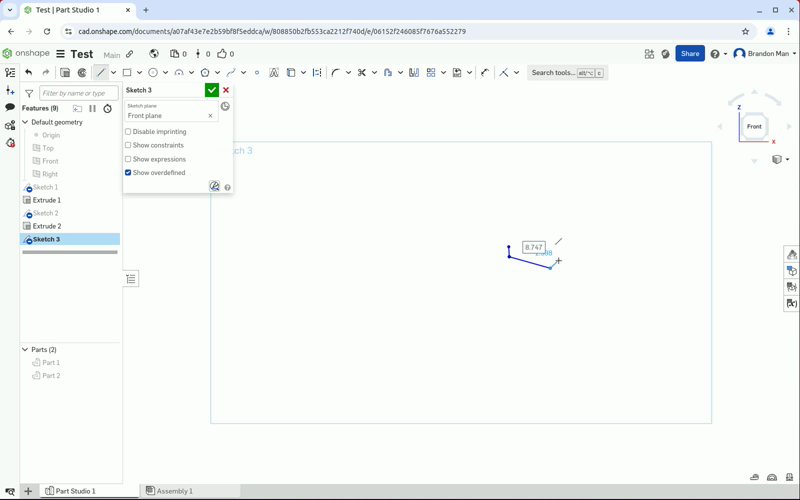
mouse_move(588, 260)
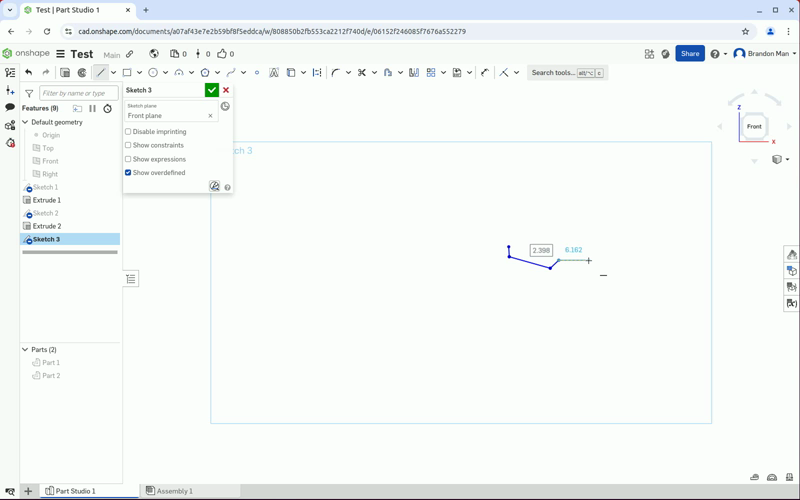
key_down(shift)
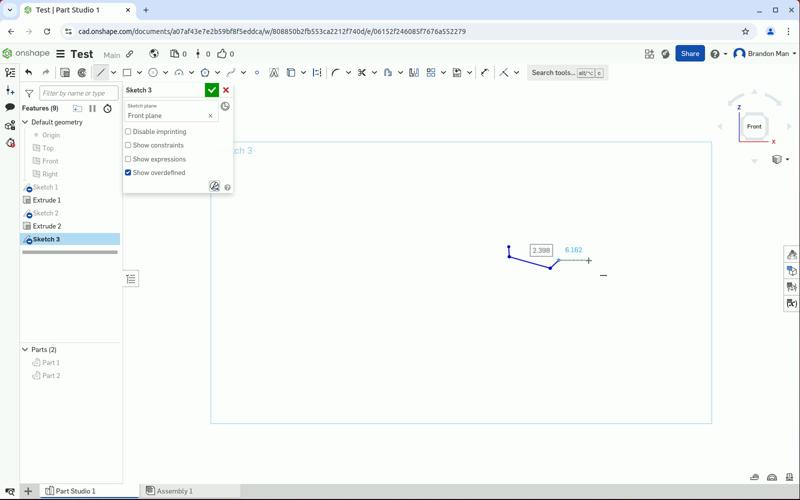
mouse_move(508, 246)
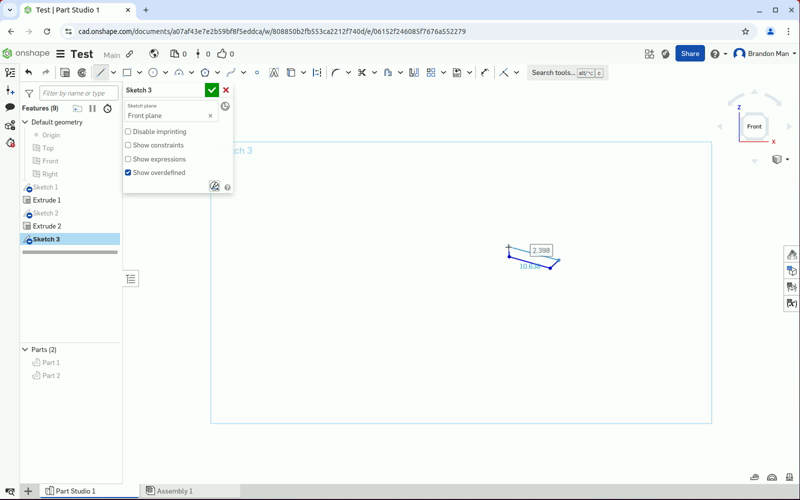
key_up(shift)
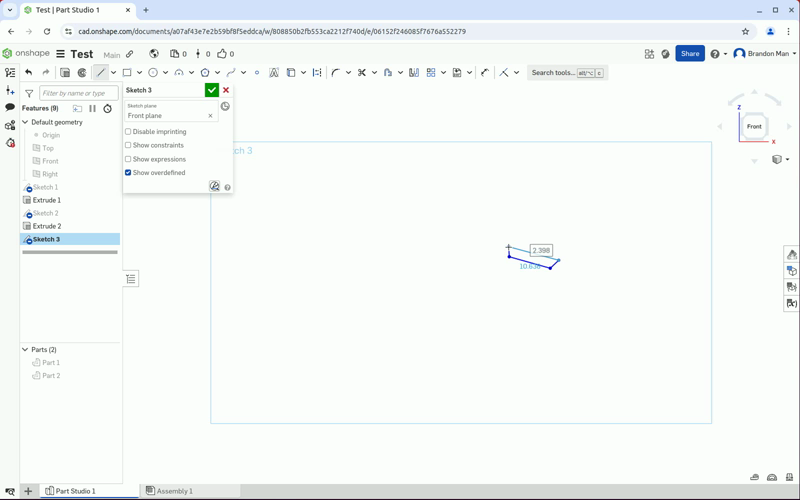
click(508, 246)
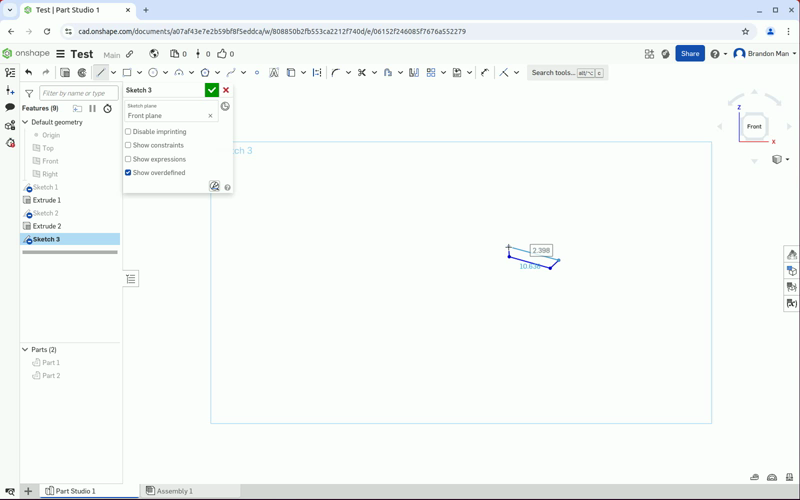
key(esc)
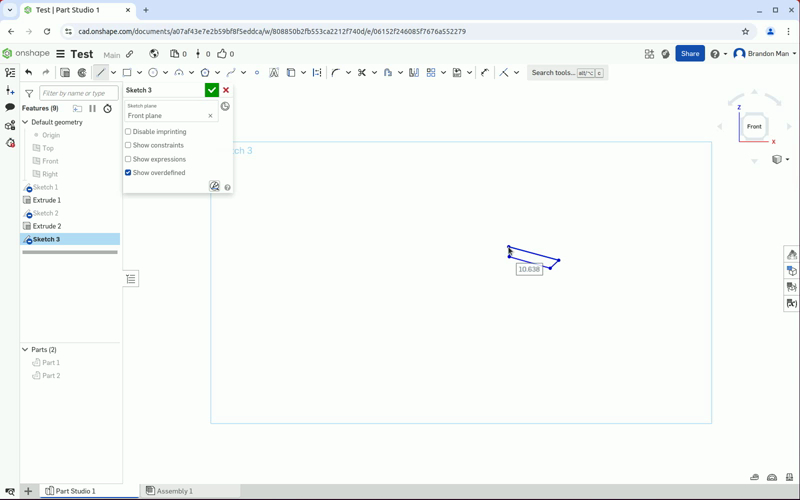
mouse_move(511, 249)
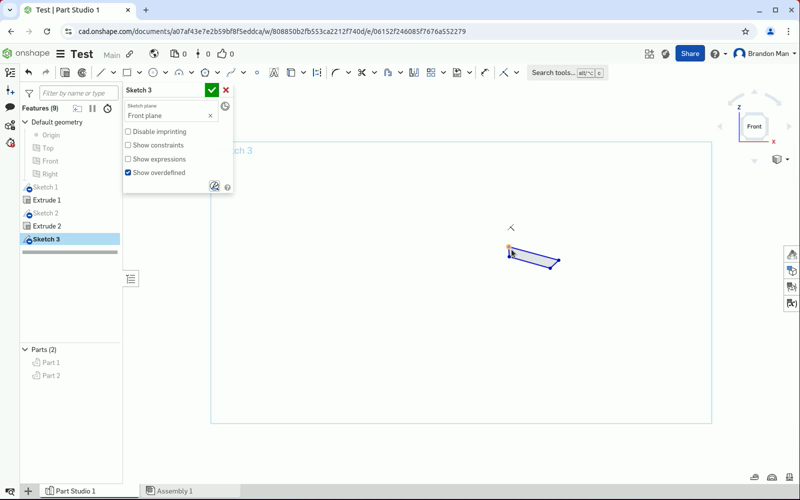
scroll(6)
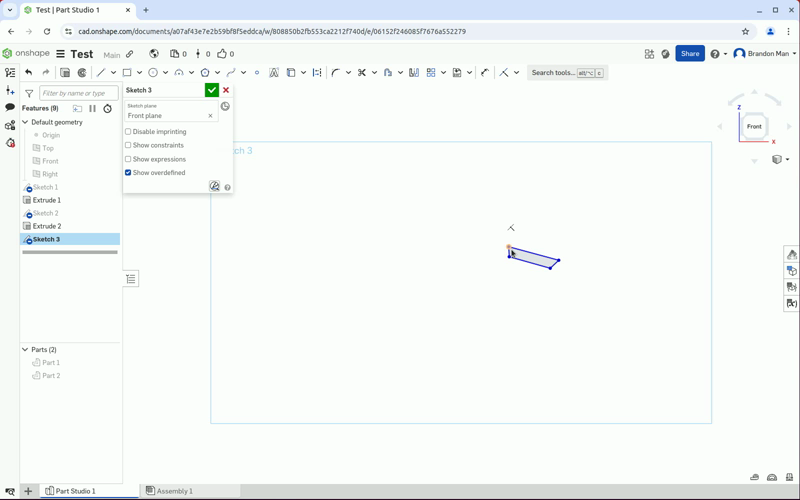
scroll(6)
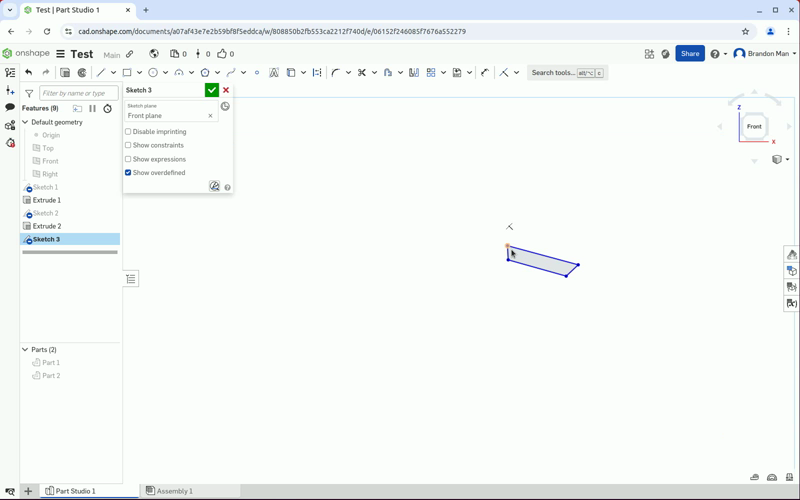
scroll(6)
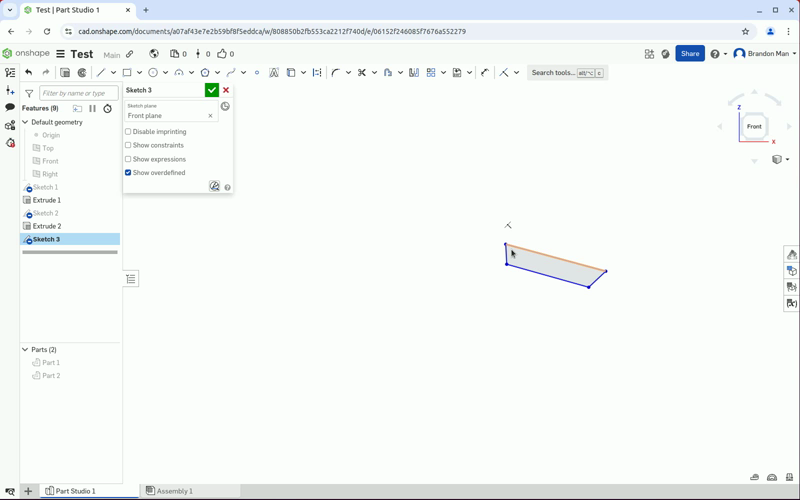
scroll(6)
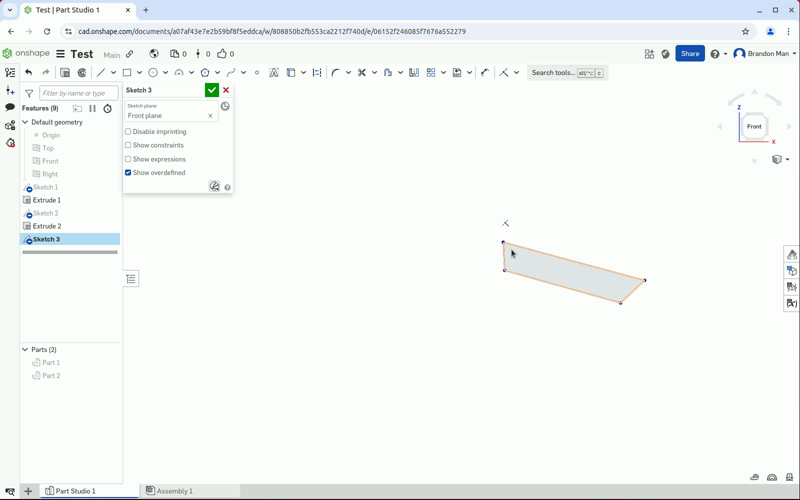
scroll(6)
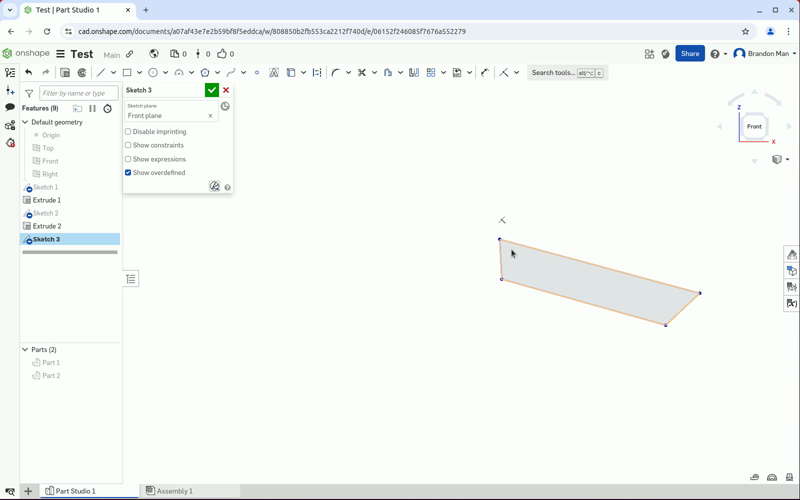
scroll(6)
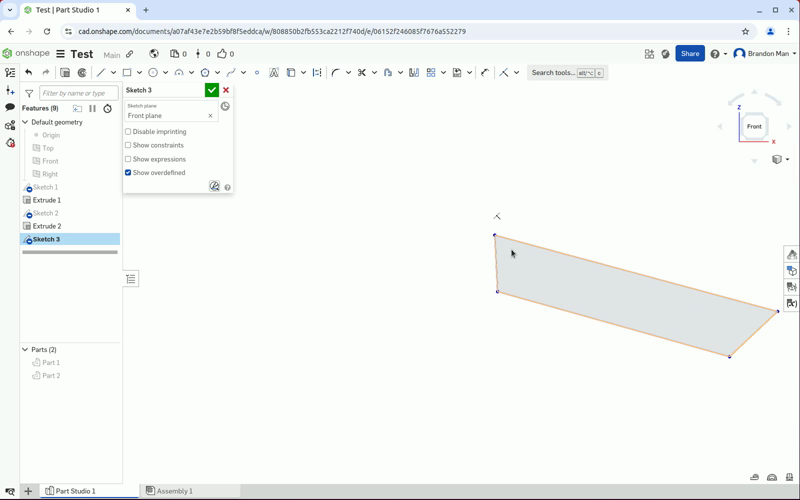
scroll(6)
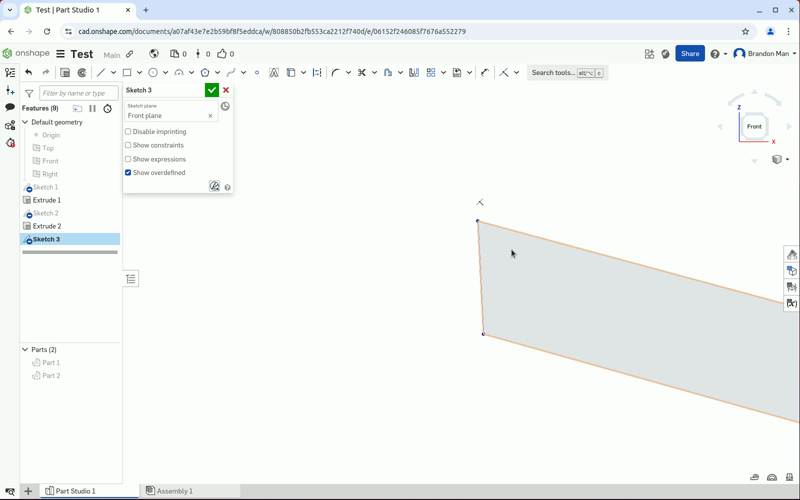
click(511, 249)
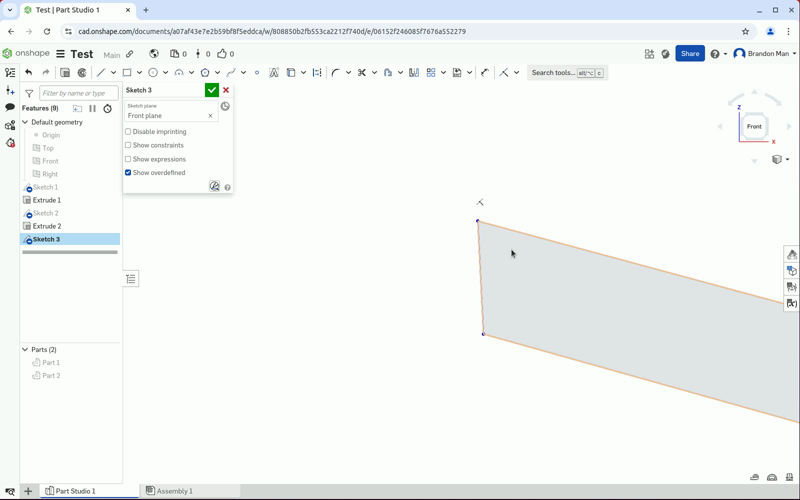
scroll(-6)
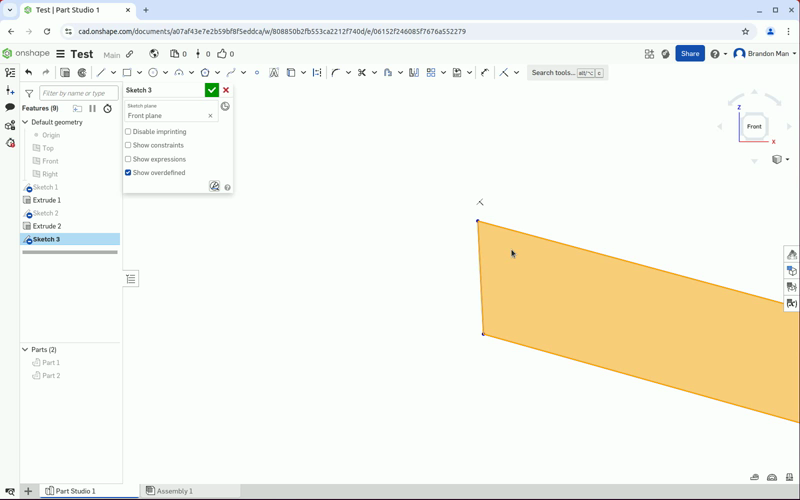
scroll(-6)
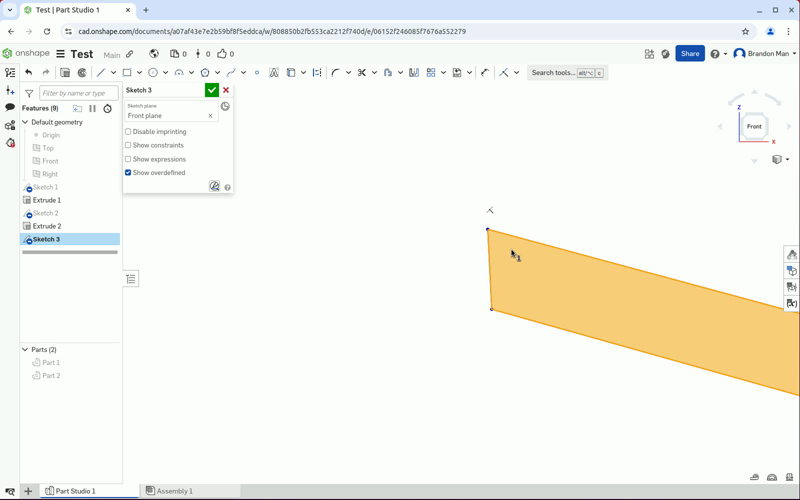
scroll(-6)
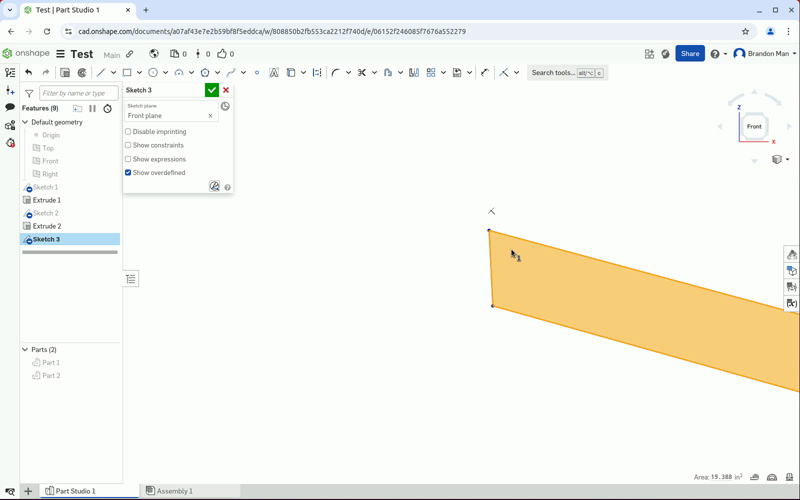
scroll(-6)
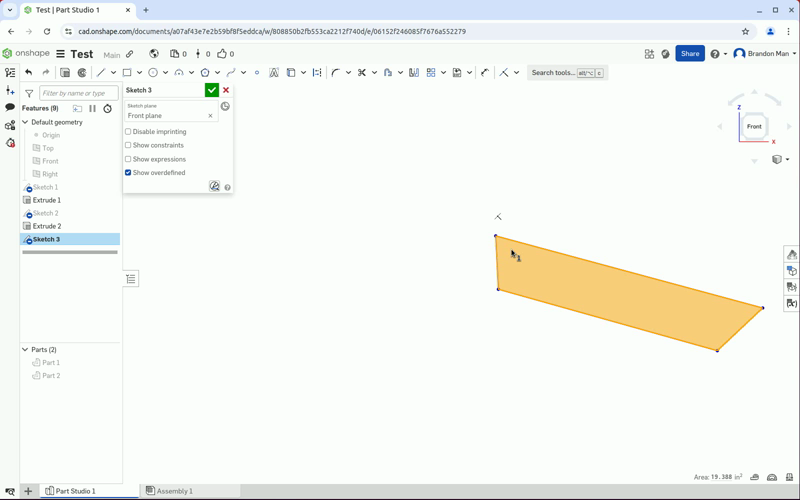
scroll(-6)
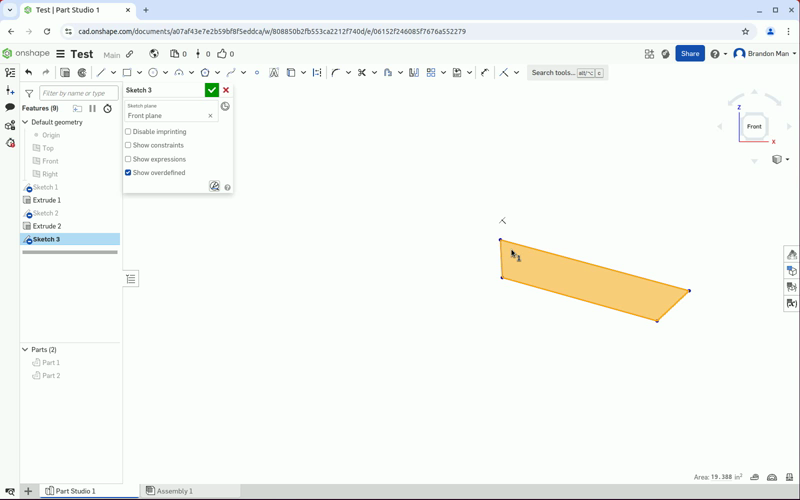
scroll(-6)
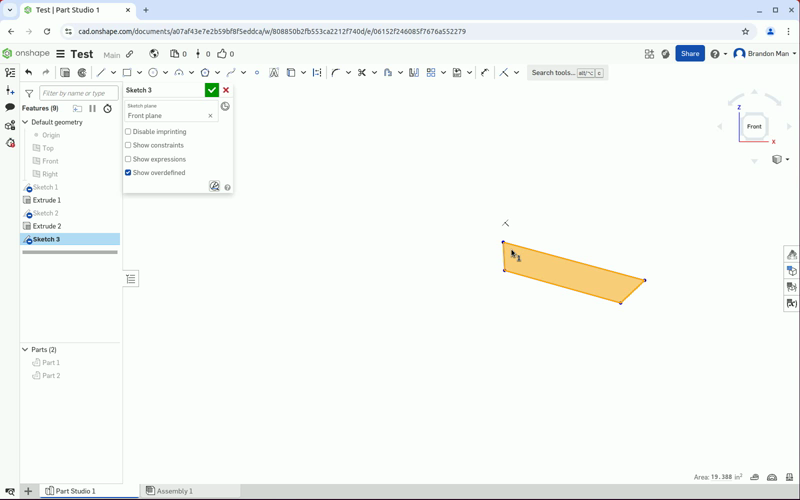
scroll(-6)
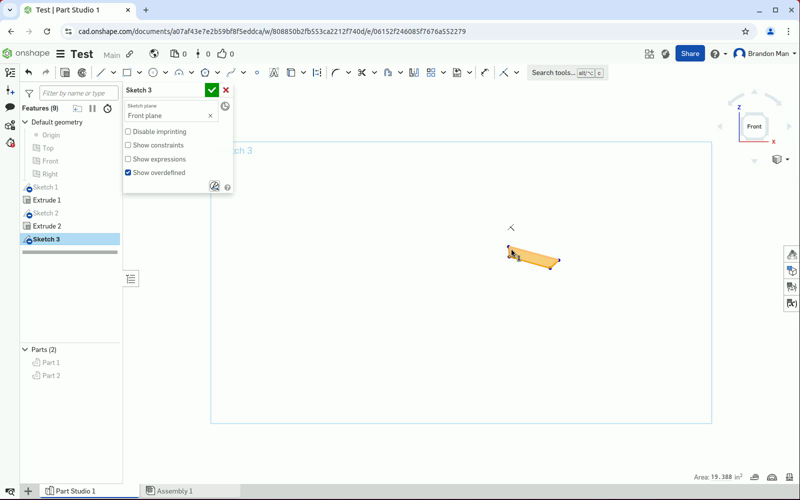
mouse_move(73, 352)
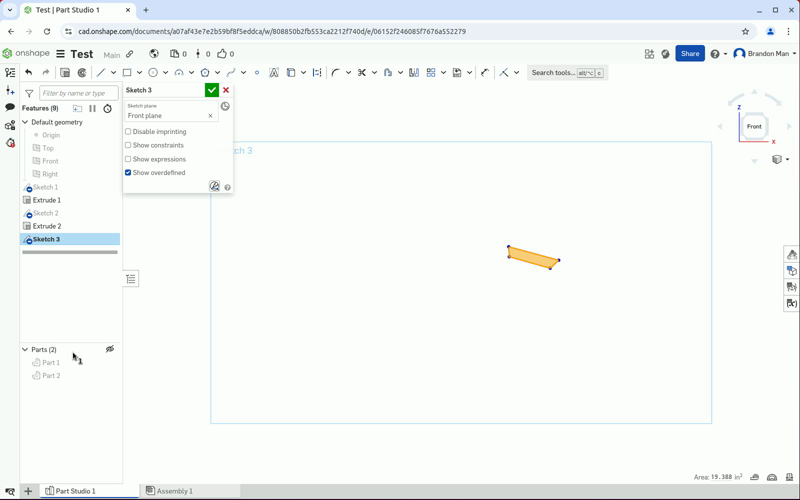
key(shift+y)
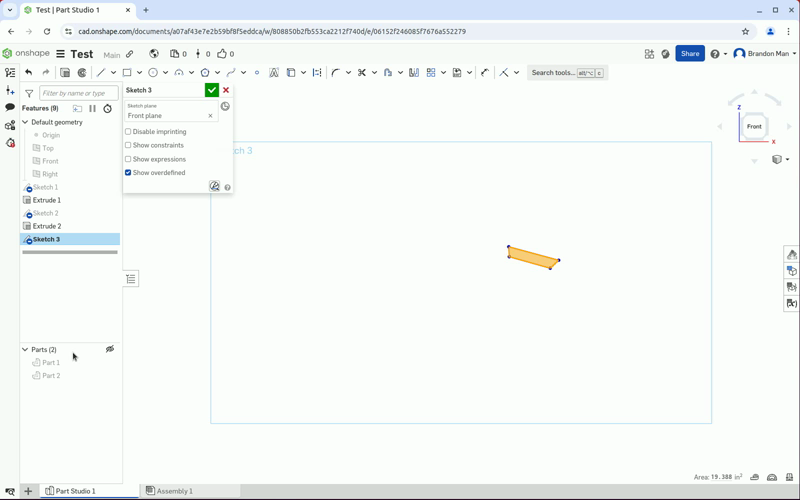
key(shift+e)
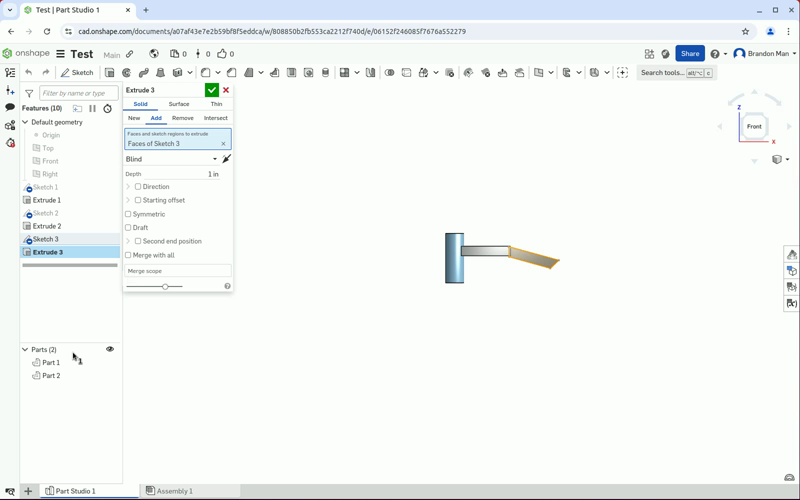
mouse_move(143, 106)
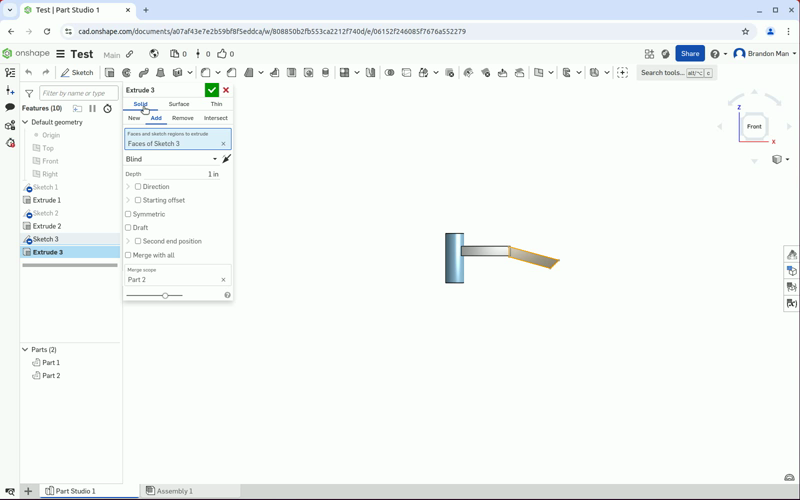
click(143, 106)
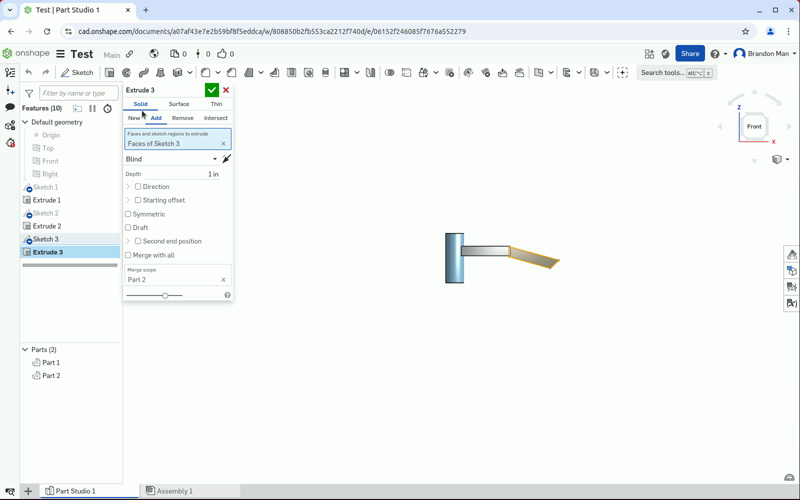
mouse_move(137, 120)
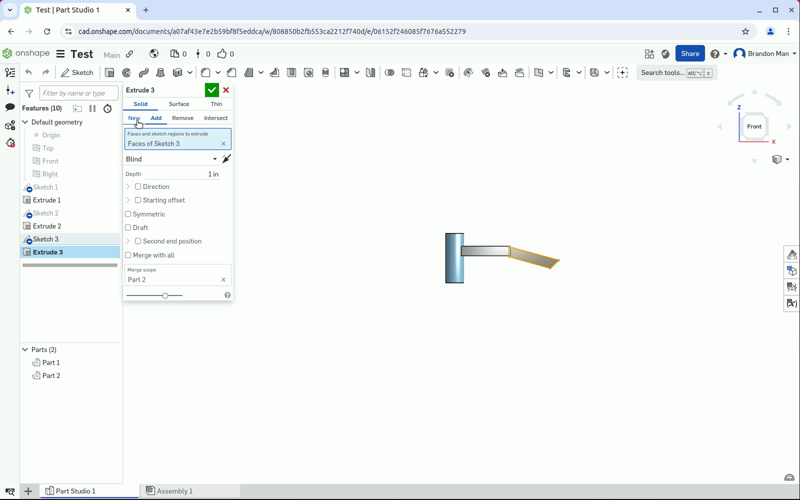
click(137, 120)
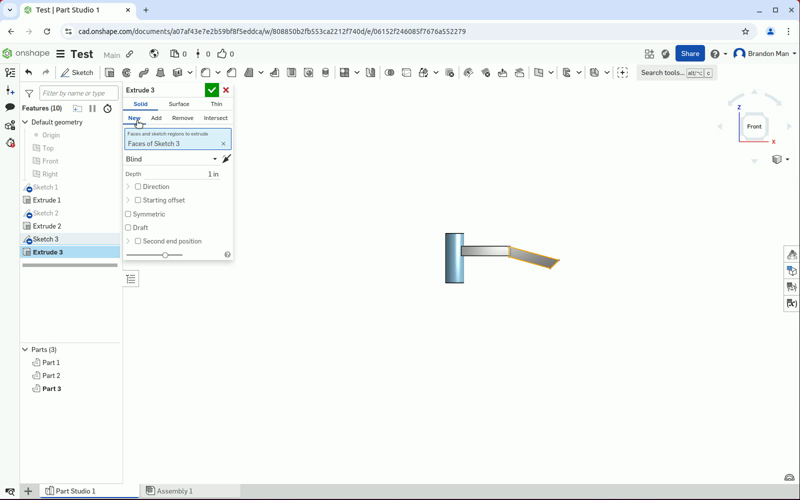
key(tab, 4)
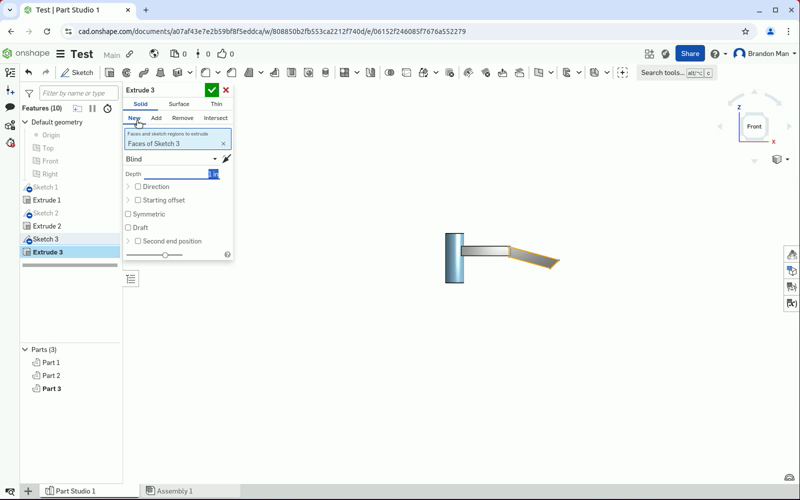
text(2.407)
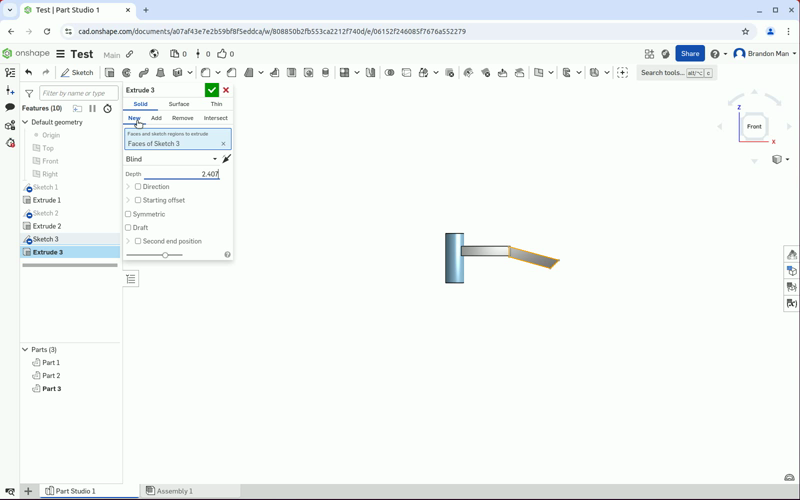
key(tab, 3)
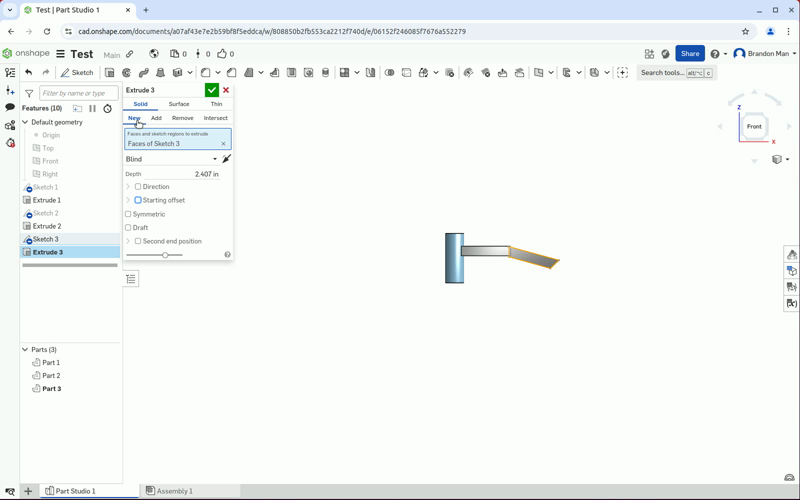
key(tab, 2)
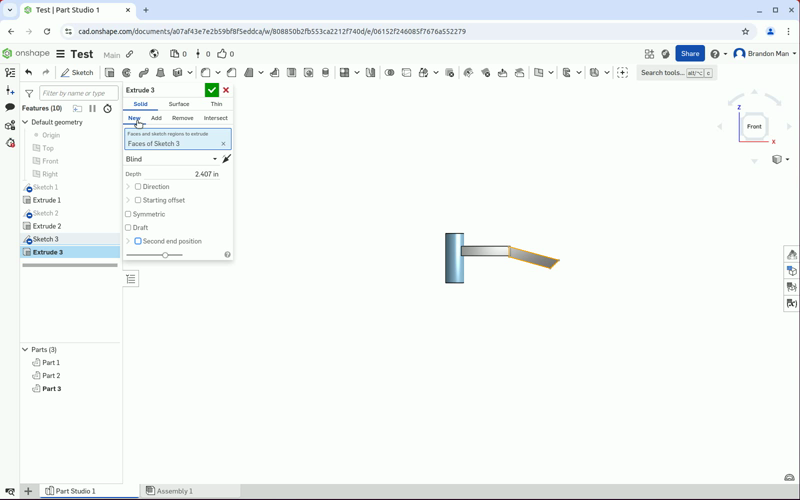
key(space)
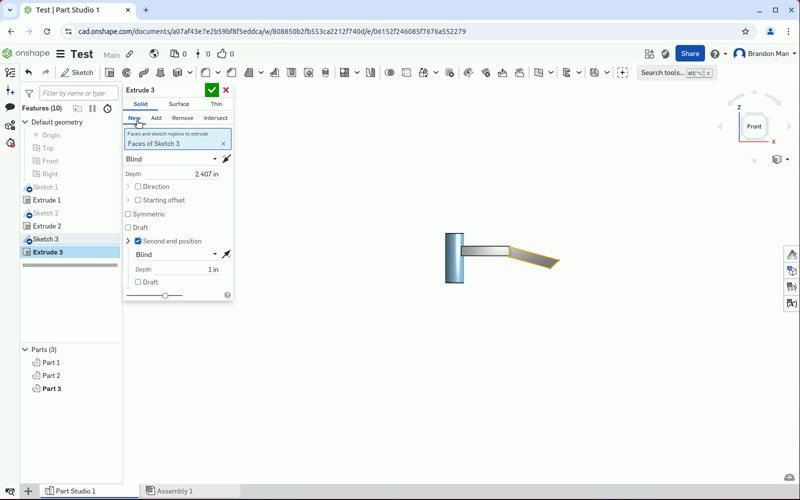
key(tab, 3)
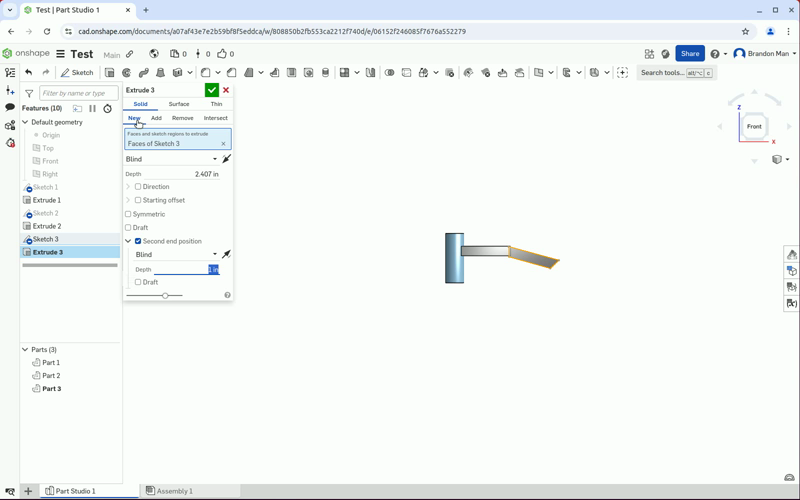
text(2.407)
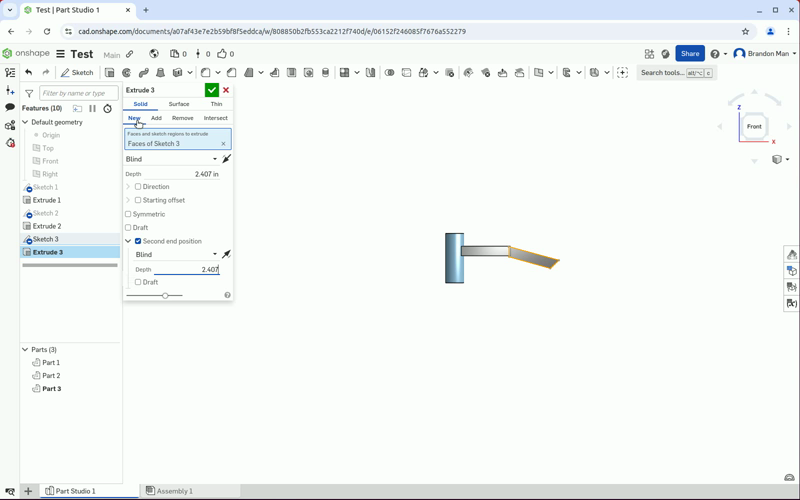
key(enter)
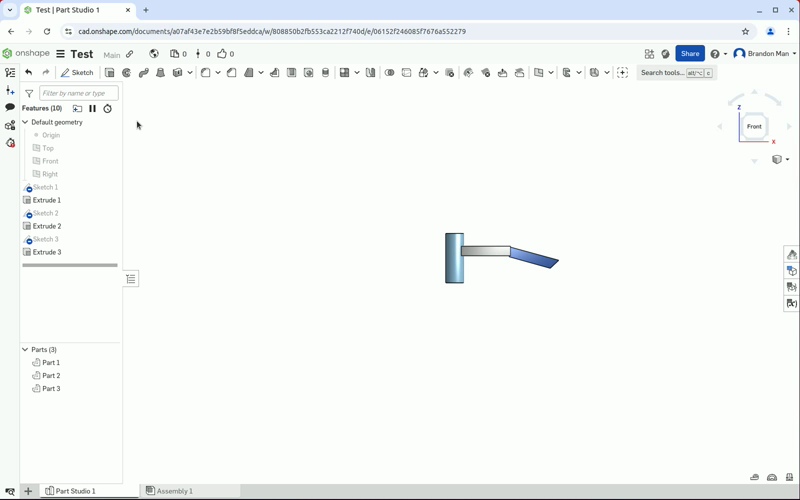
key(shift+h)
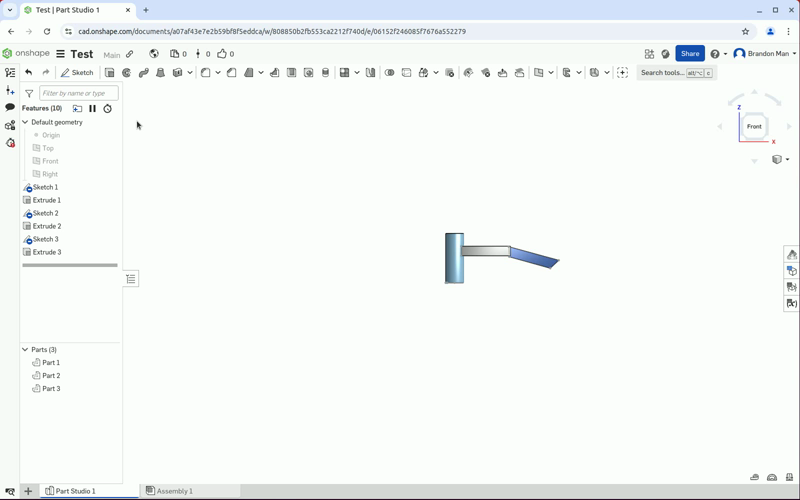
key(shift+h)
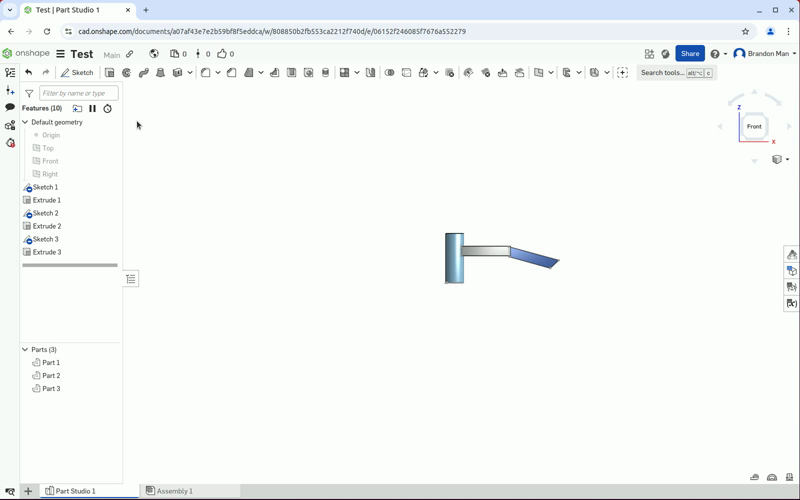
key(shift+7)
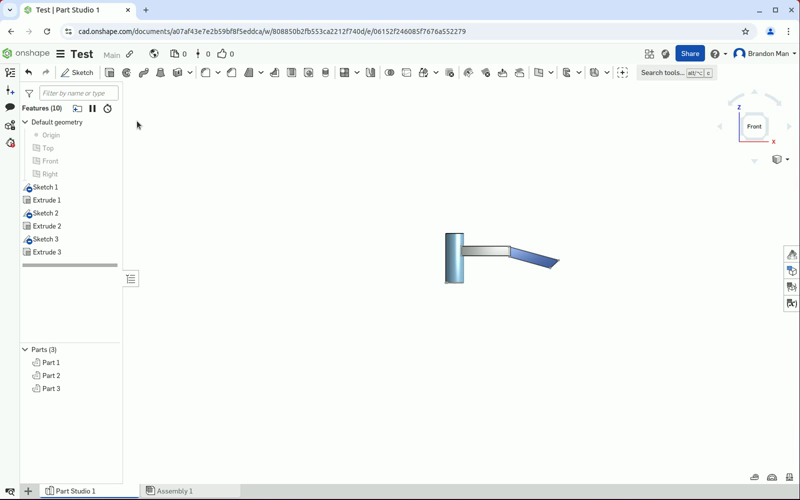
key(left, 2)
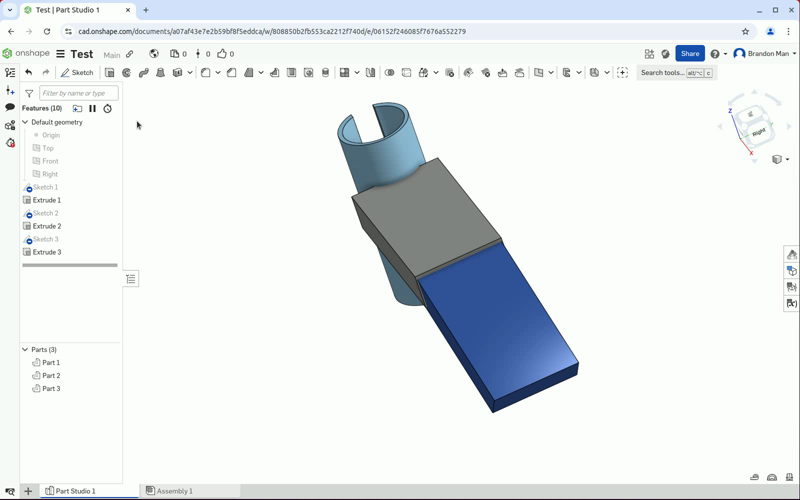
key(down, 2)
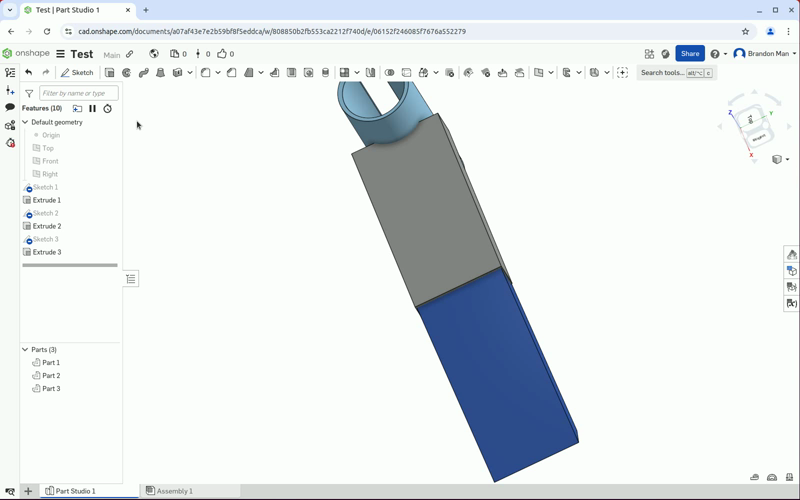
key(up, 2)
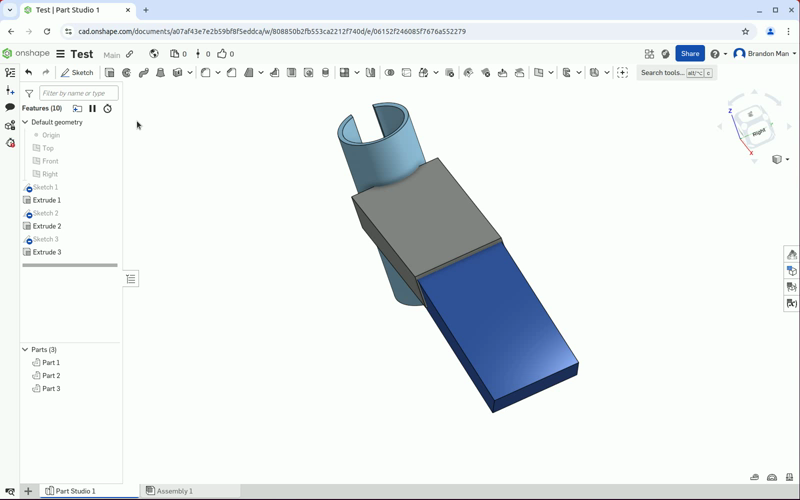
key(right, 2)
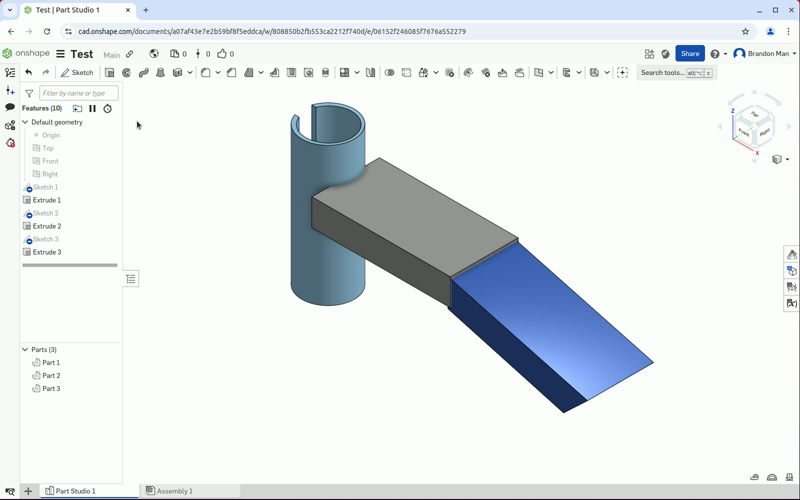
mouse_move(73, 189)
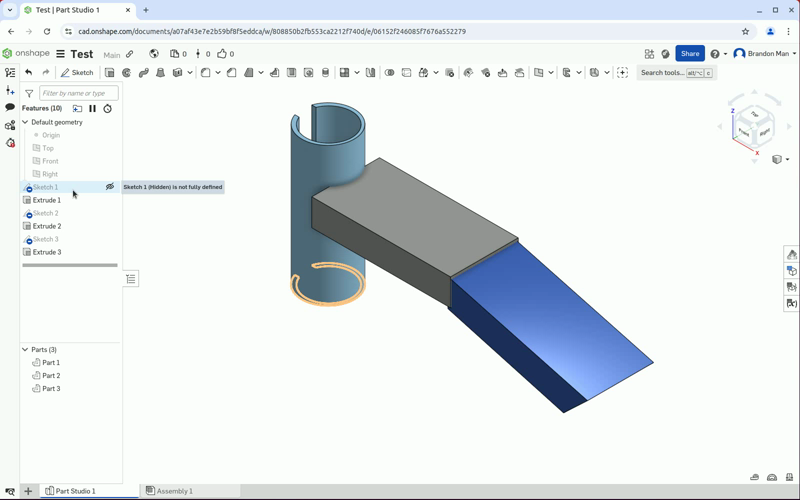
click(73, 189)